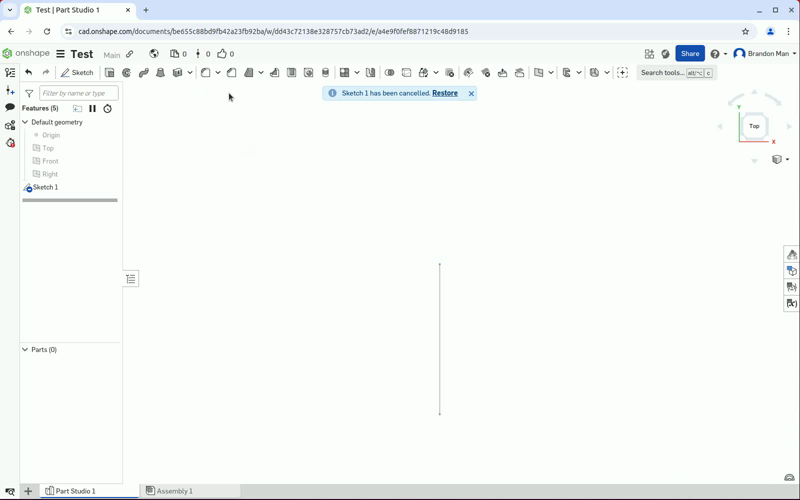
key(shift+h)
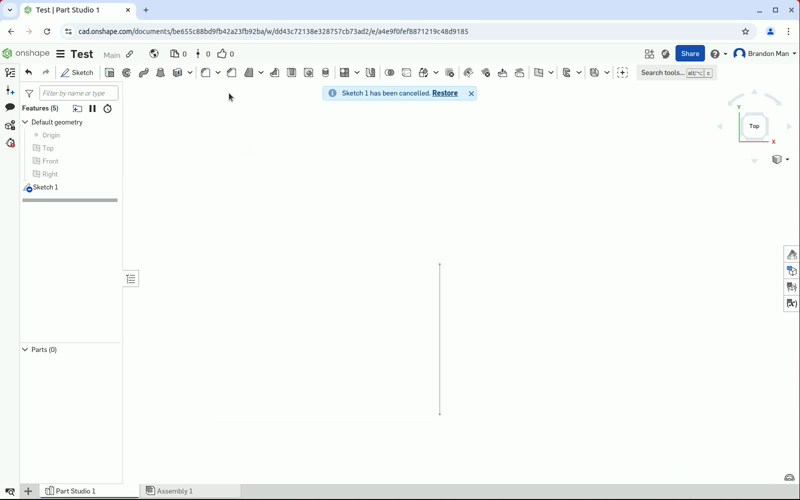
key(shift+s)
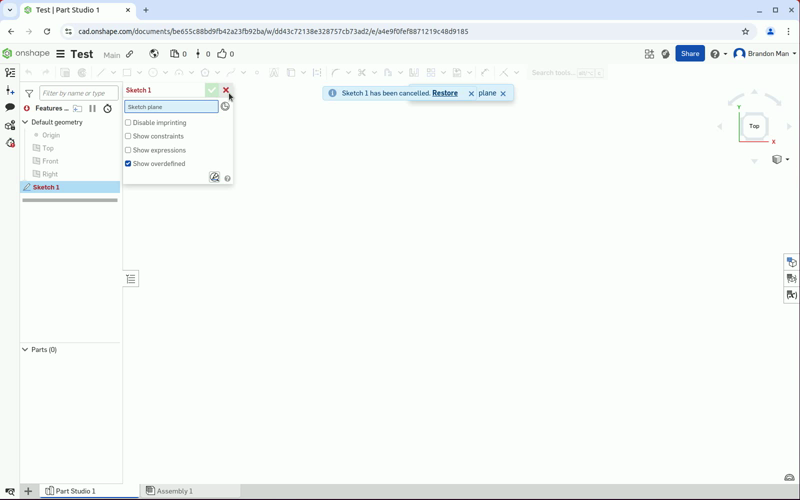
mouse_move(73, 150)
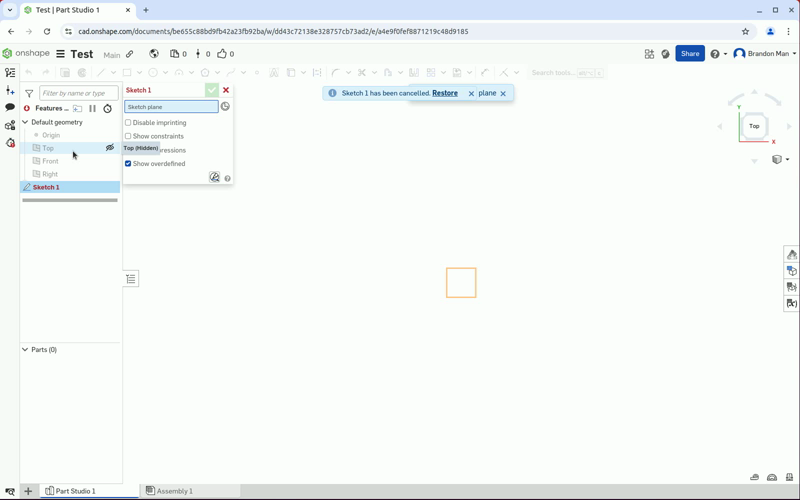
click(73, 150)
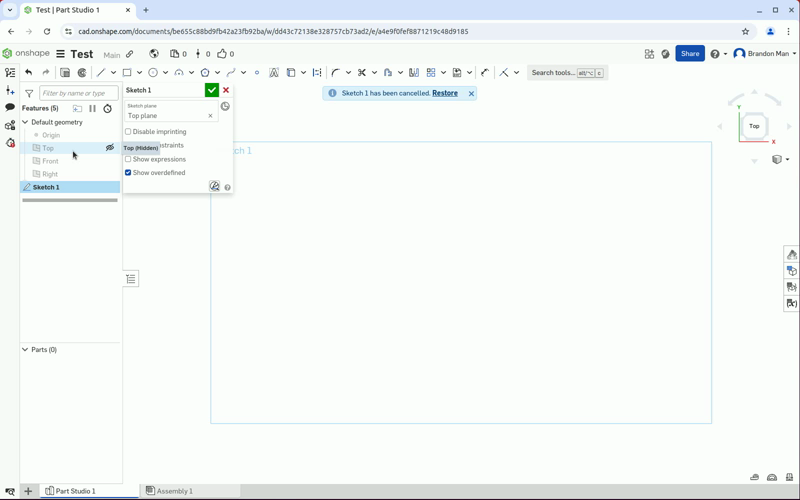
mouse_move(73, 352)
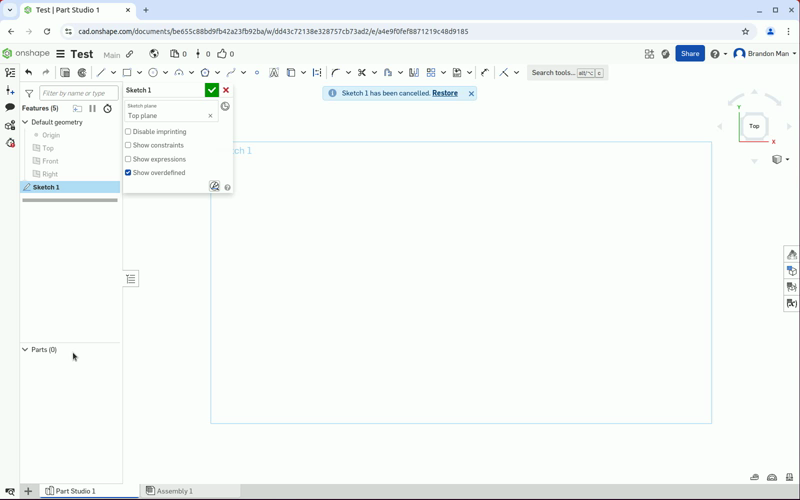
key(y)
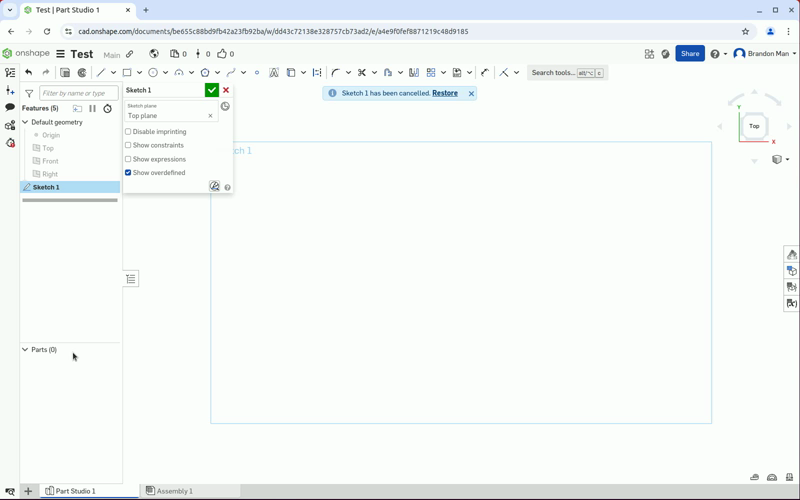
key(l)
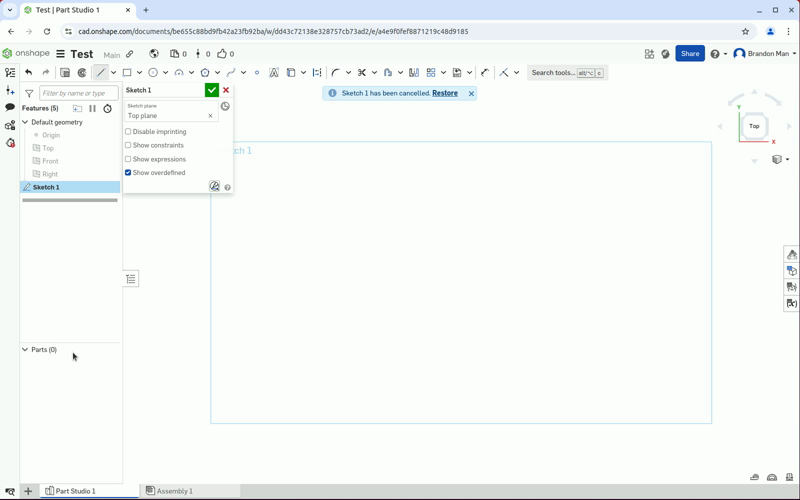
key_down(shift)
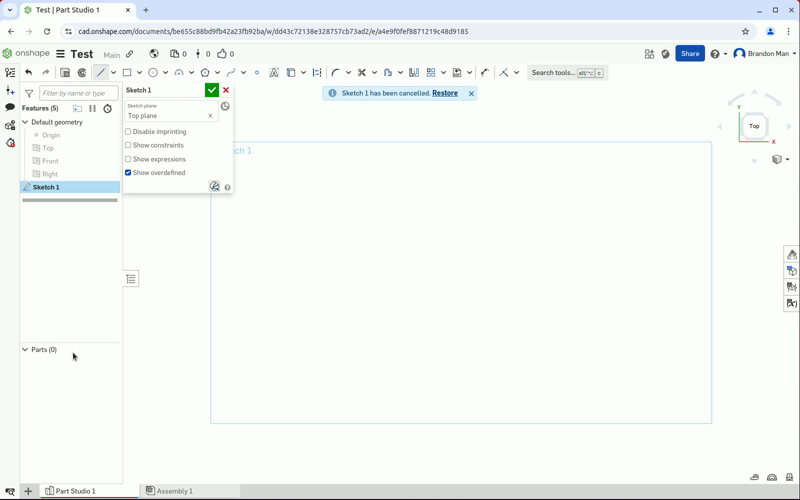
mouse_move(380, 395)
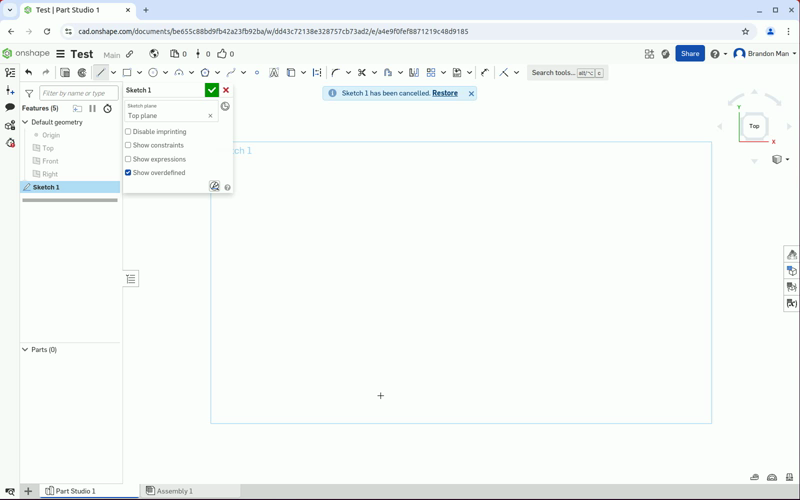
click(380, 395)
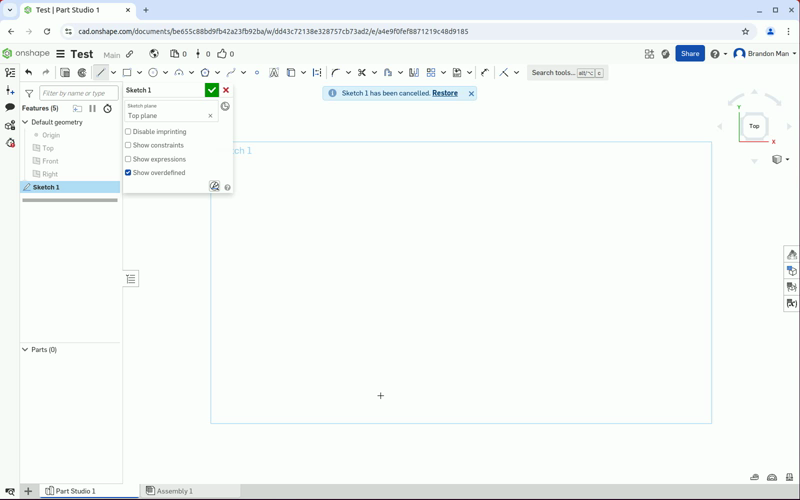
key_up(shift)
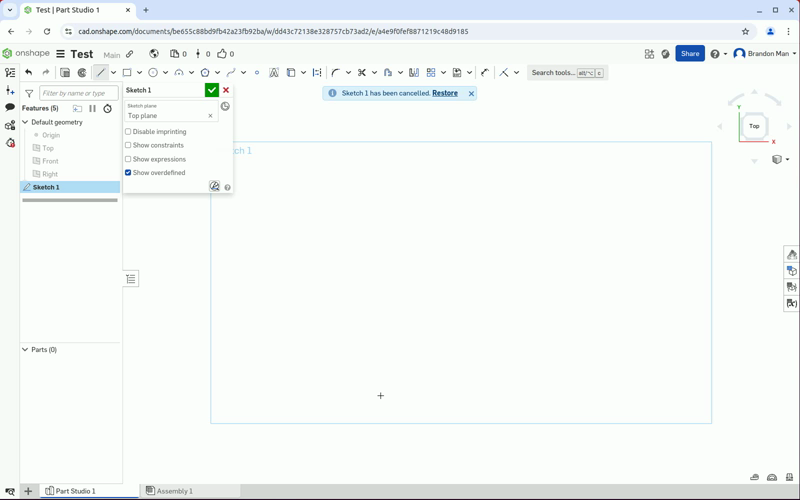
key_down(shift)
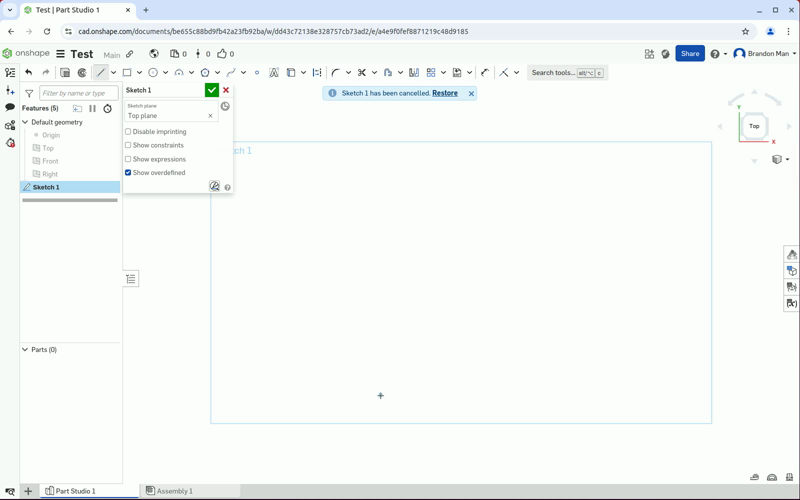
mouse_move(539, 395)
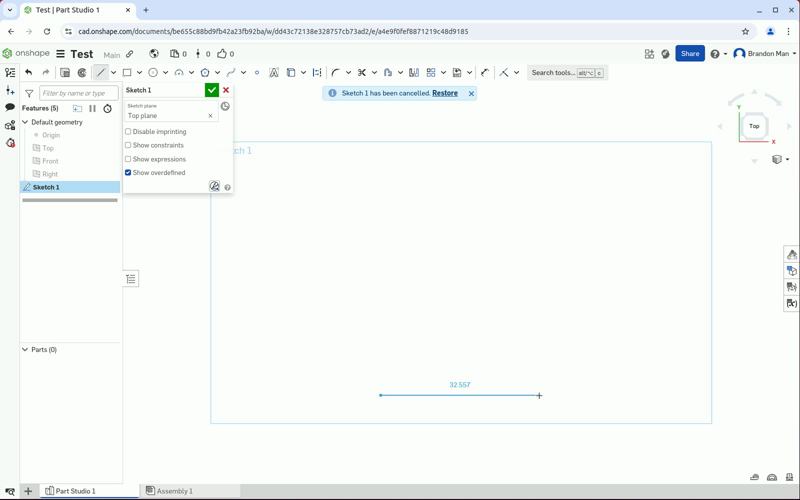
click(539, 395)
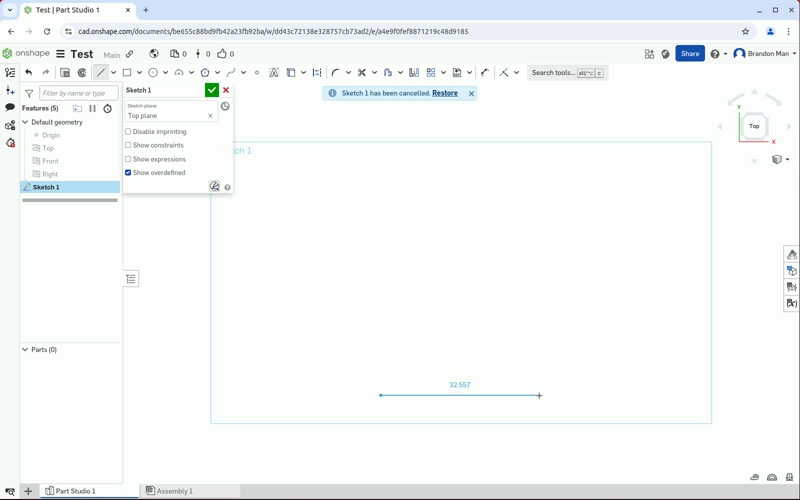
key_up(shift)
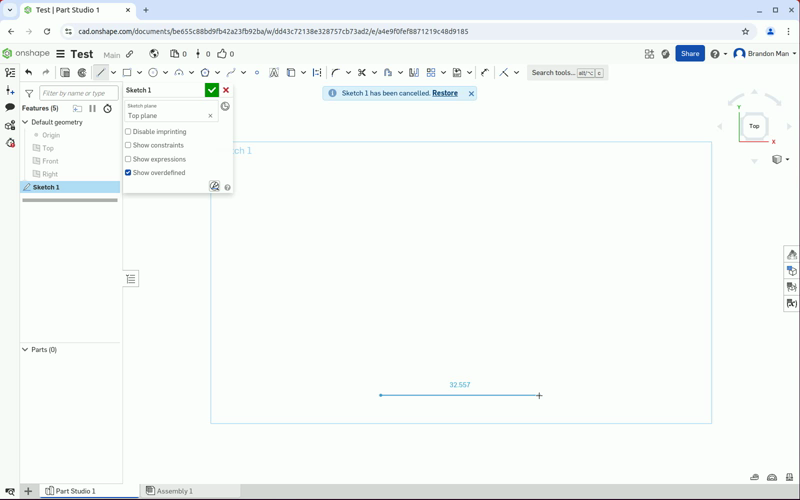
key_down(shift)
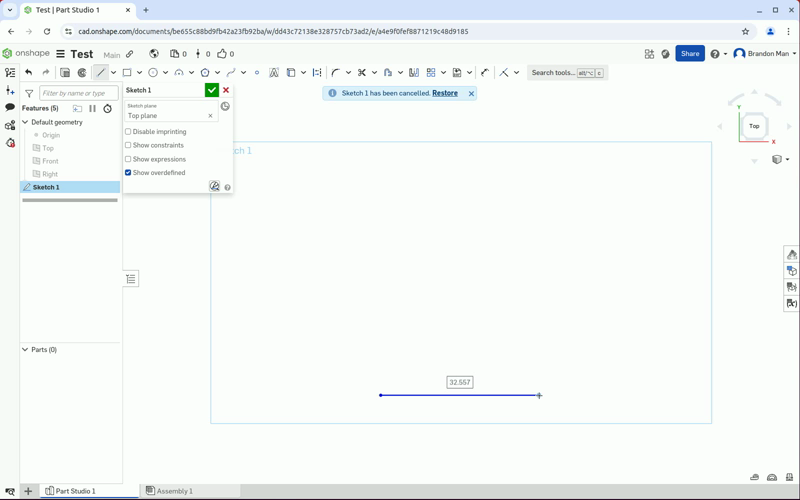
mouse_move(539, 171)
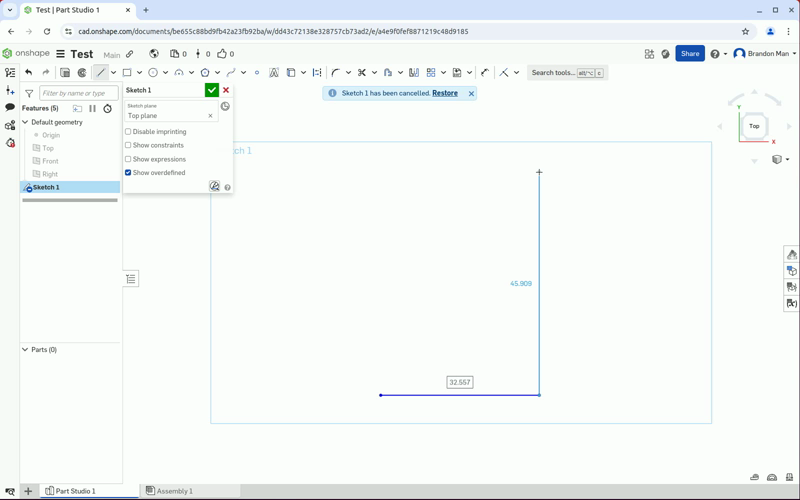
click(539, 171)
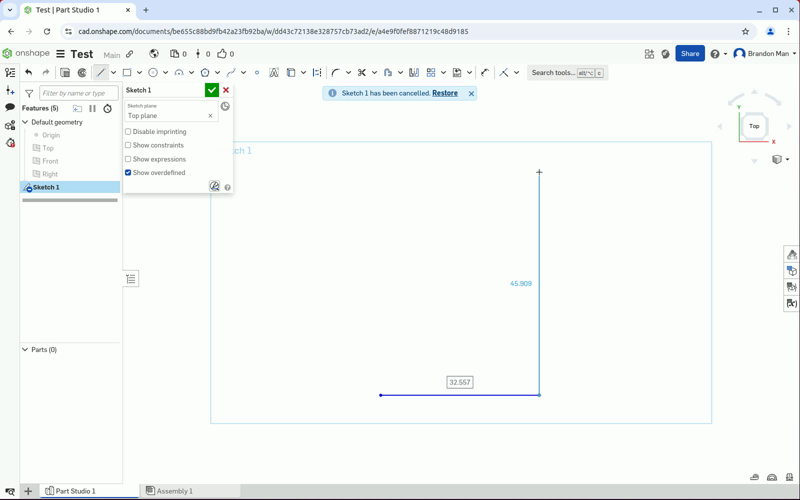
key_up(shift)
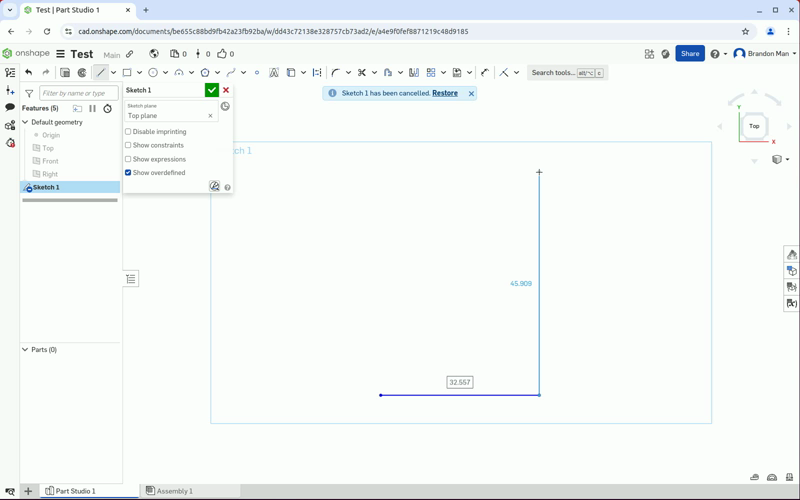
key_down(shift)
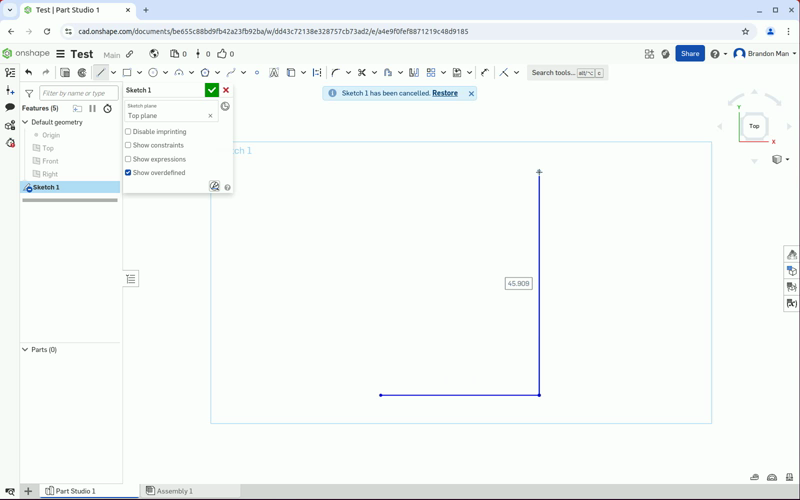
mouse_move(380, 171)
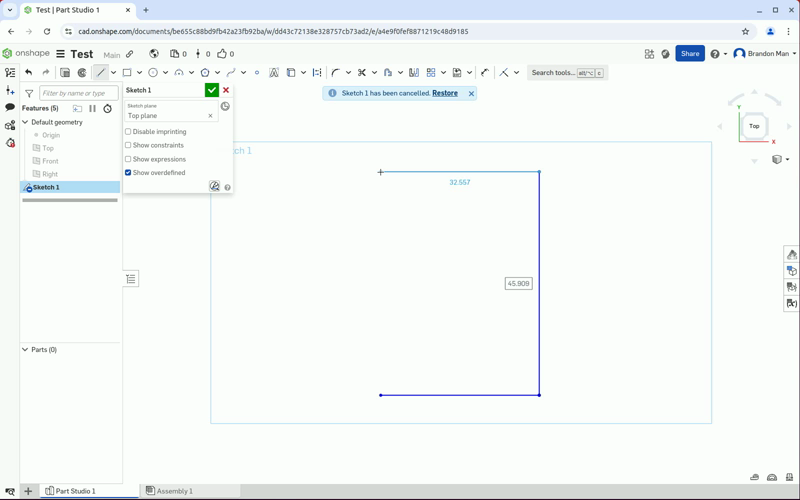
click(380, 171)
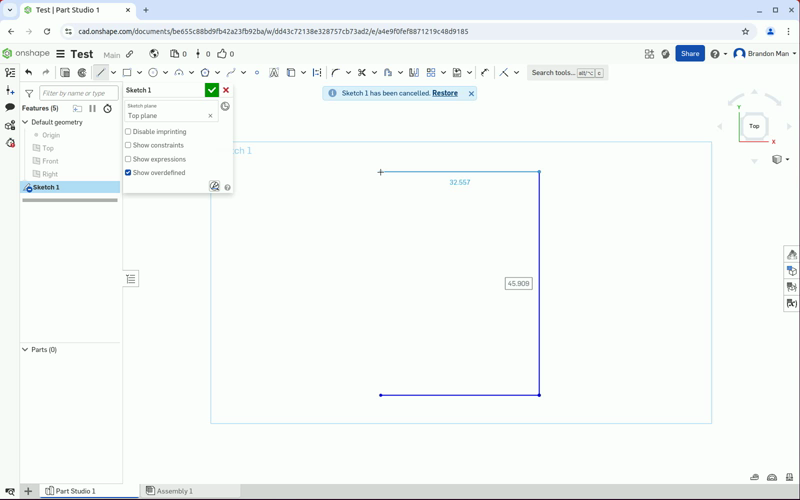
key_up(shift)
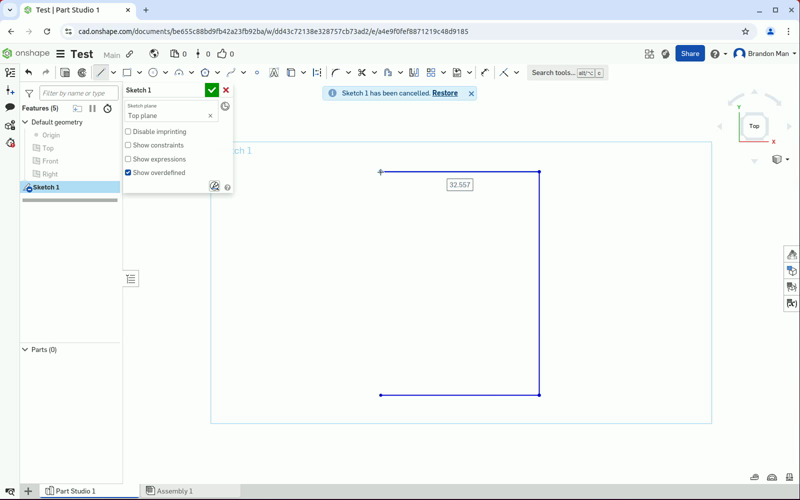
key_down(shift)
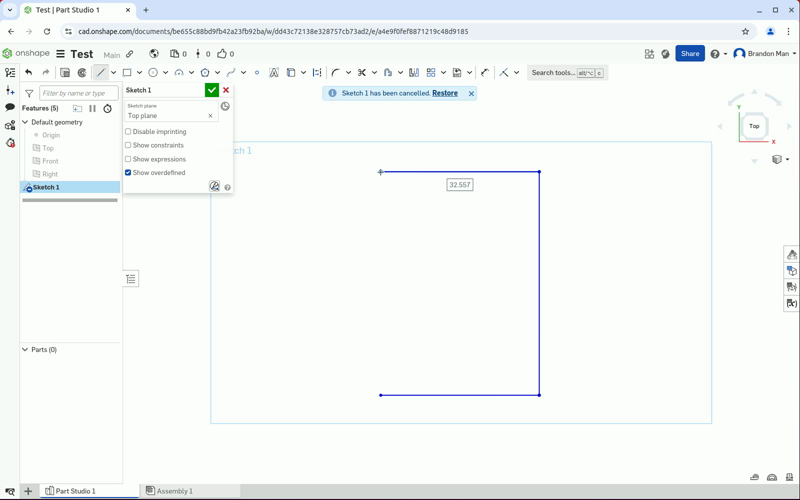
mouse_move(380, 395)
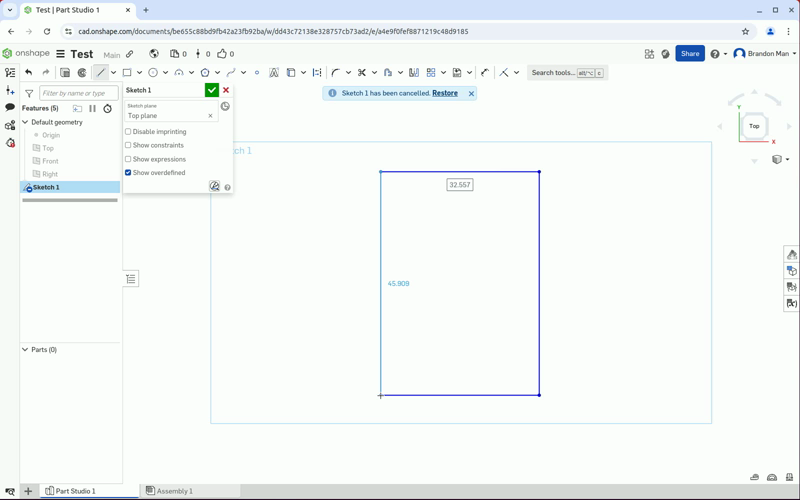
key_up(shift)
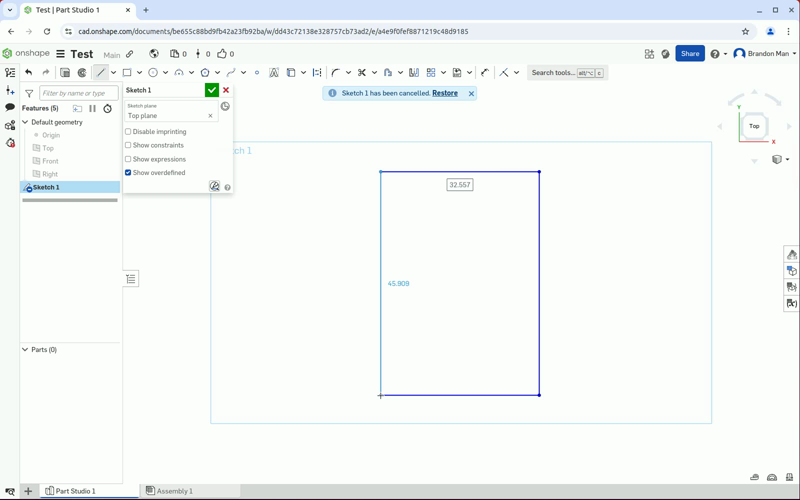
click(380, 395)
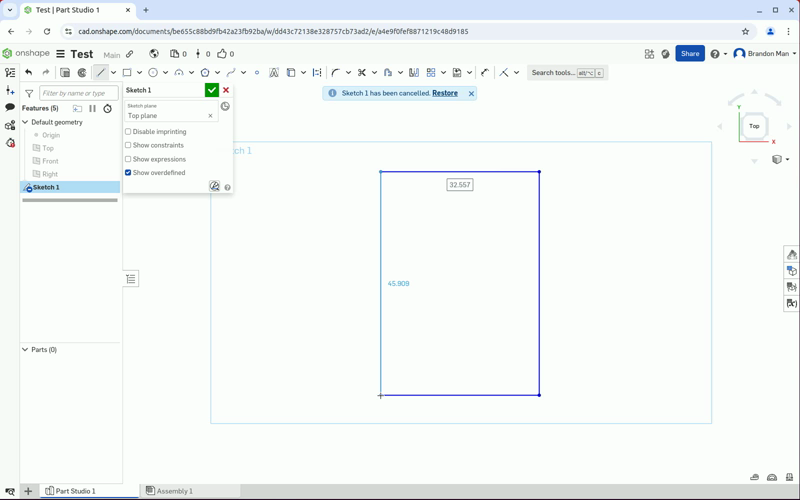
key(esc)
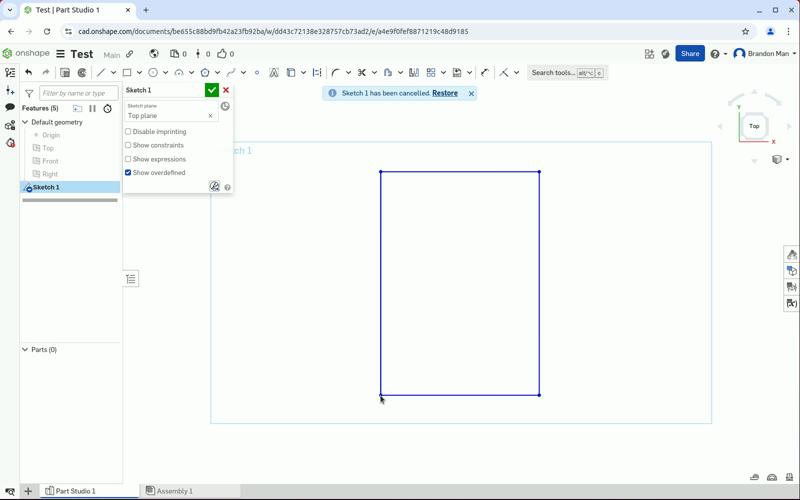
key(c)
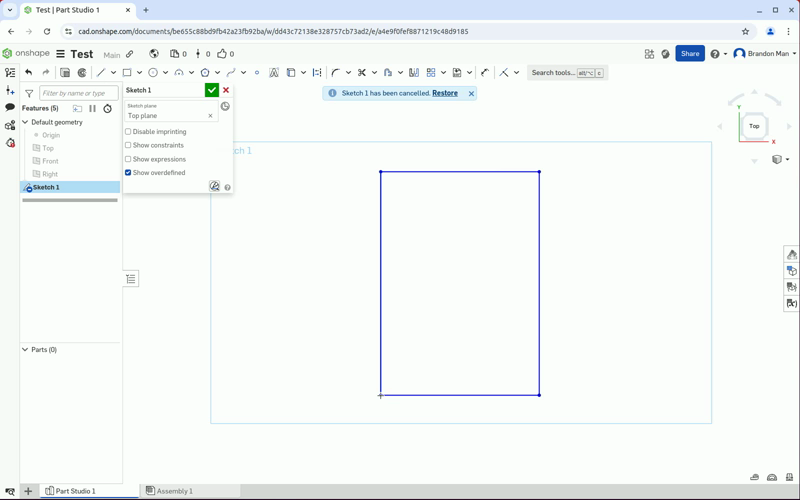
key_down(shift)
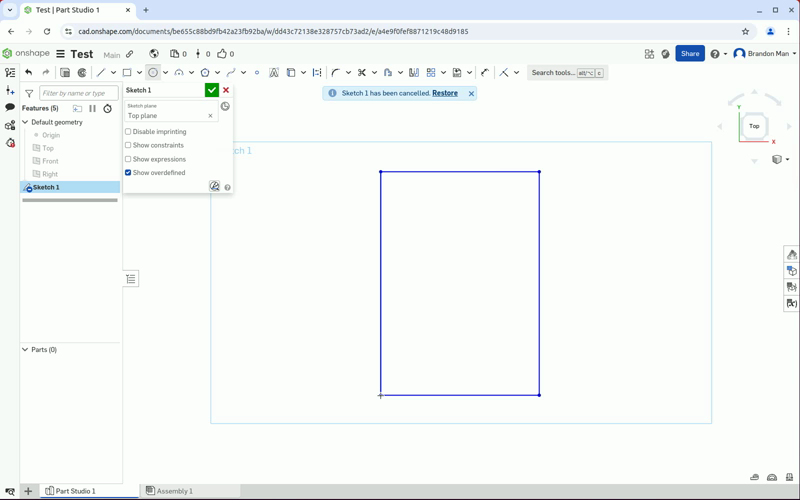
mouse_move(461, 348)
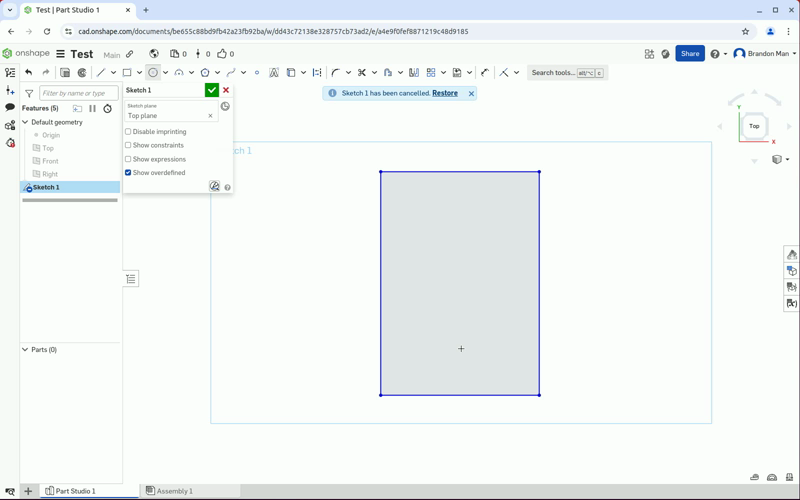
click(461, 348)
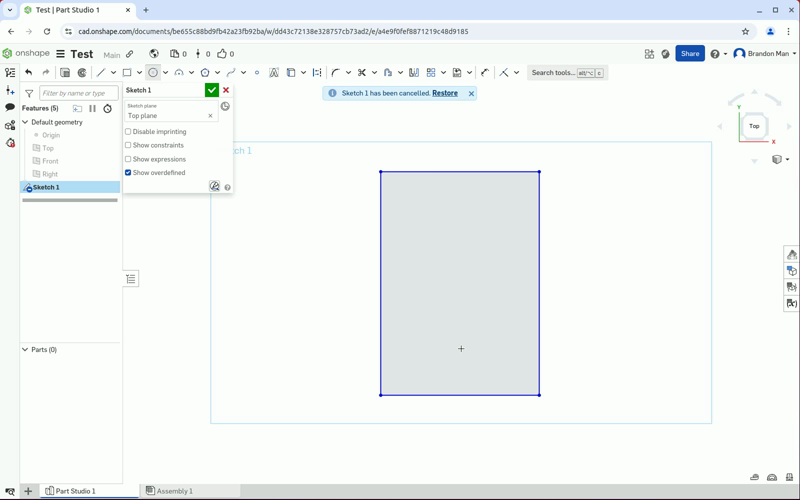
key_up(shift)
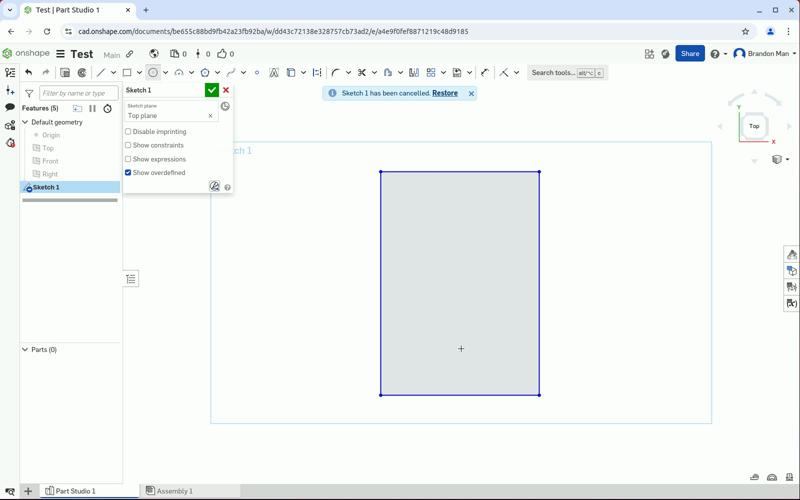
mouse_move(480, 348)
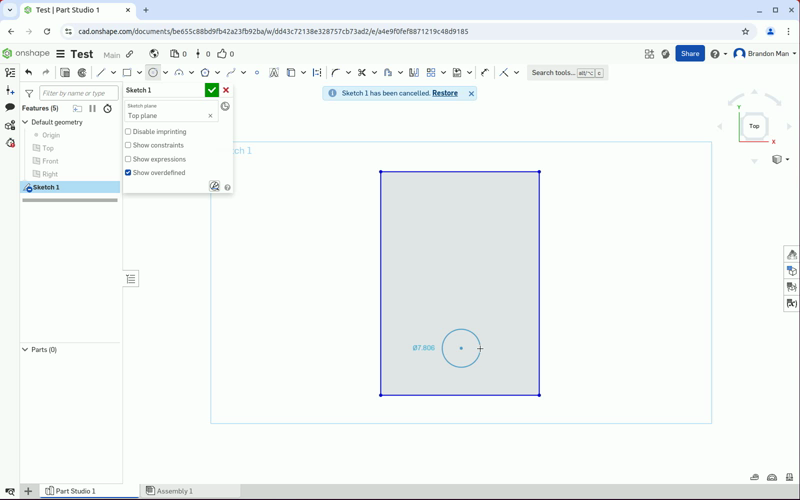
click(480, 348)
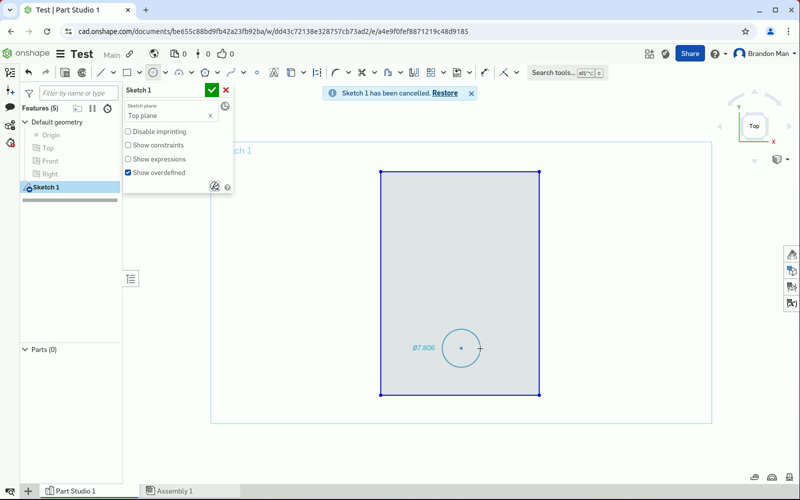
key(esc)
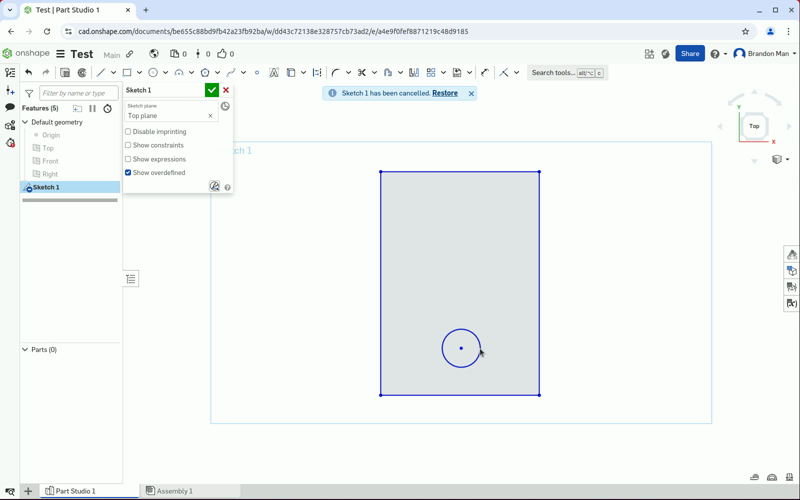
key(c)
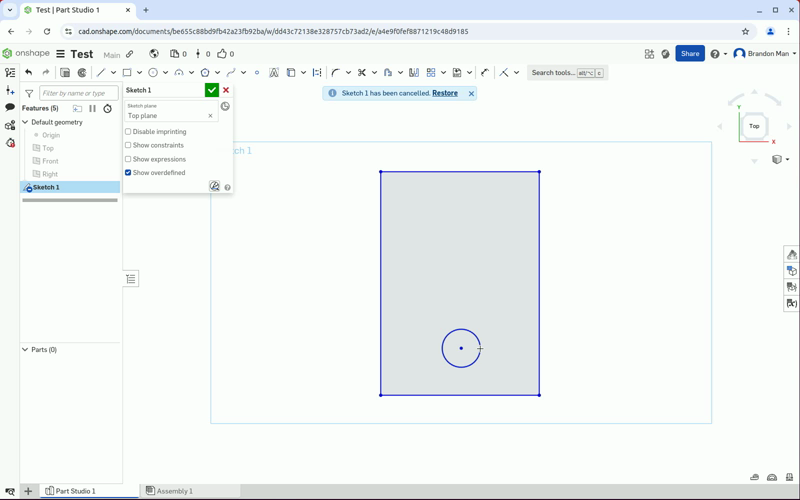
key_down(shift)
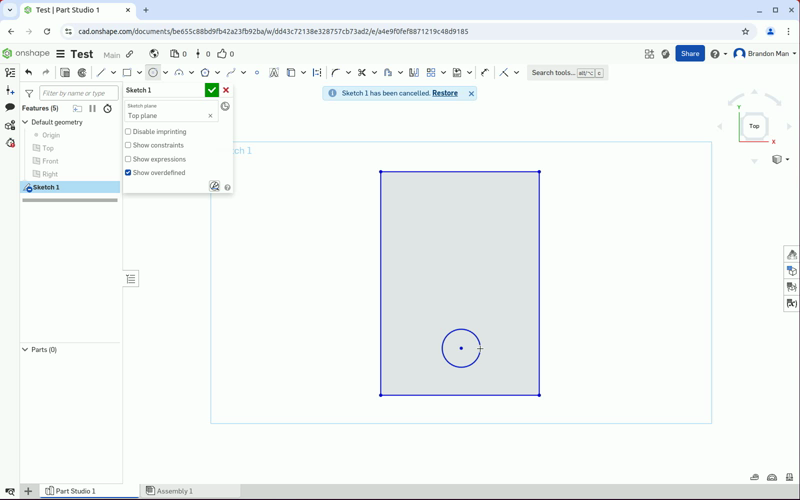
mouse_move(461, 218)
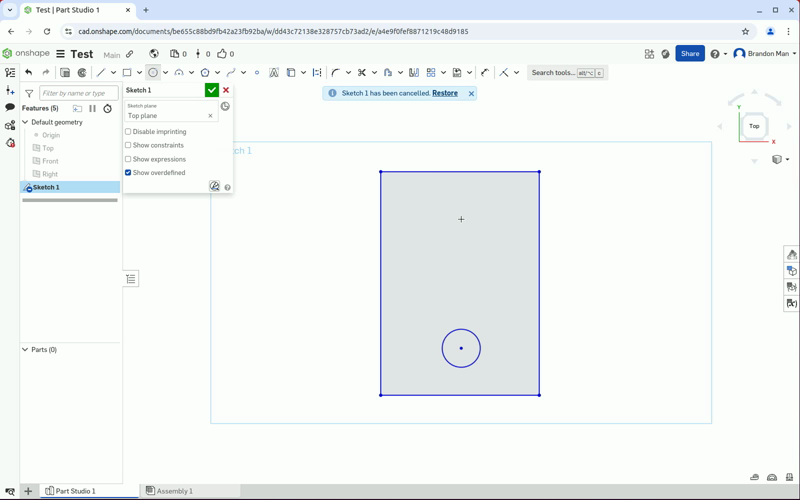
click(461, 218)
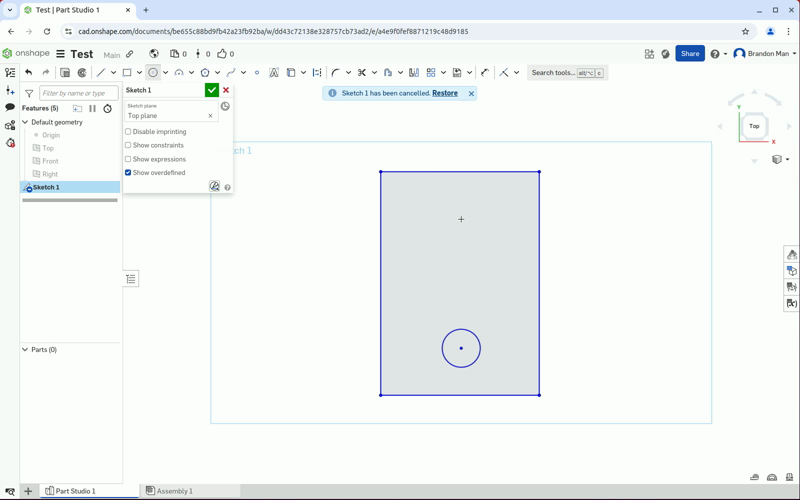
key_up(shift)
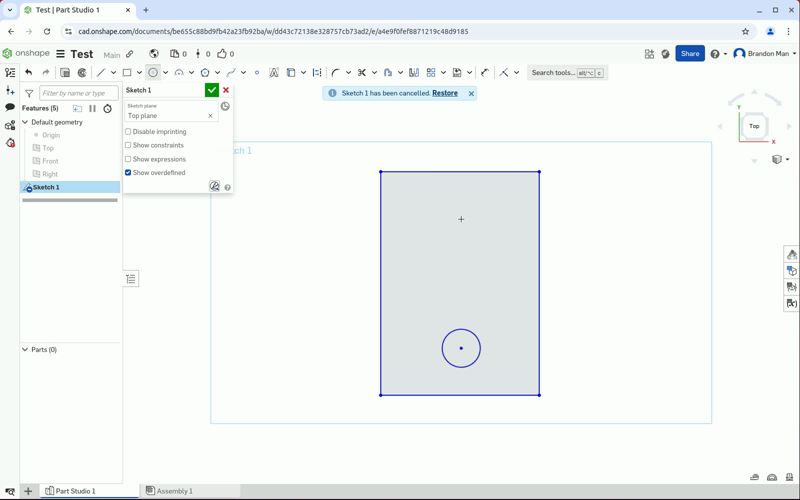
mouse_move(480, 218)
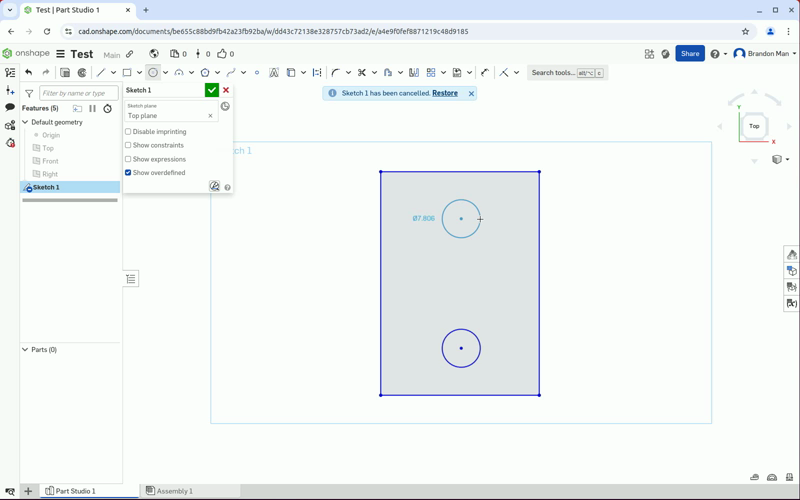
click(480, 218)
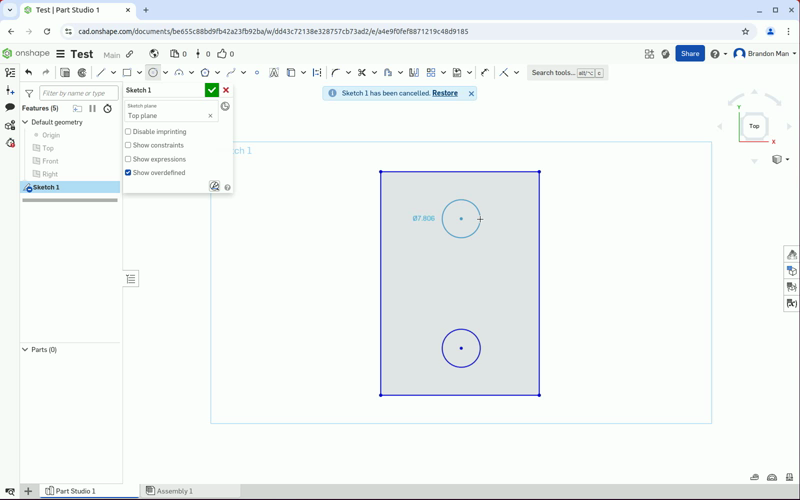
key(esc)
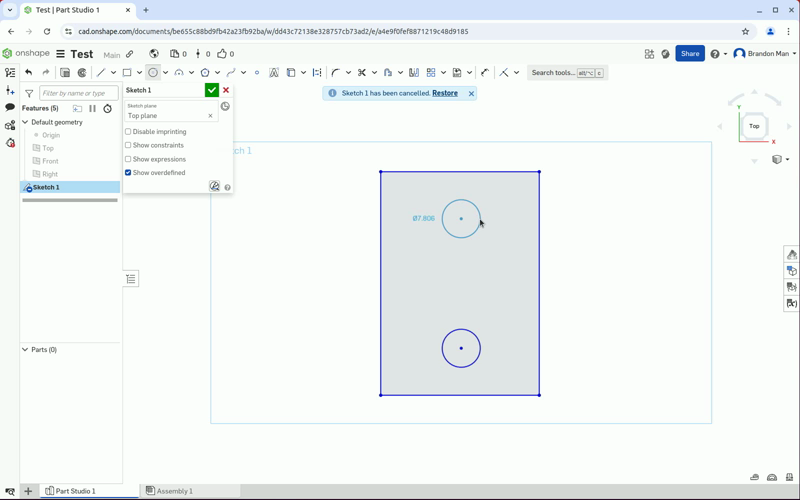
mouse_move(426, 319)
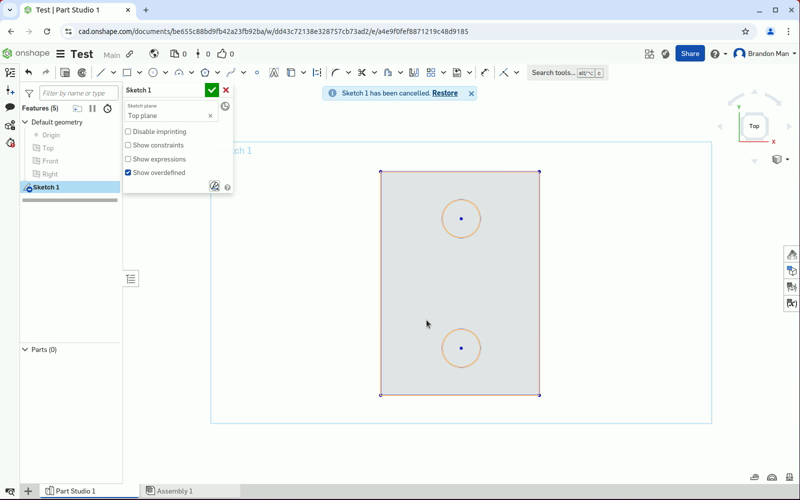
click(426, 319)
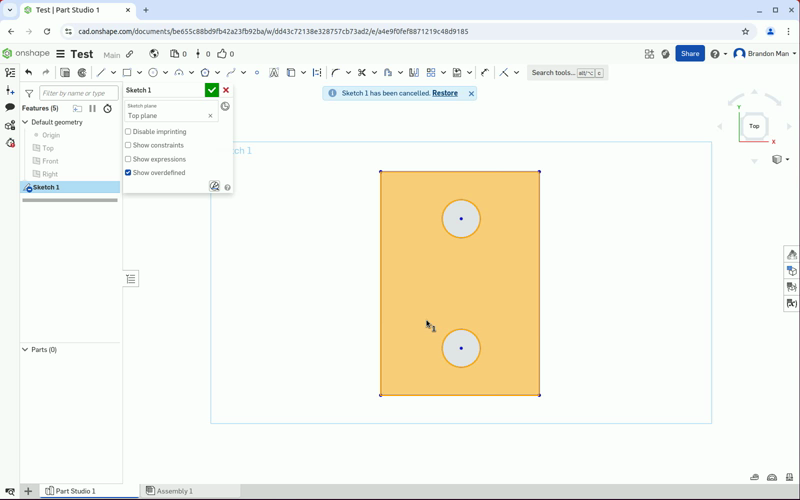
mouse_move(73, 352)
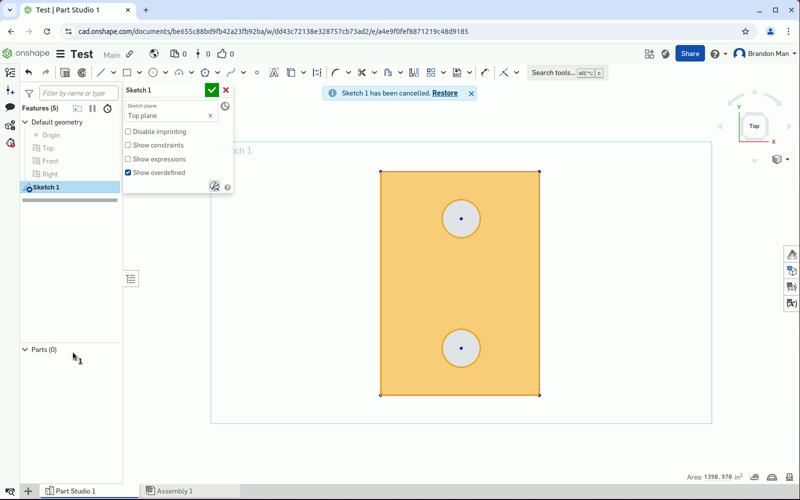
key(shift+y)
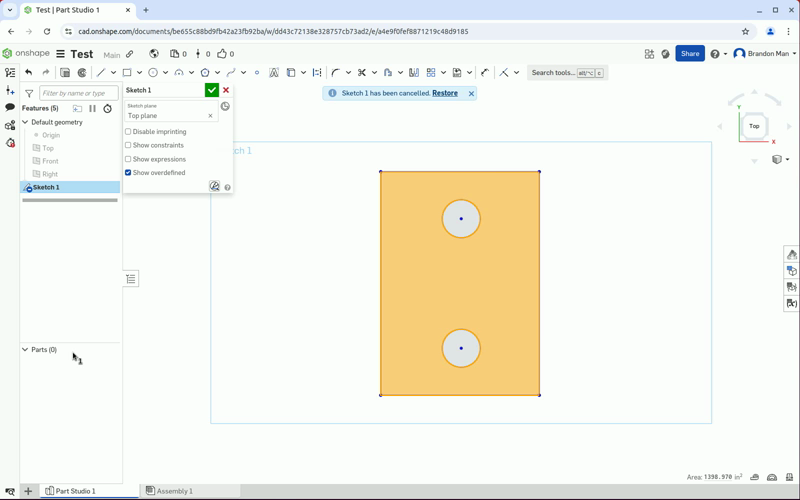
key(shift+e)
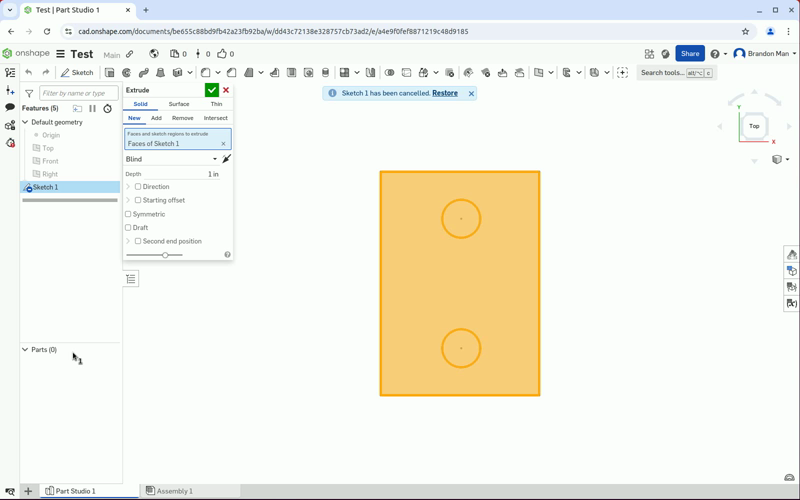
mouse_move(143, 106)
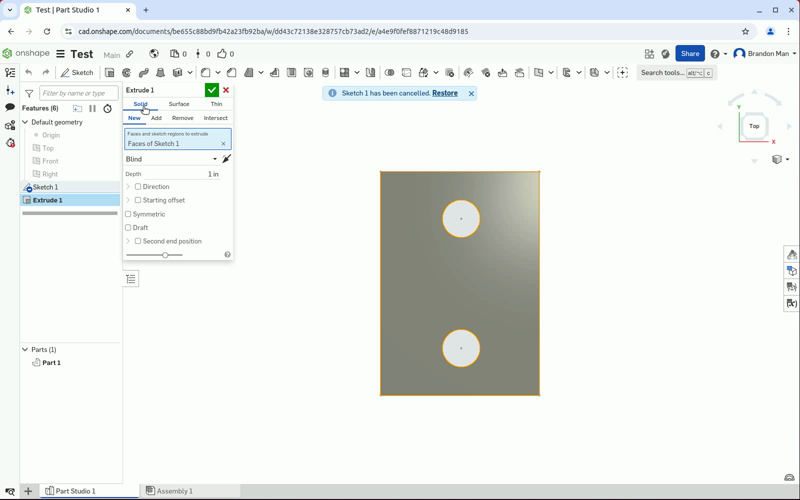
click(143, 106)
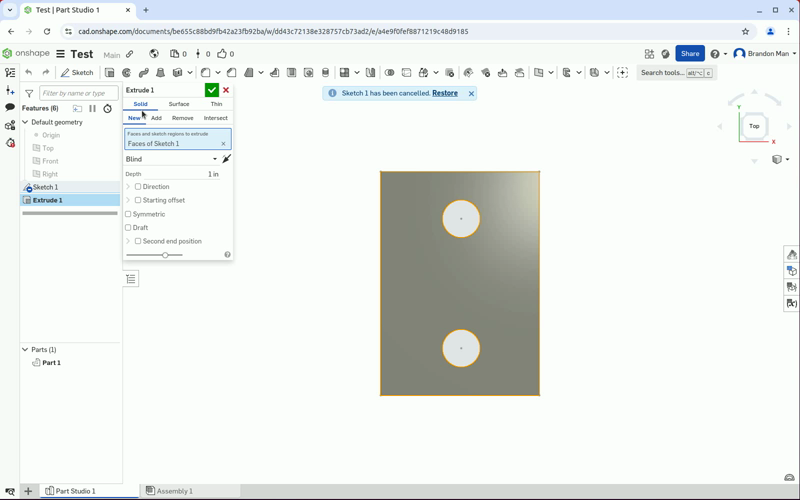
mouse_move(137, 120)
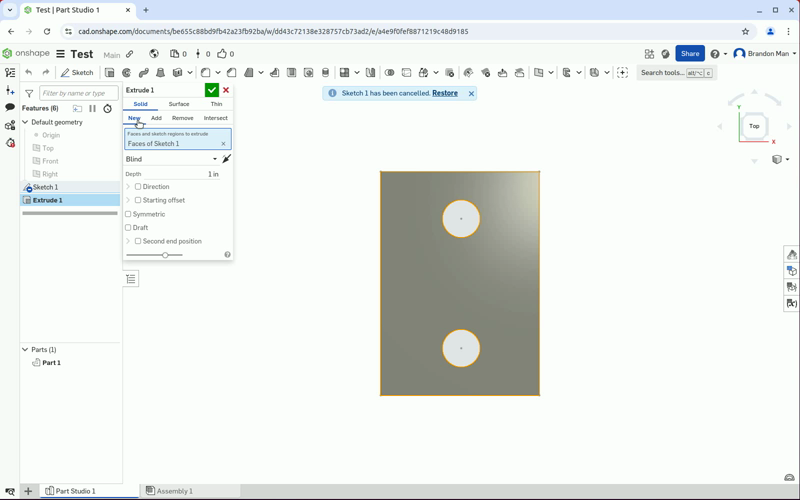
click(137, 120)
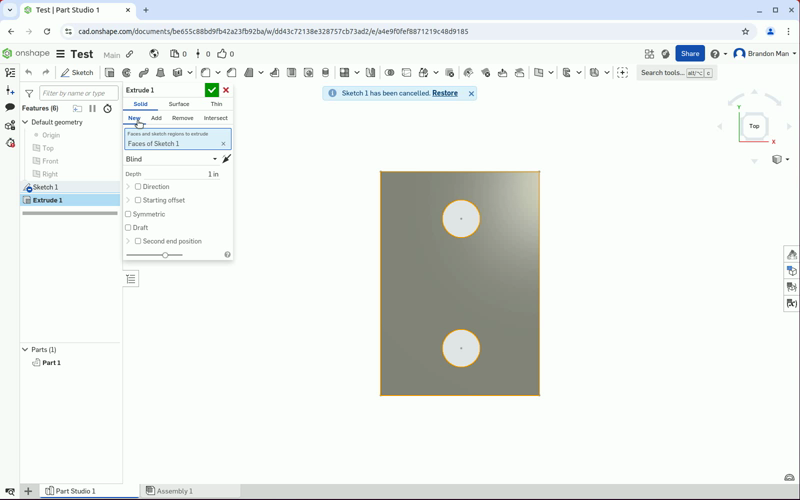
key(tab, 4)
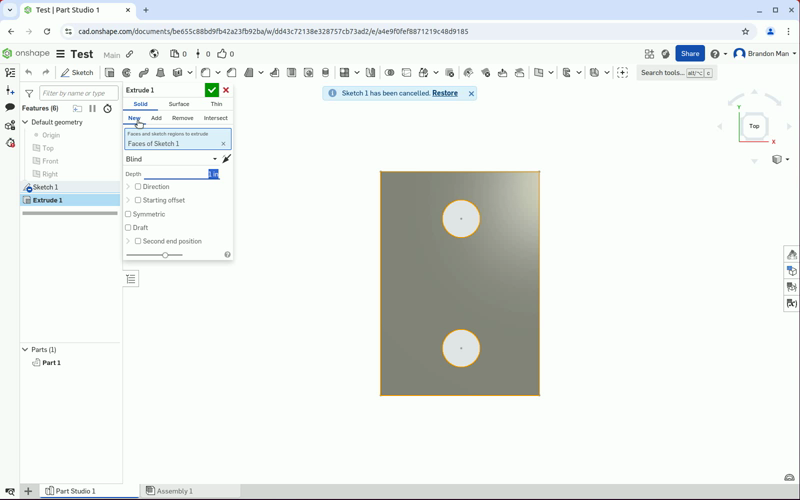
text(10.591)
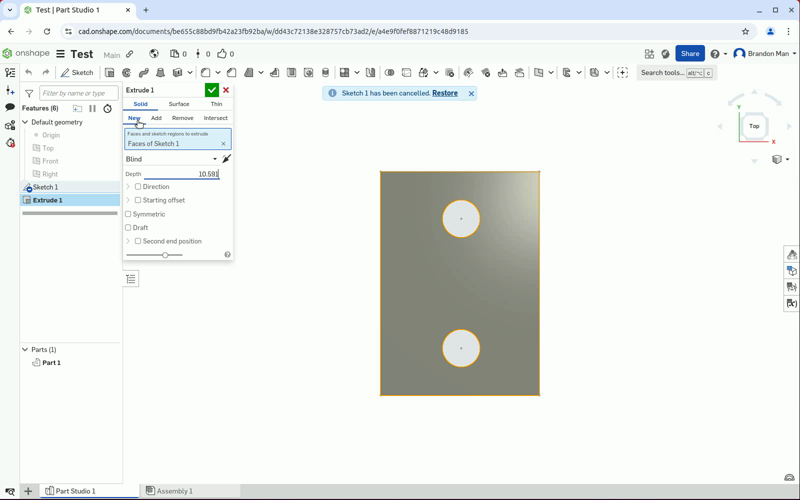
key(enter)
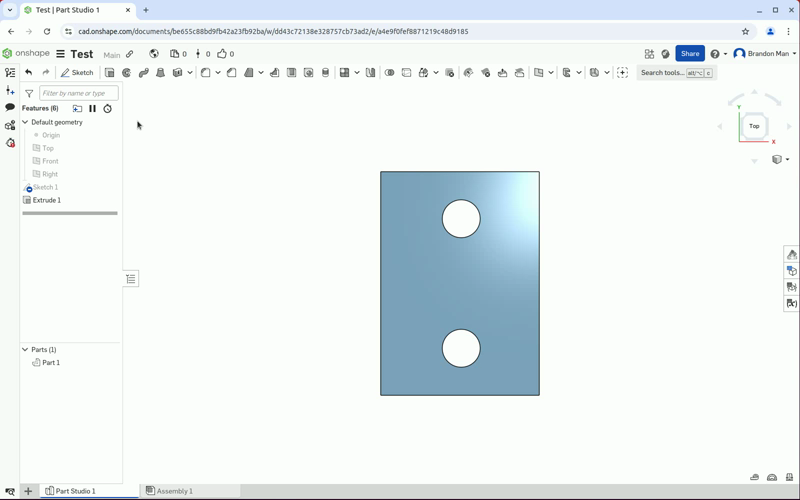
key(shift+h)
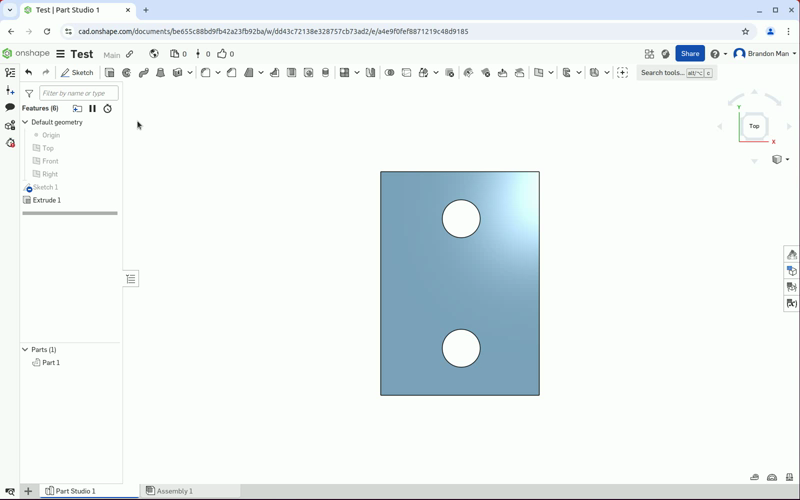
key(shift+h)
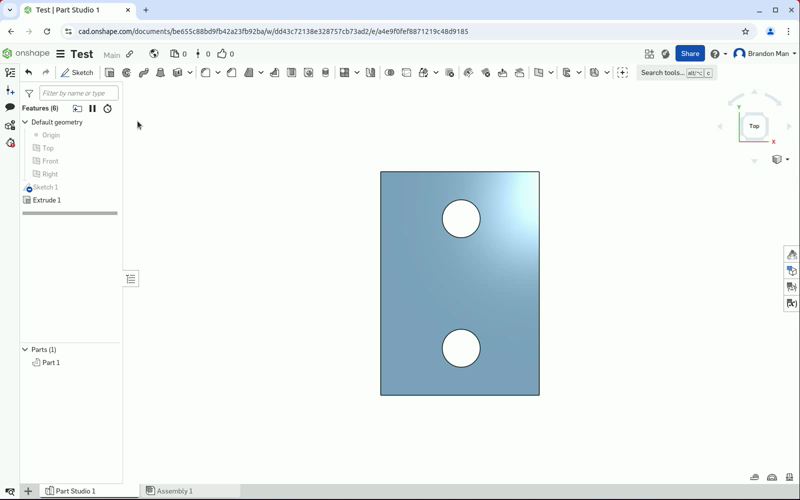
mouse_move(73, 189)
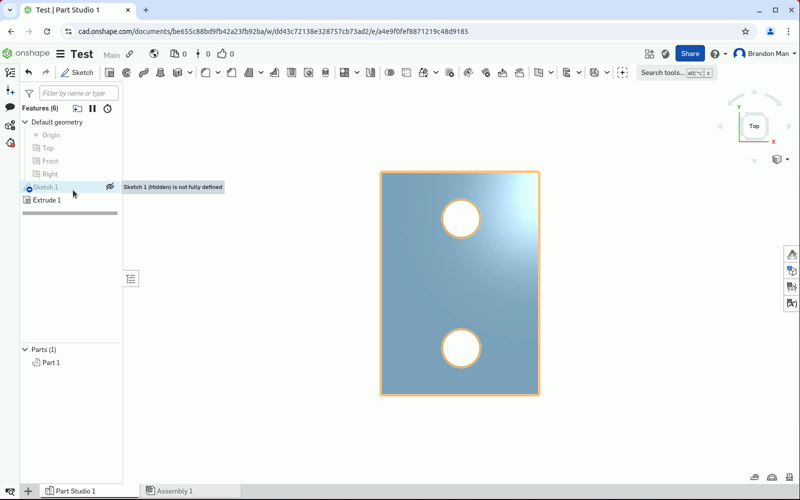
click(73, 189)
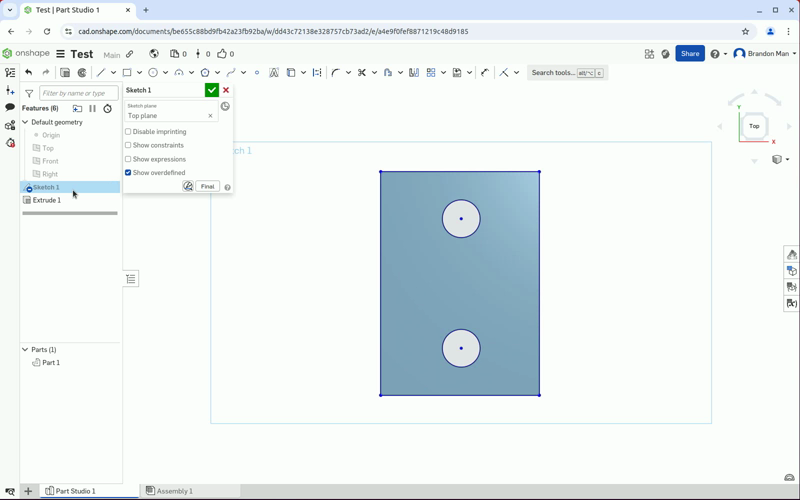
mouse_move(229, 92)
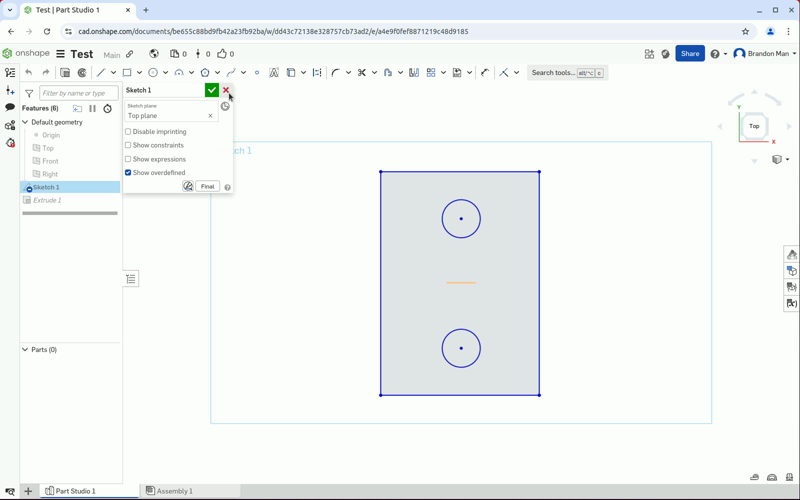
click(229, 92)
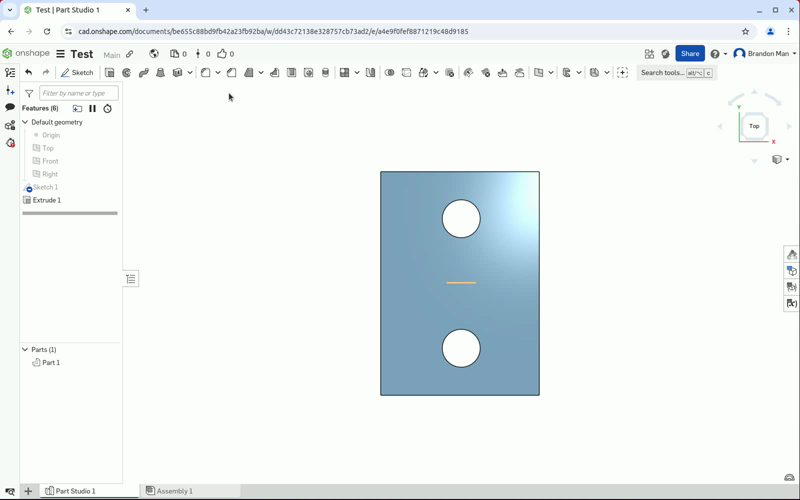
mouse_move(541, 75)
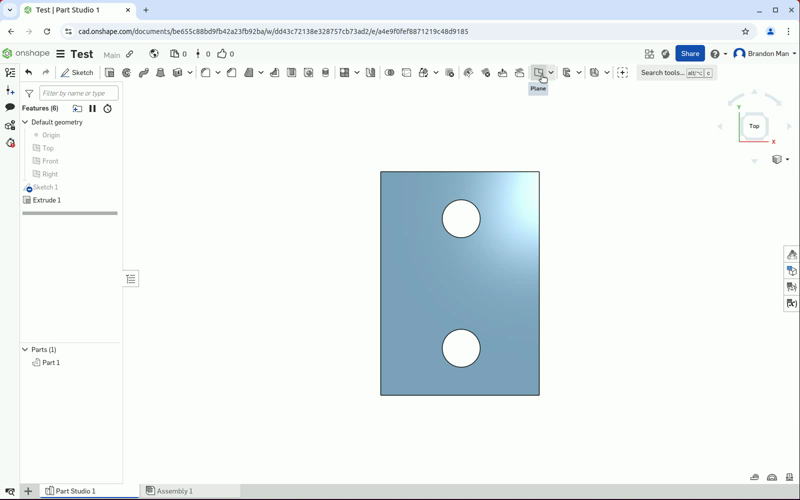
click(541, 75)
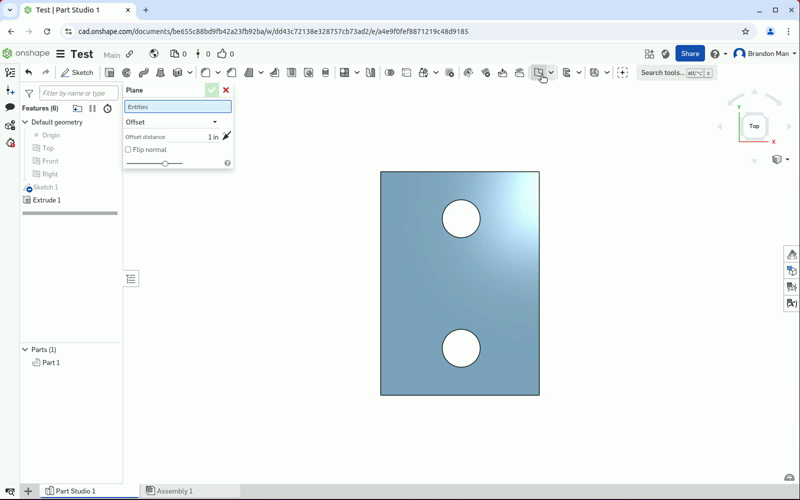
mouse_move(73, 150)
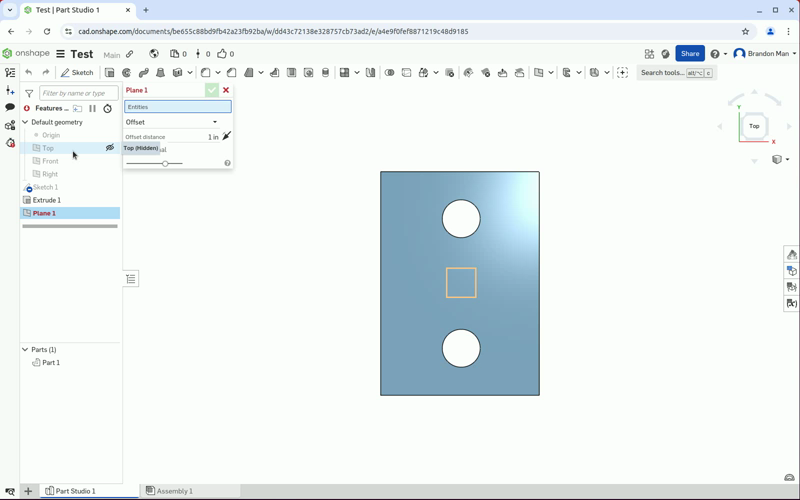
click(73, 150)
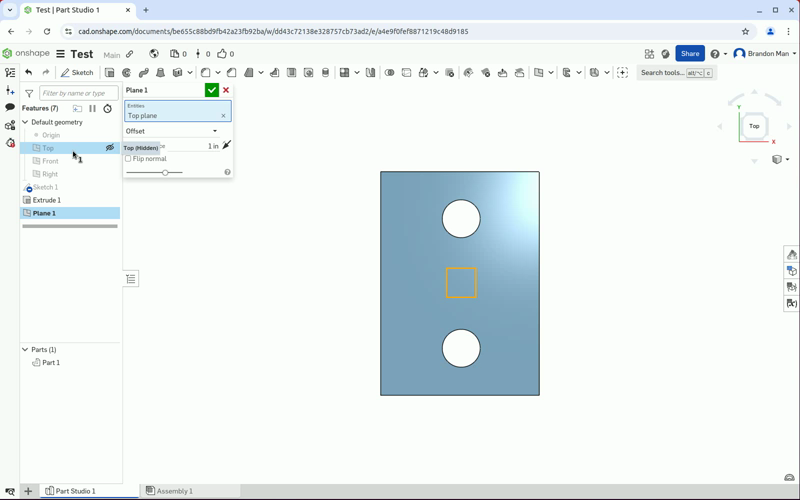
key(tab, 2)
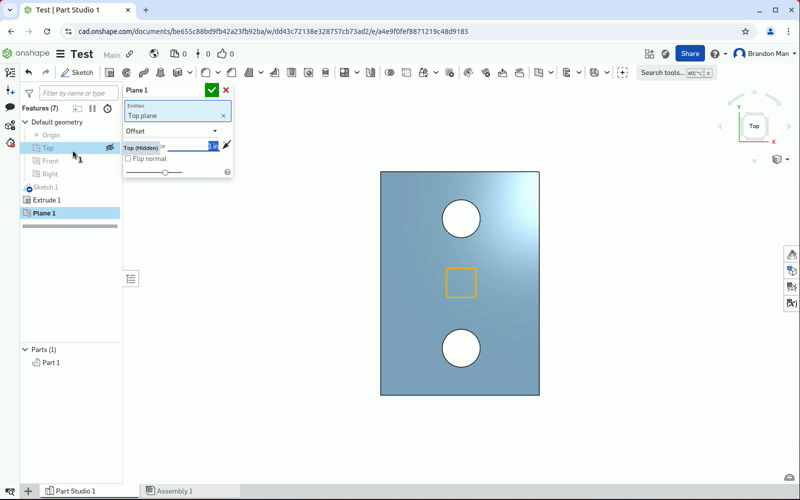
text(10.599)
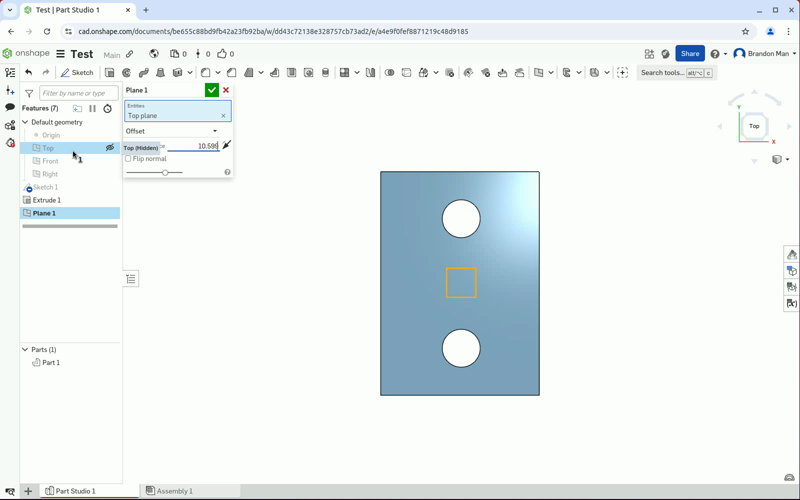
key(enter, 2)
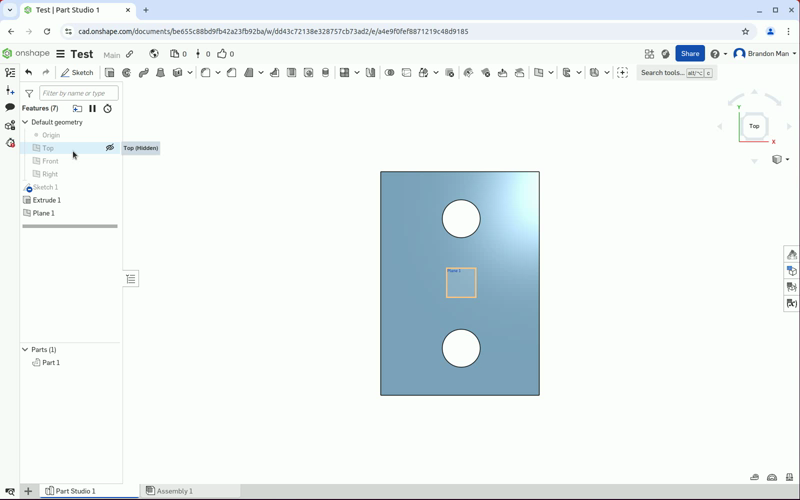
key(shift+s)
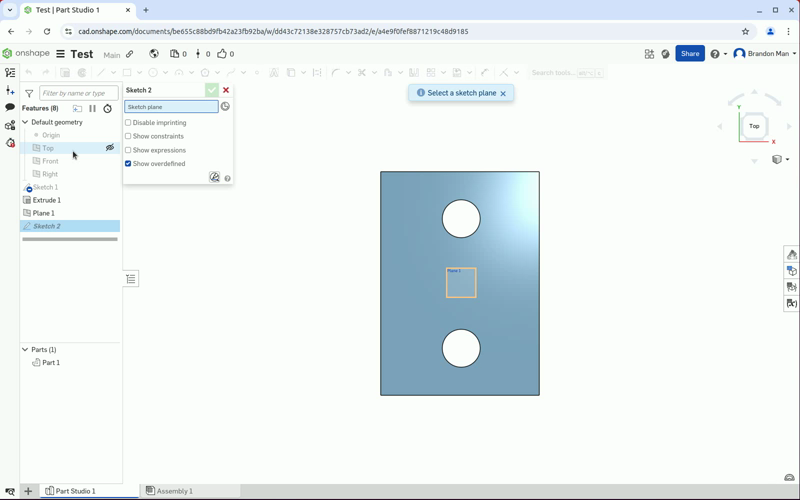
mouse_move(73, 215)
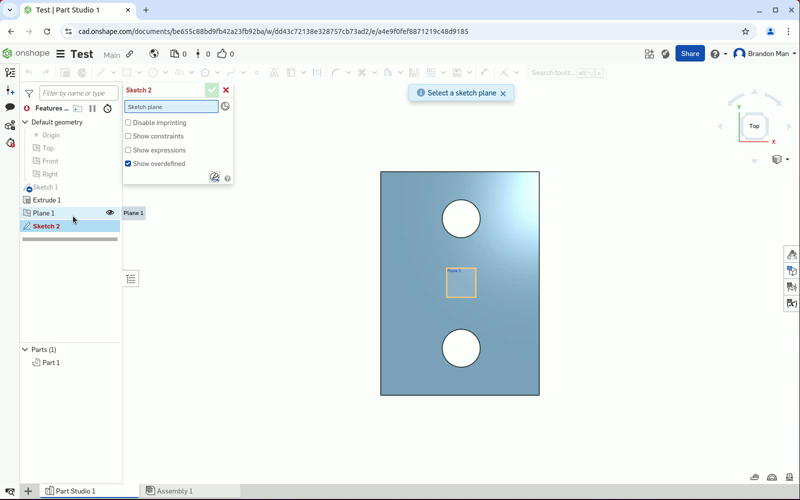
click(73, 215)
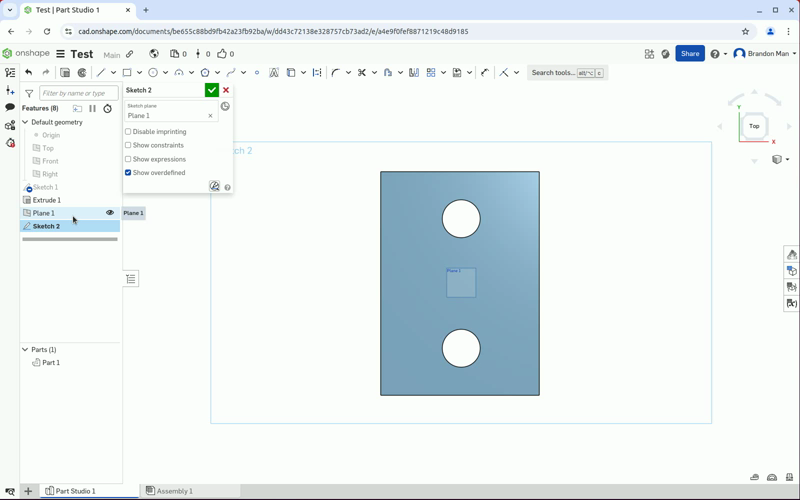
mouse_move(73, 352)
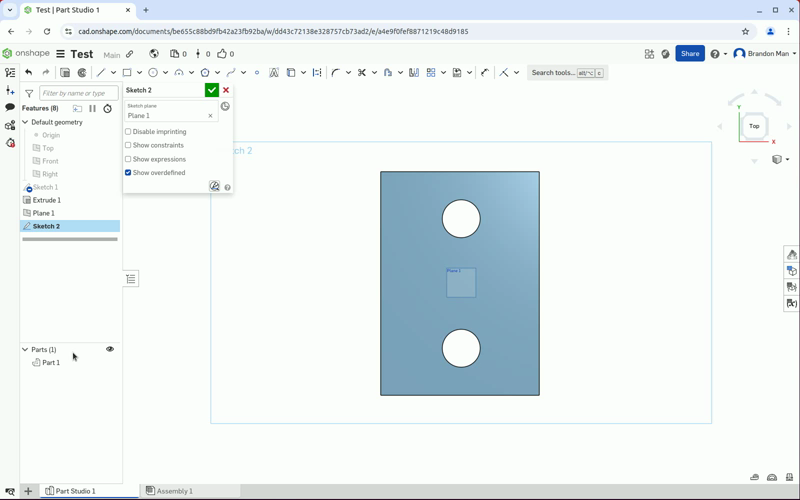
key(y)
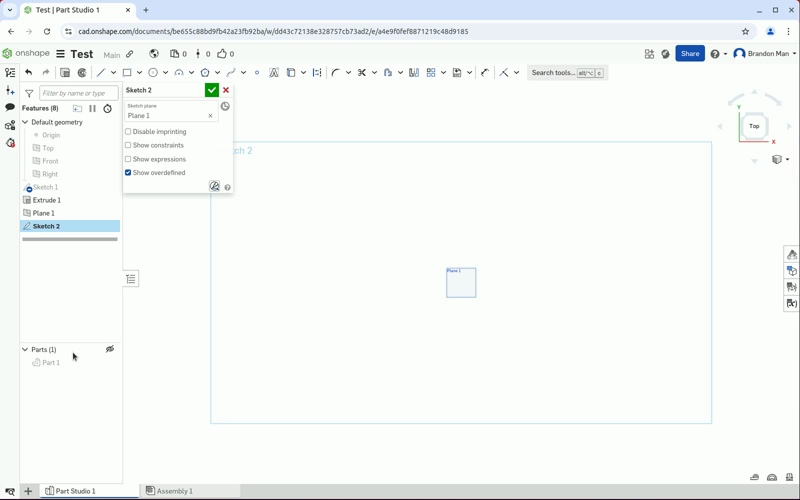
key(c)
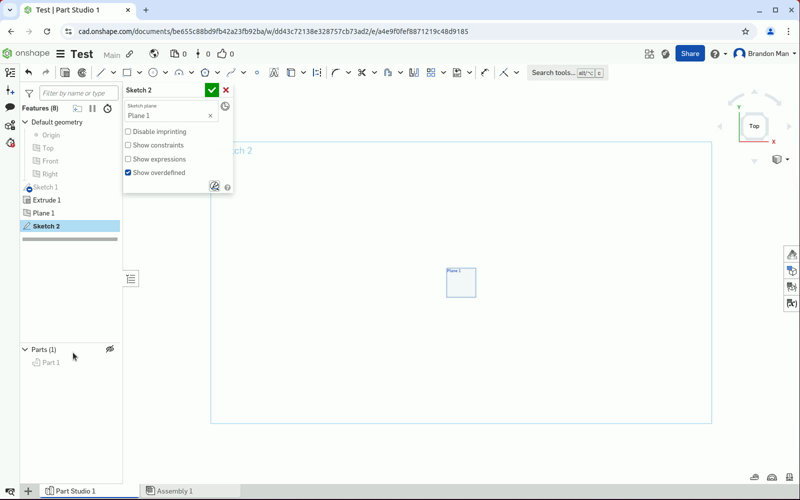
key_down(shift)
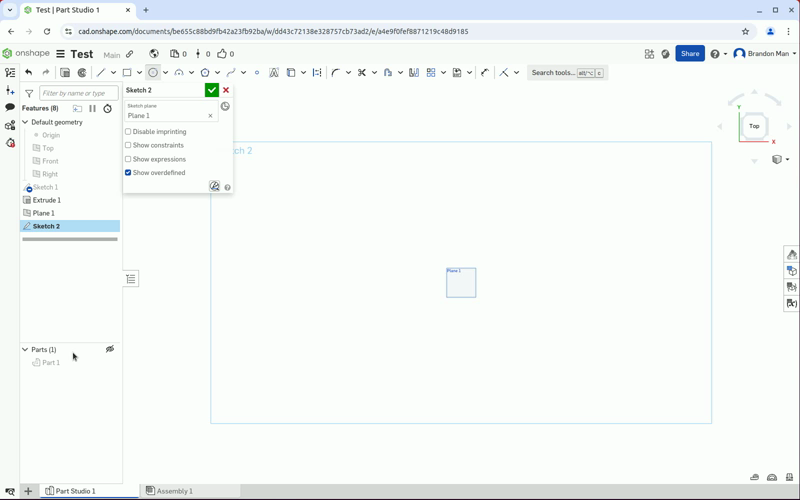
mouse_move(461, 217)
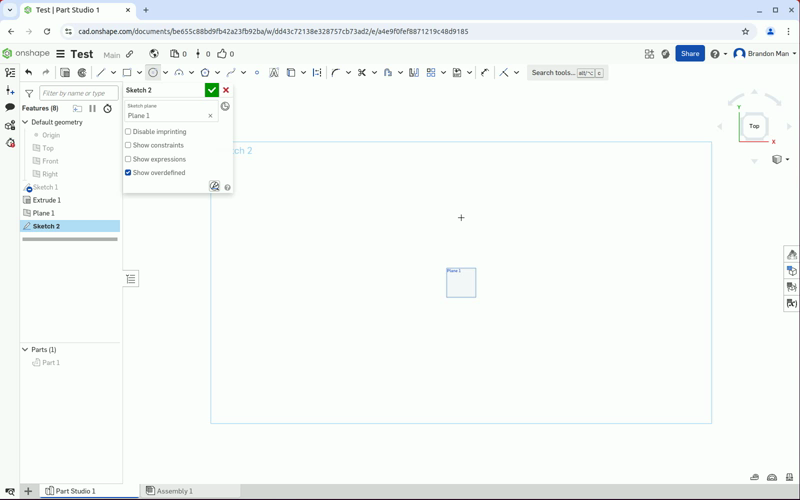
click(461, 217)
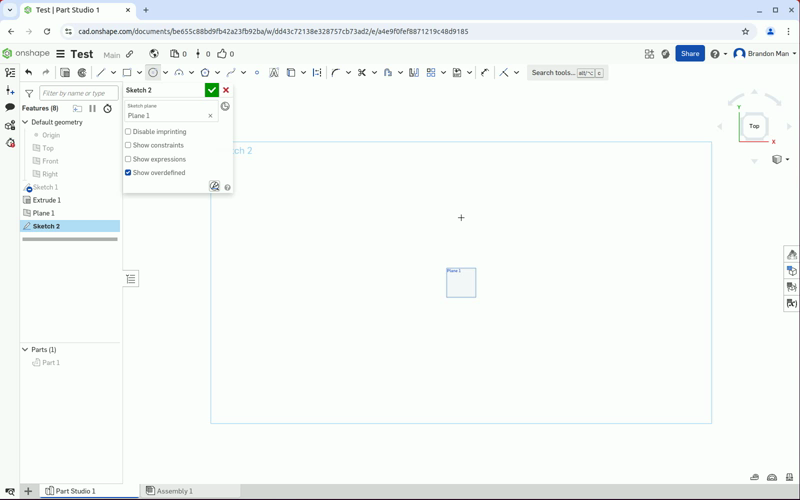
key_up(shift)
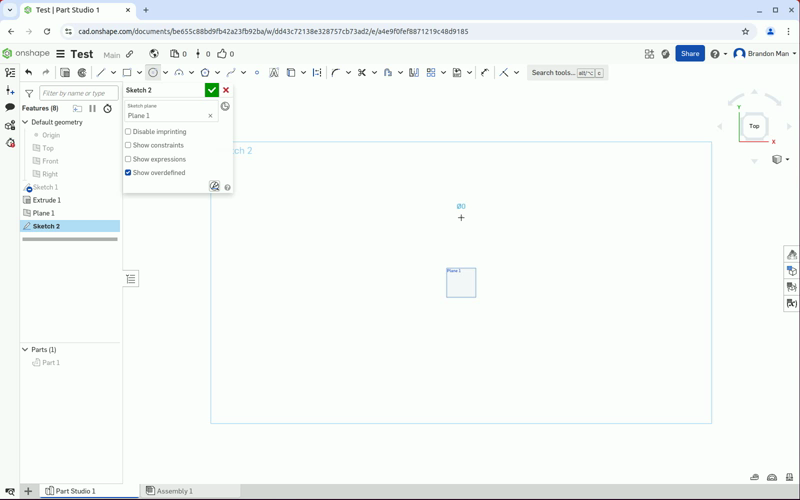
mouse_move(480, 217)
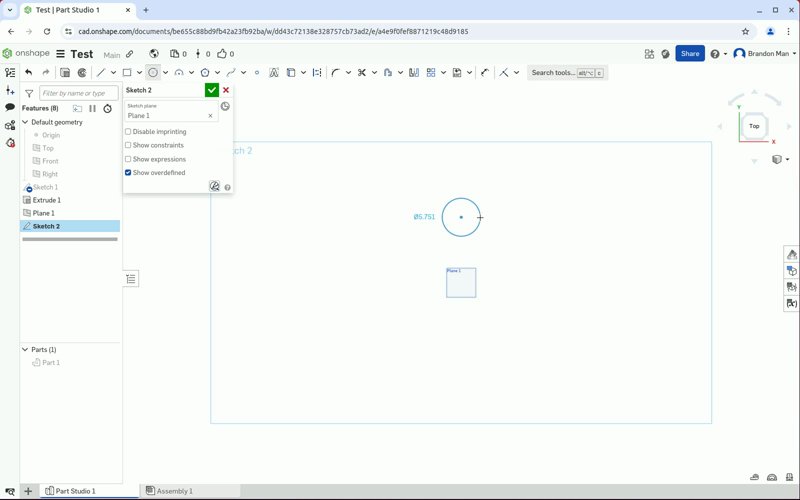
click(480, 217)
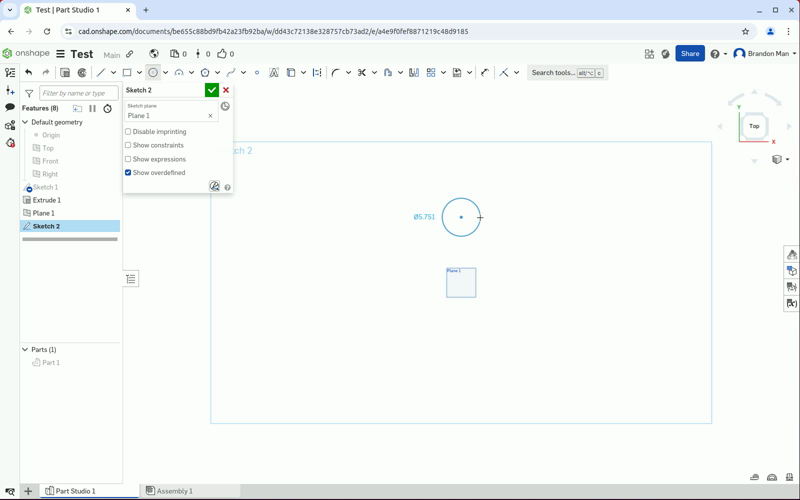
key(esc)
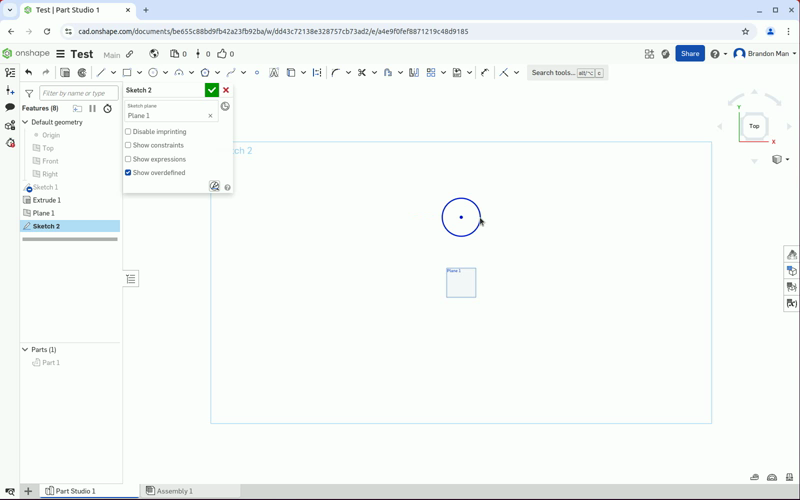
mouse_move(454, 214)
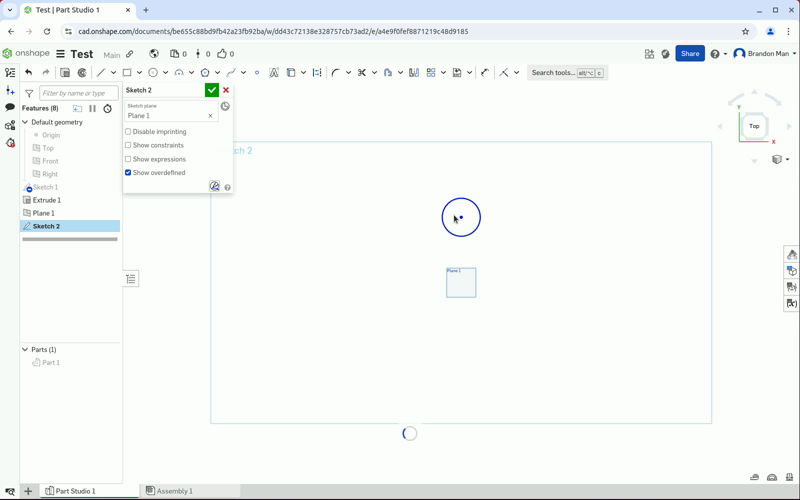
scroll(6)
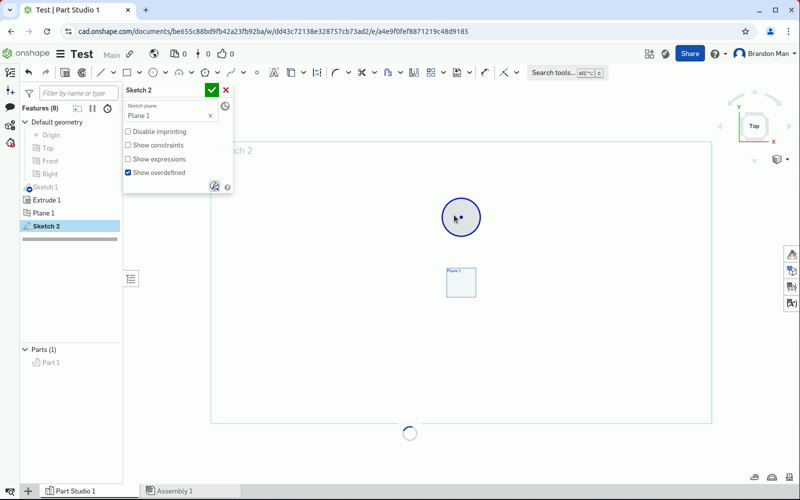
scroll(6)
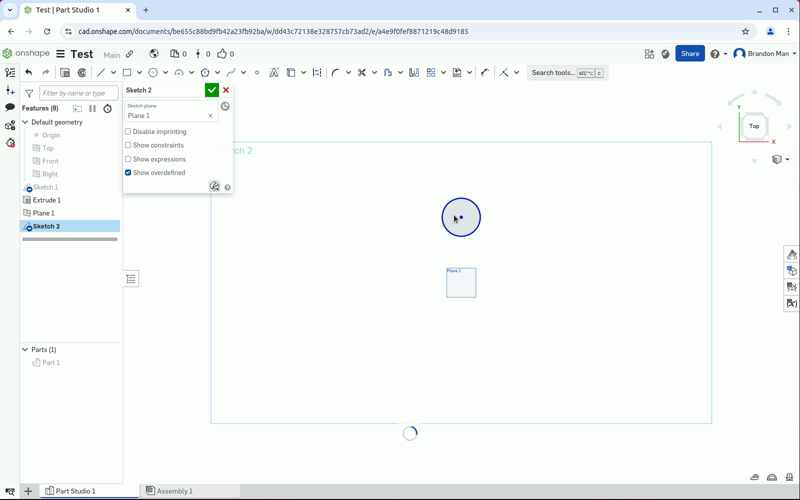
scroll(6)
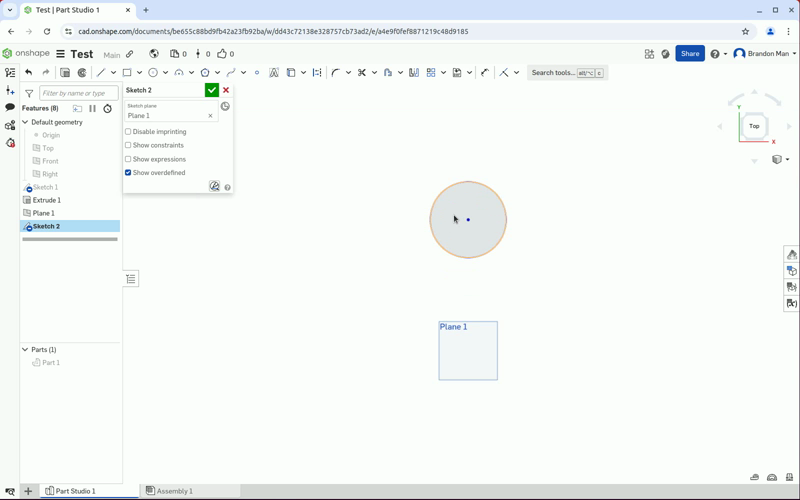
scroll(6)
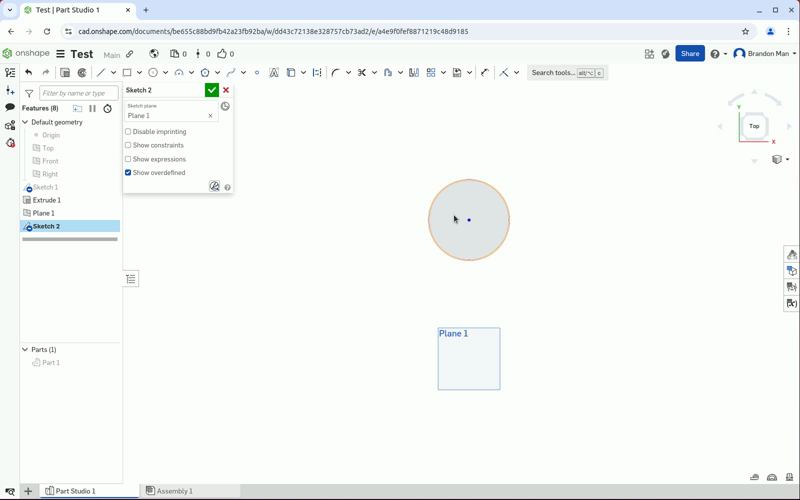
scroll(6)
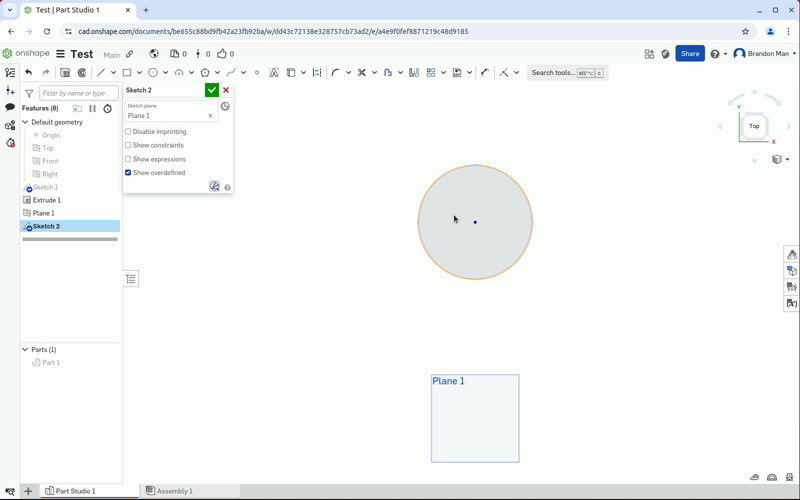
scroll(6)
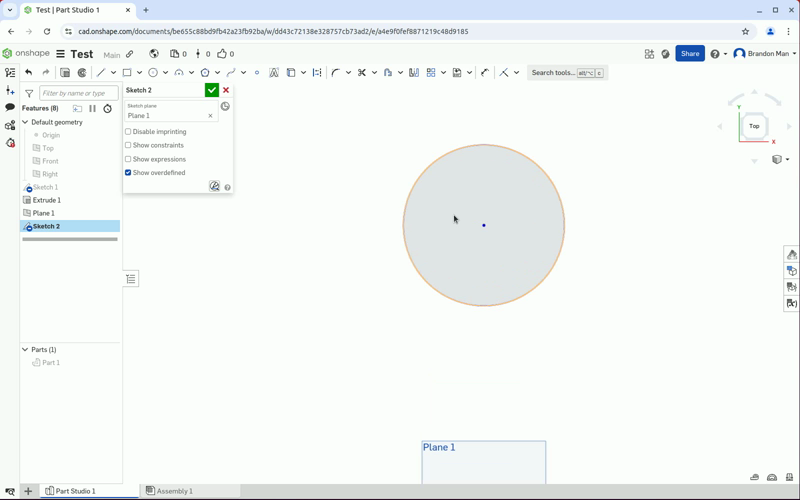
scroll(6)
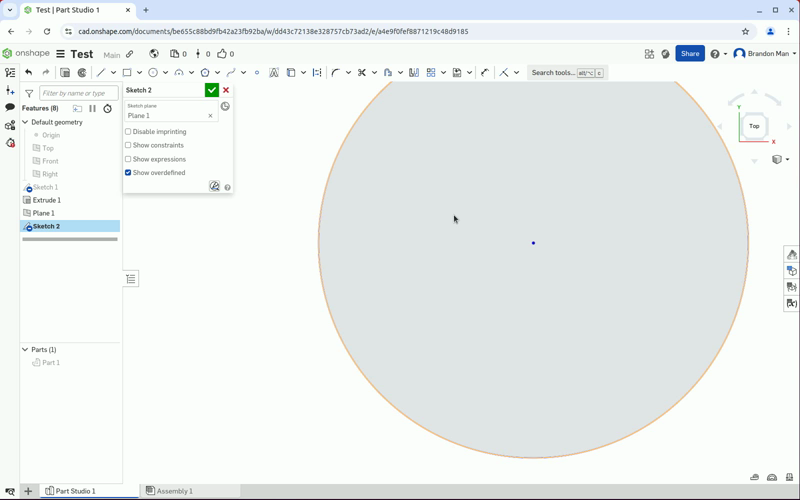
click(454, 214)
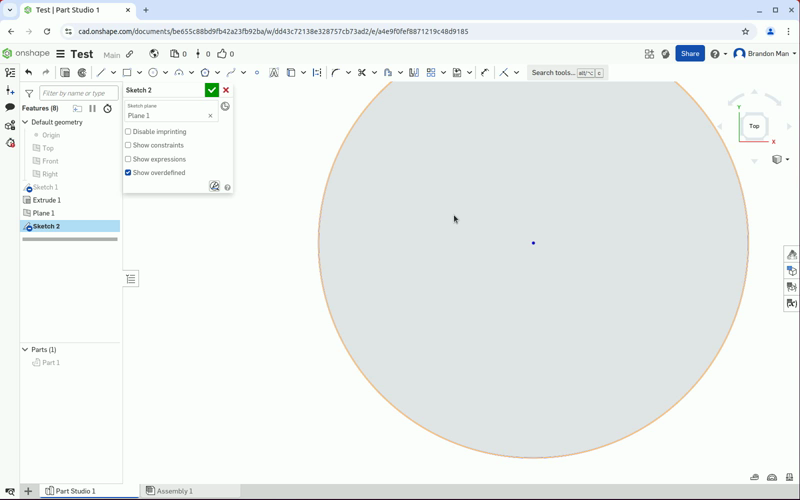
scroll(-6)
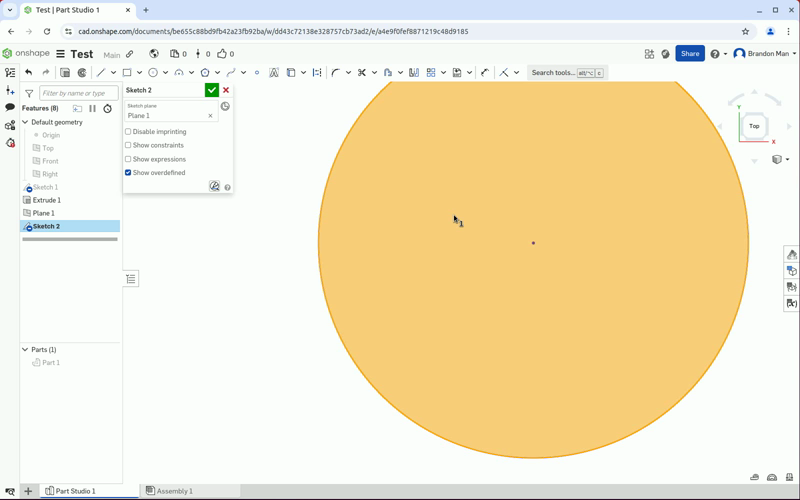
scroll(-6)
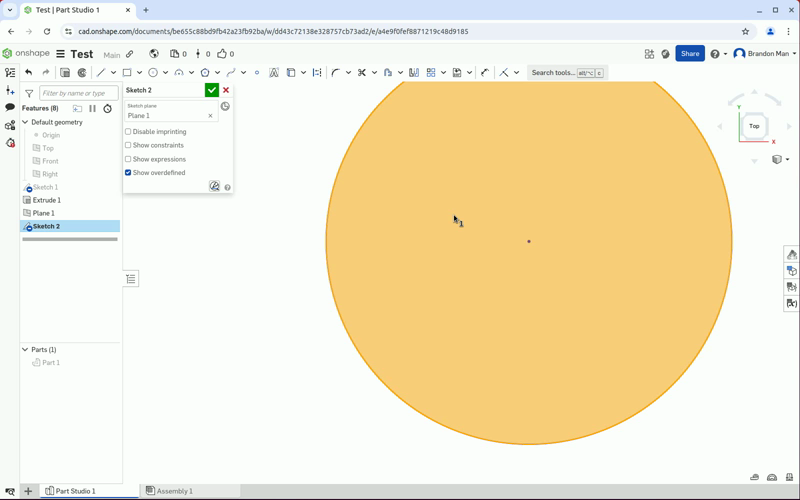
scroll(-6)
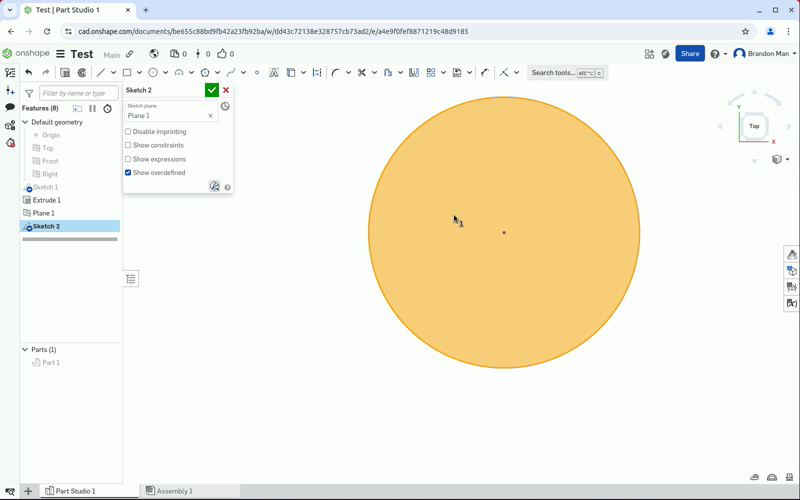
scroll(-6)
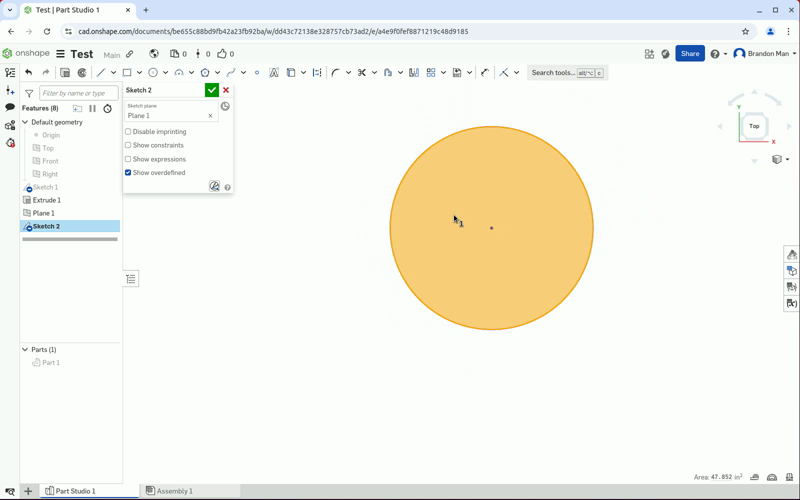
scroll(-6)
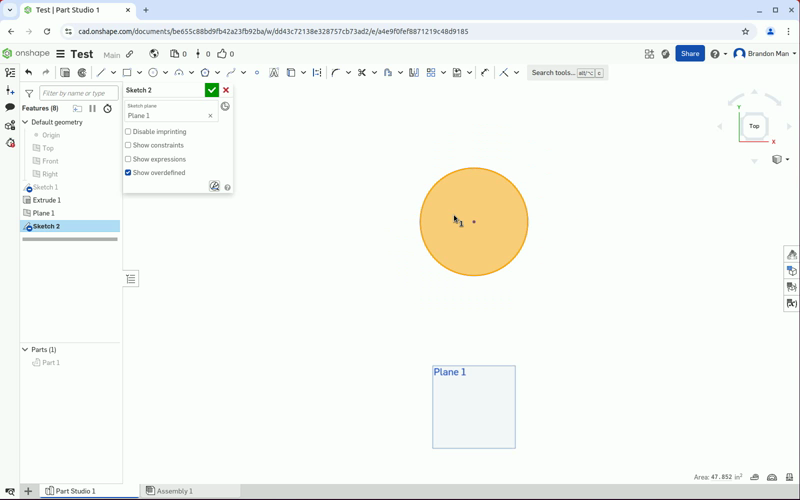
scroll(-6)
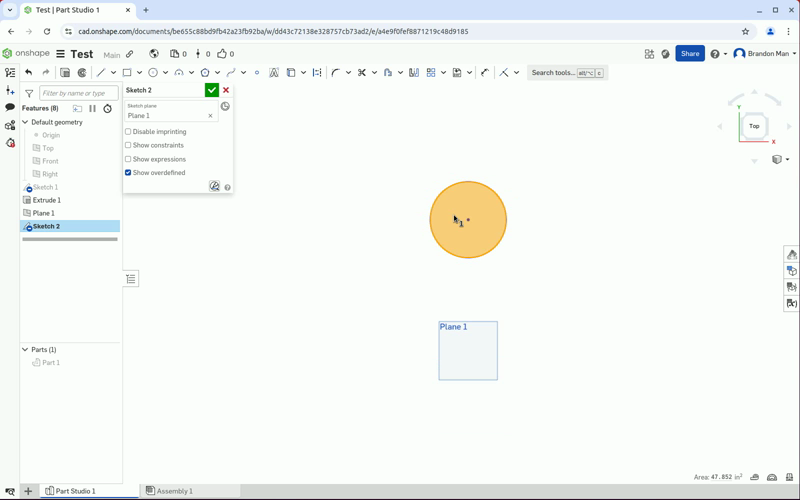
scroll(-6)
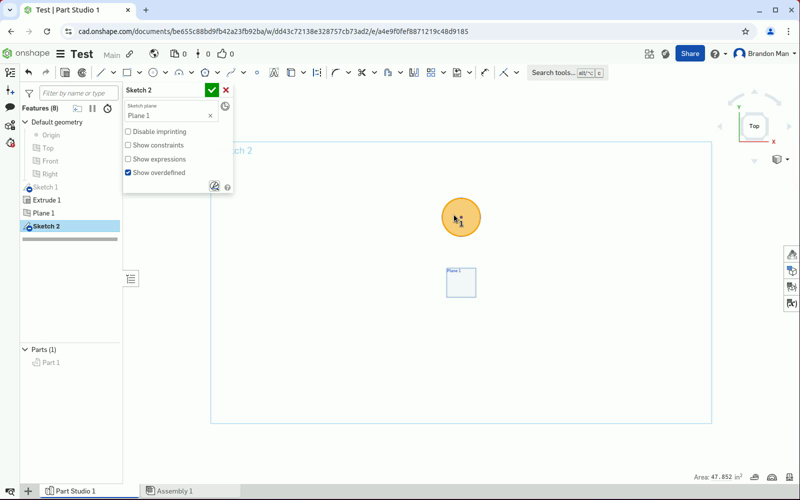
mouse_move(73, 352)
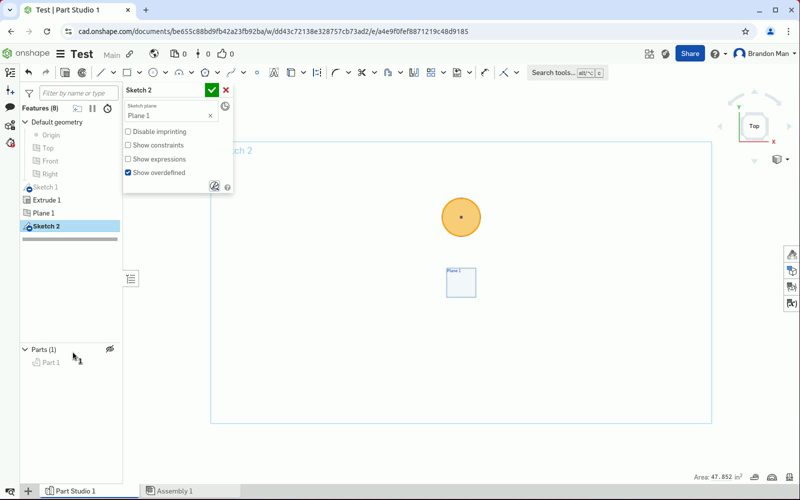
key(shift+y)
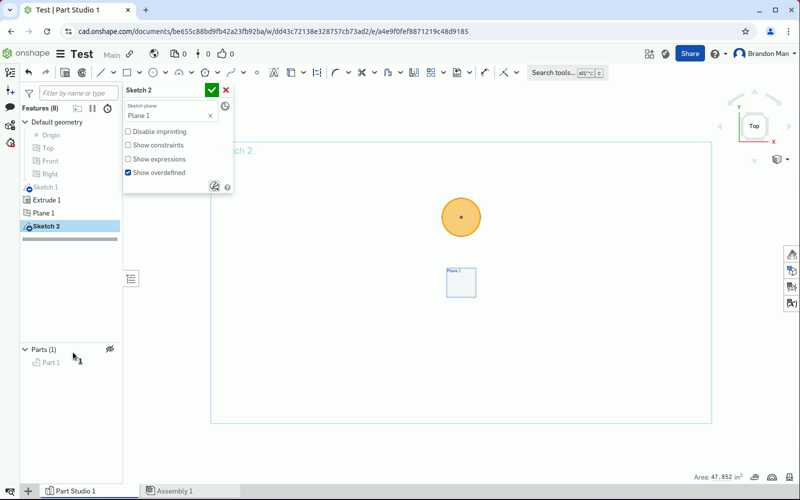
key(shift+e)
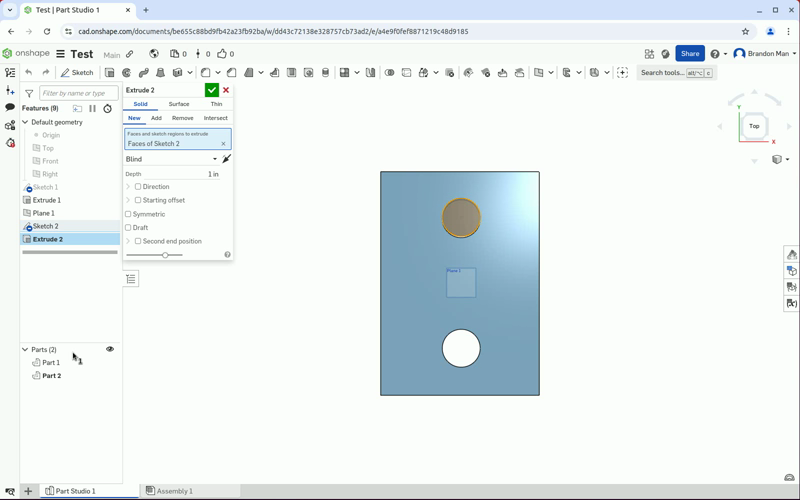
mouse_move(143, 106)
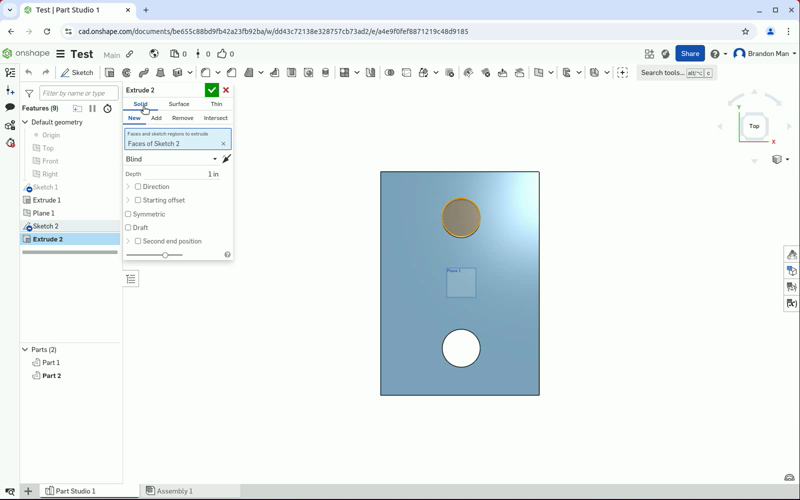
click(143, 106)
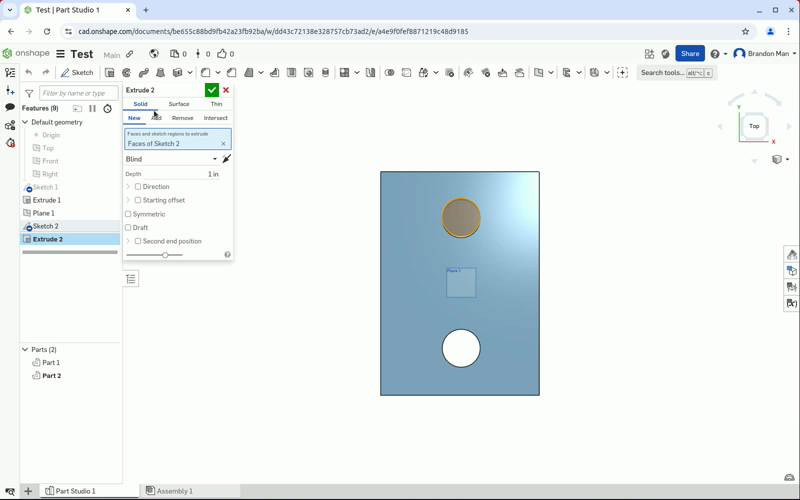
mouse_move(186, 120)
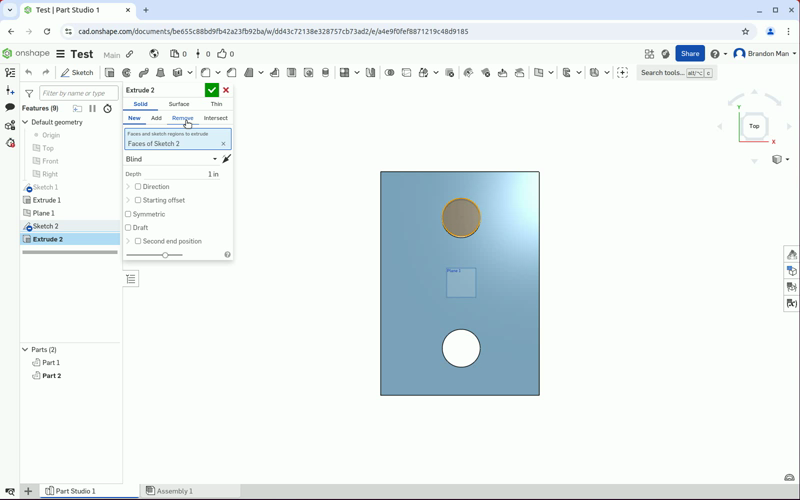
click(186, 120)
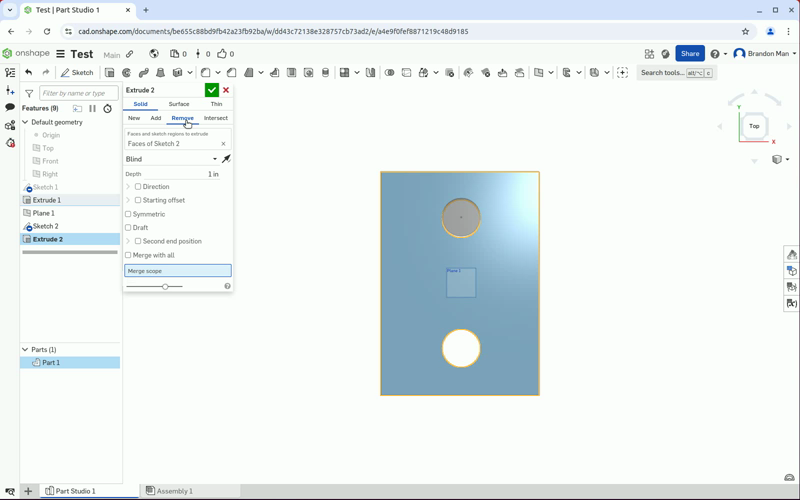
key(tab, 4)
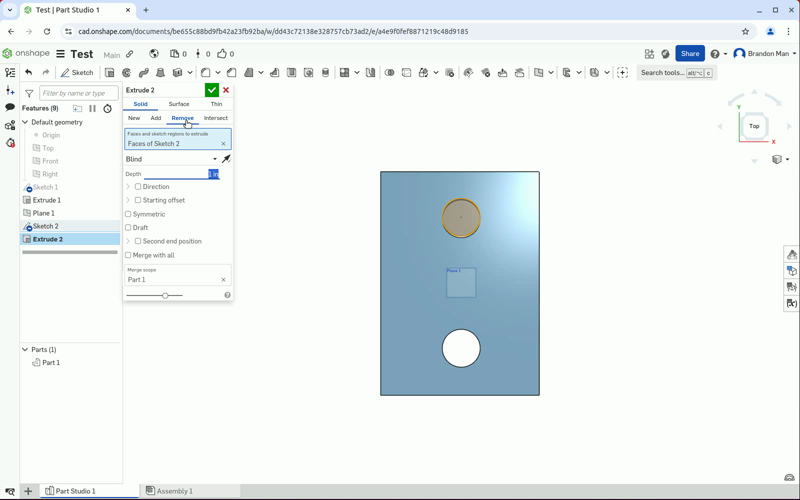
text(7.703)
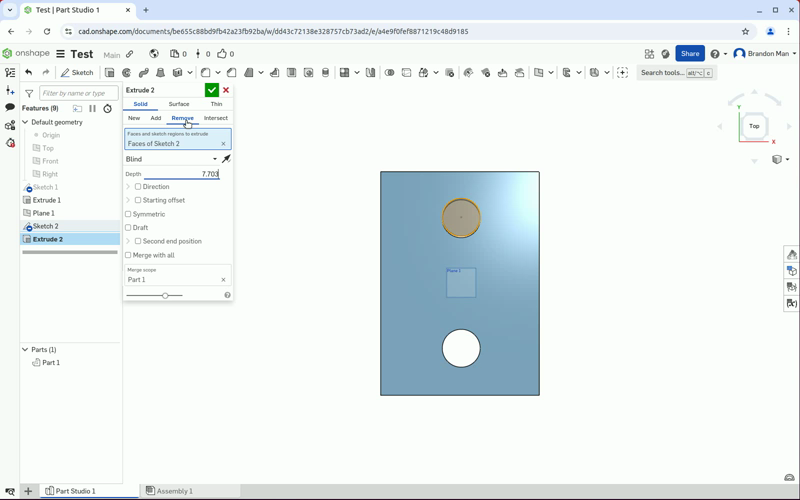
key(tab, 6)
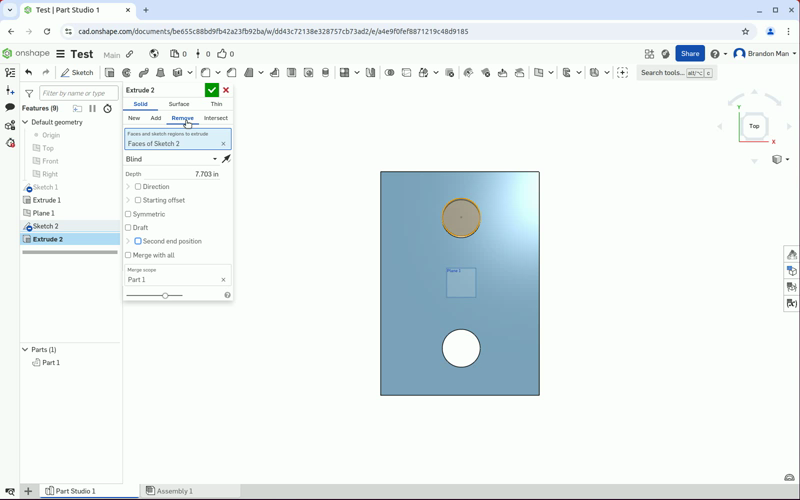
key(space)
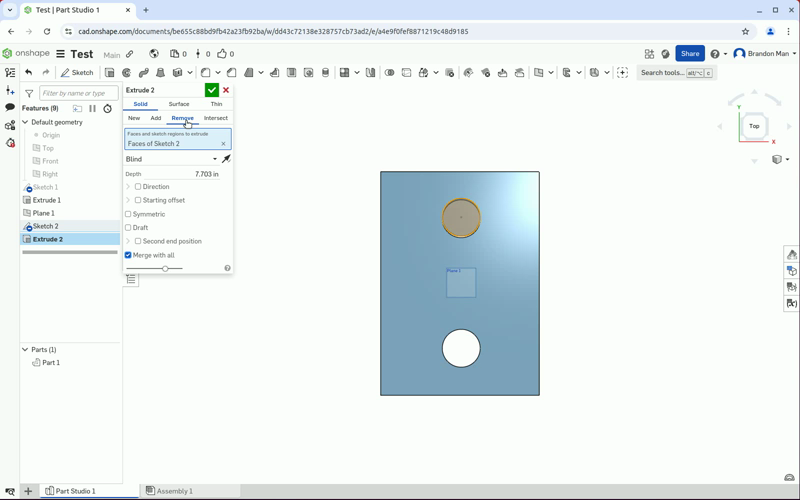
key(enter)
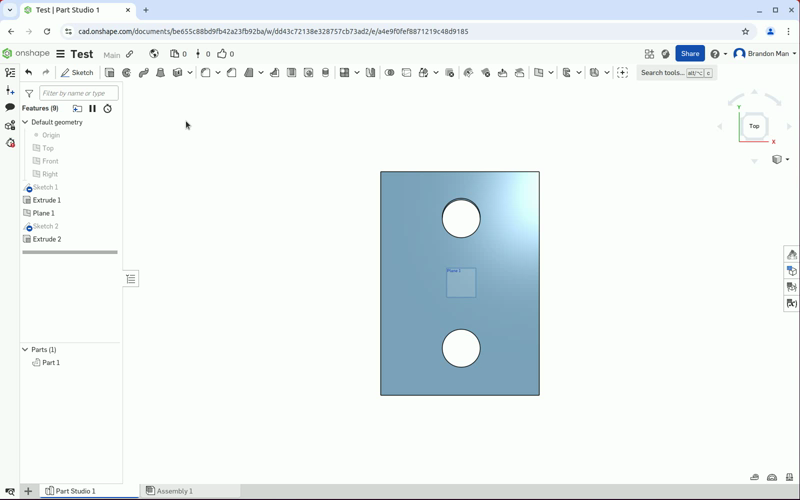
key(shift+h)
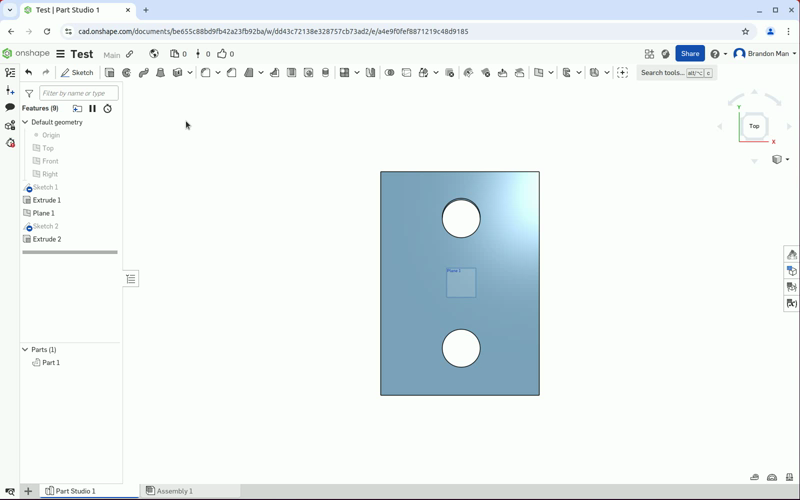
key(shift+h)
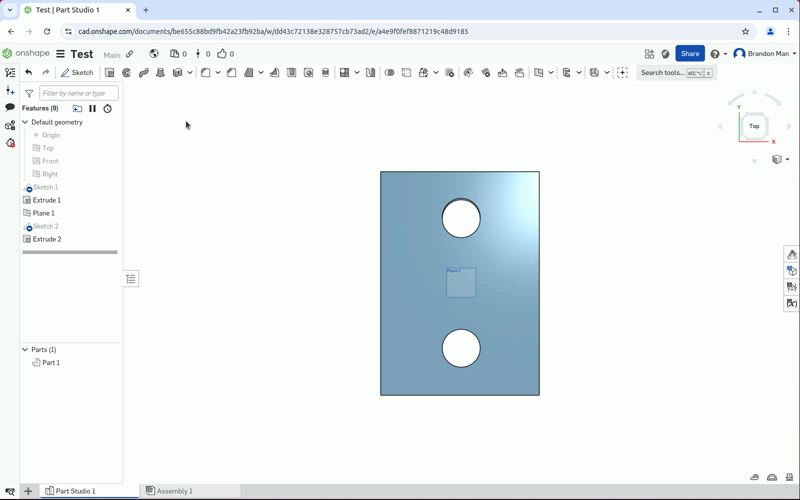
mouse_move(73, 189)
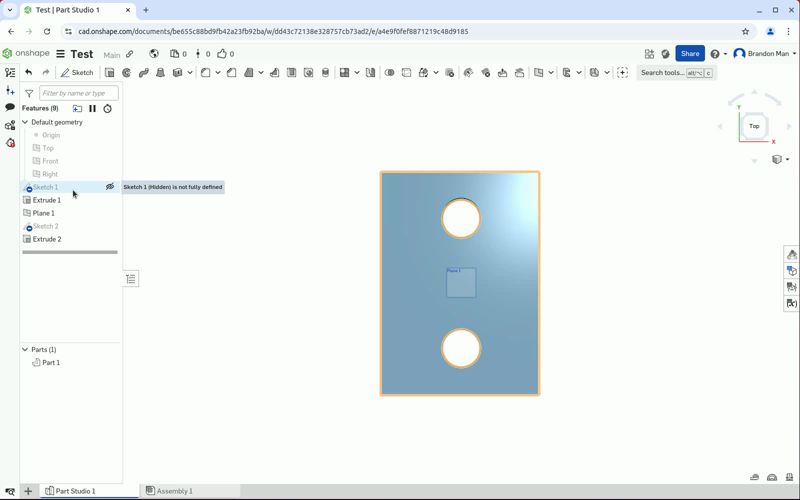
click(73, 189)
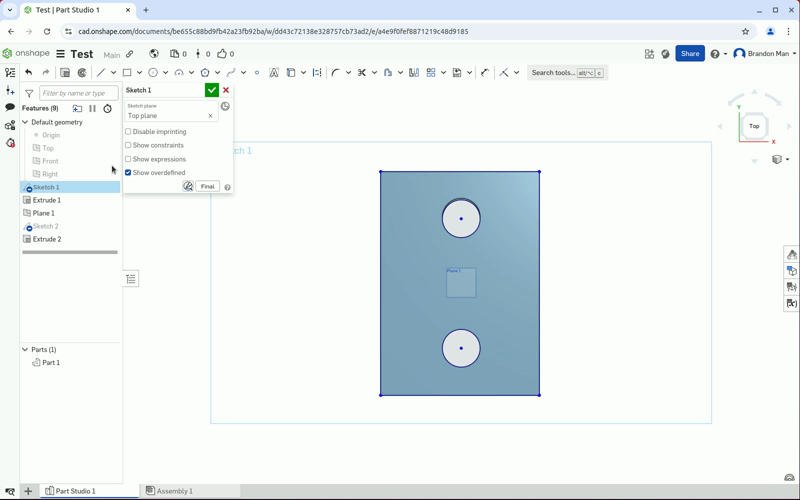
mouse_move(229, 92)
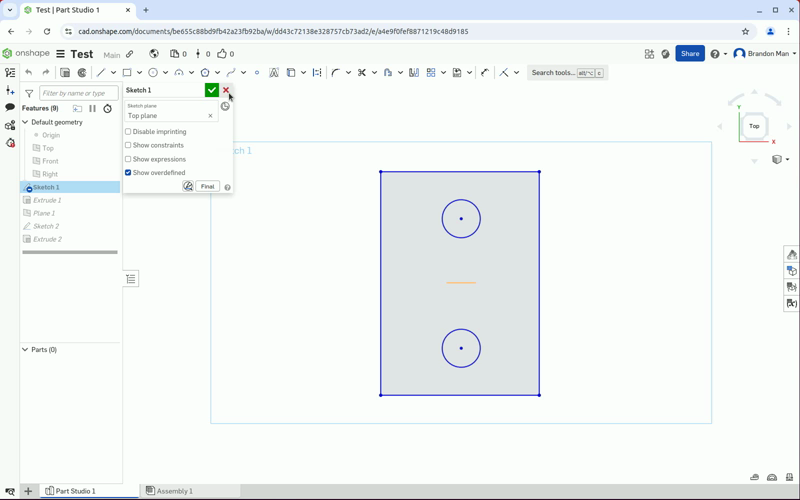
click(229, 92)
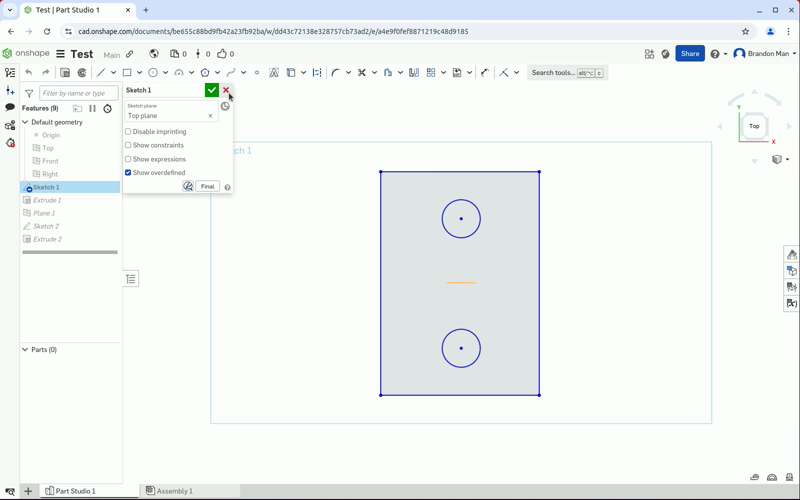
key(shift+s)
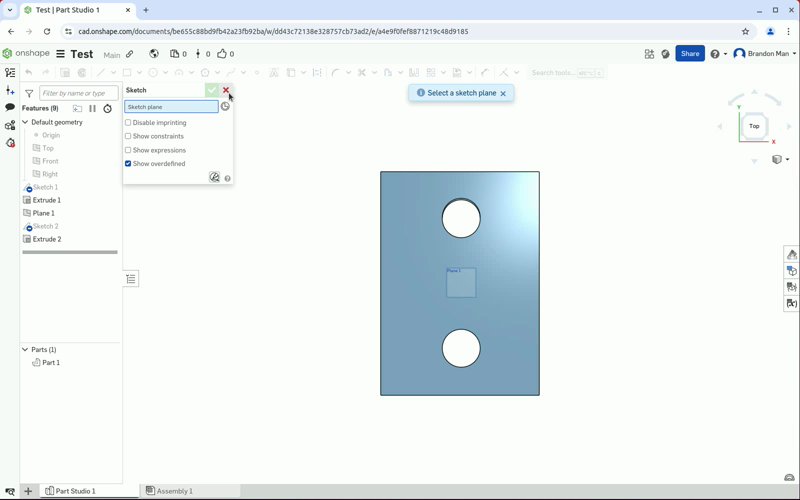
mouse_move(73, 215)
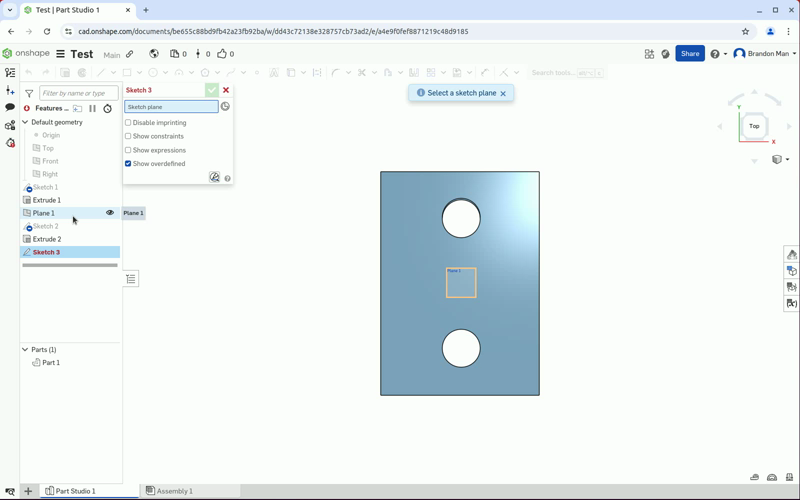
click(73, 215)
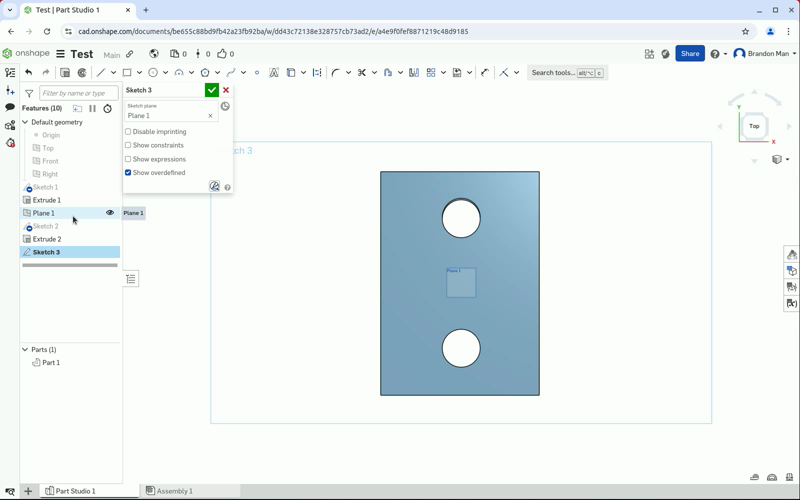
mouse_move(73, 352)
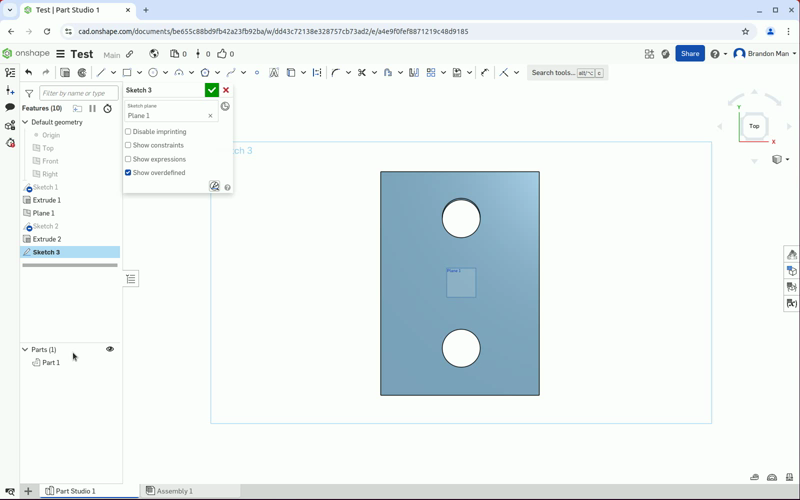
key(y)
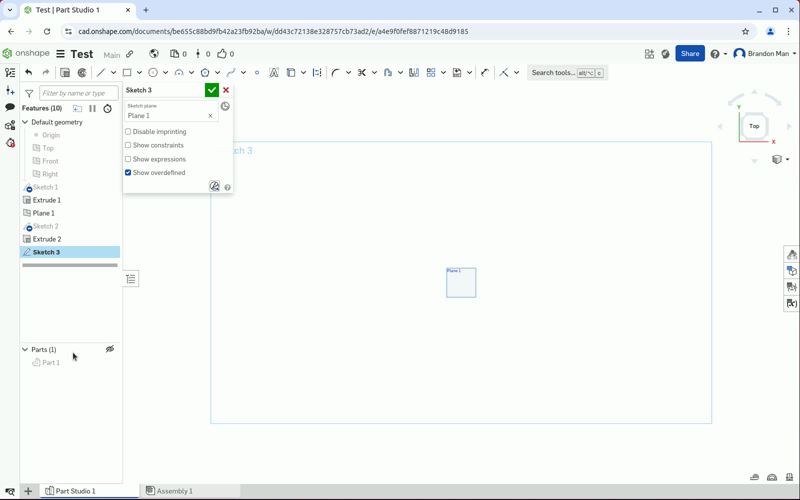
key(c)
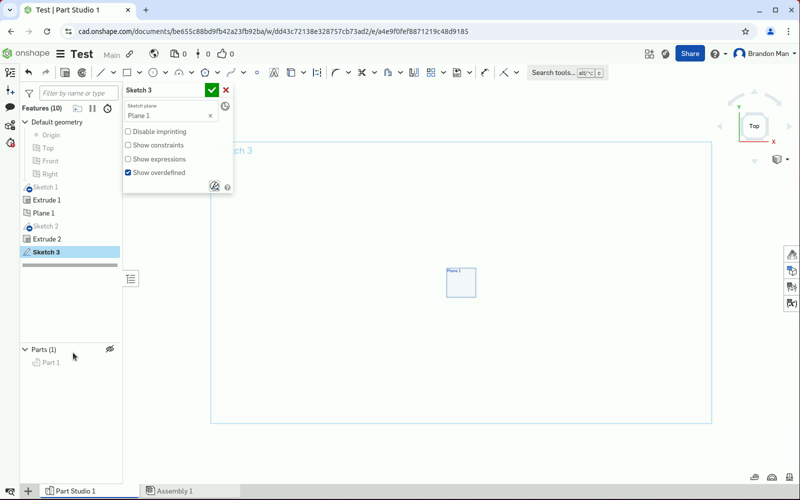
key_down(shift)
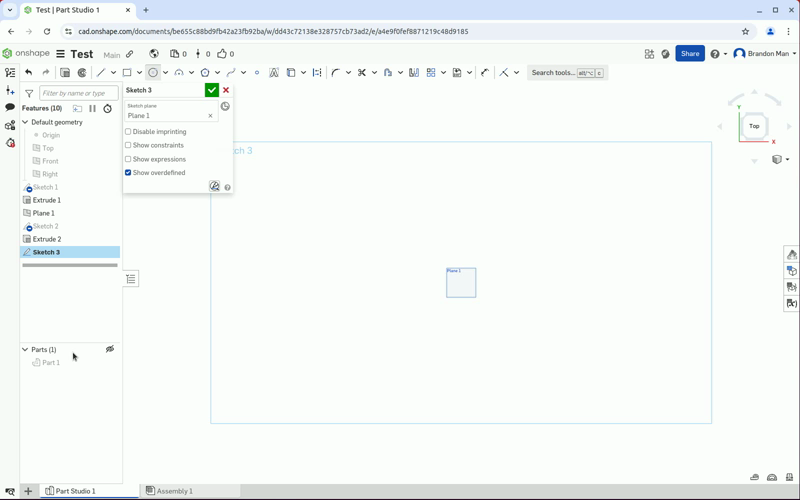
mouse_move(461, 348)
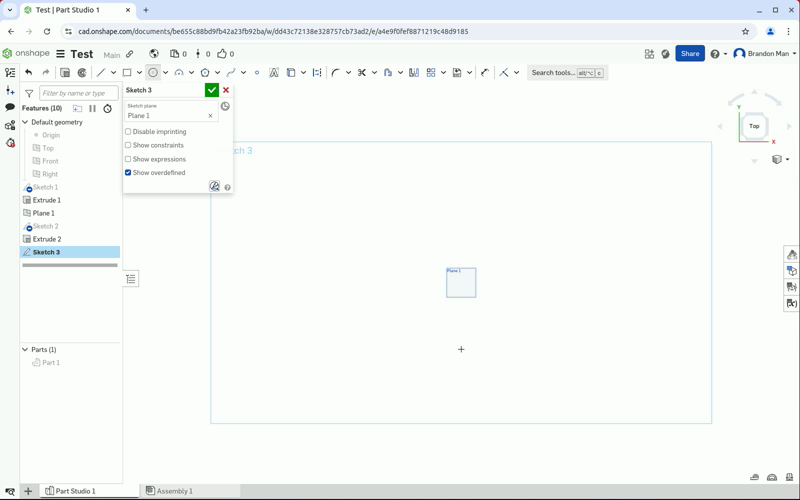
click(461, 348)
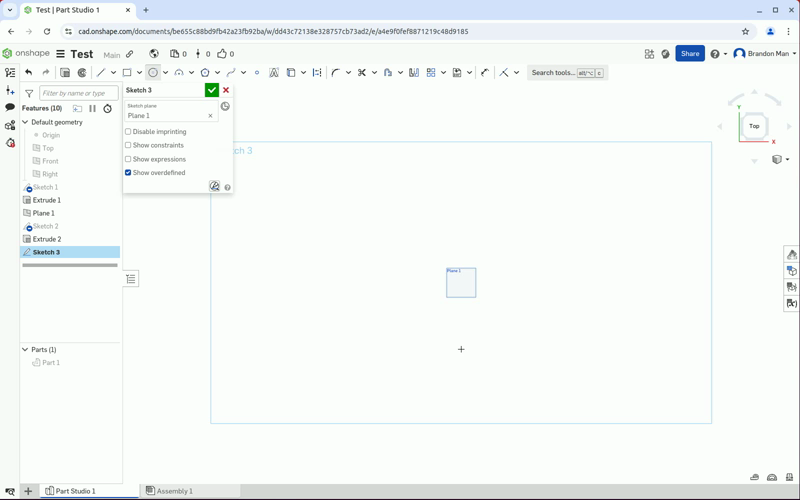
key_up(shift)
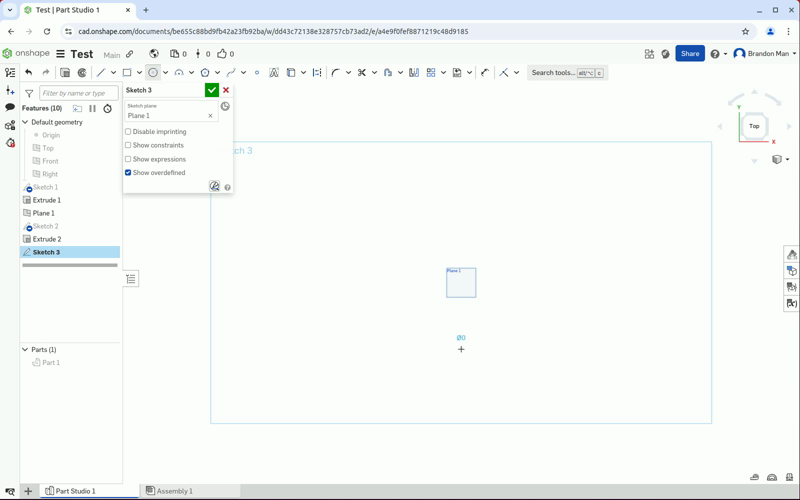
mouse_move(480, 348)
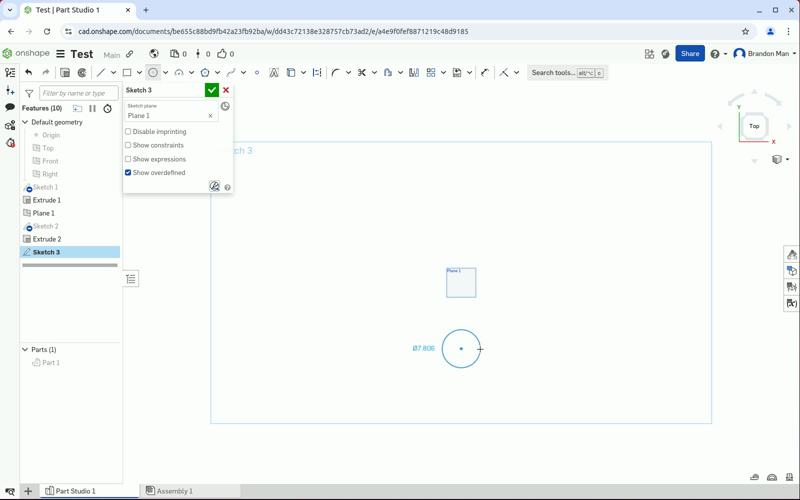
click(480, 348)
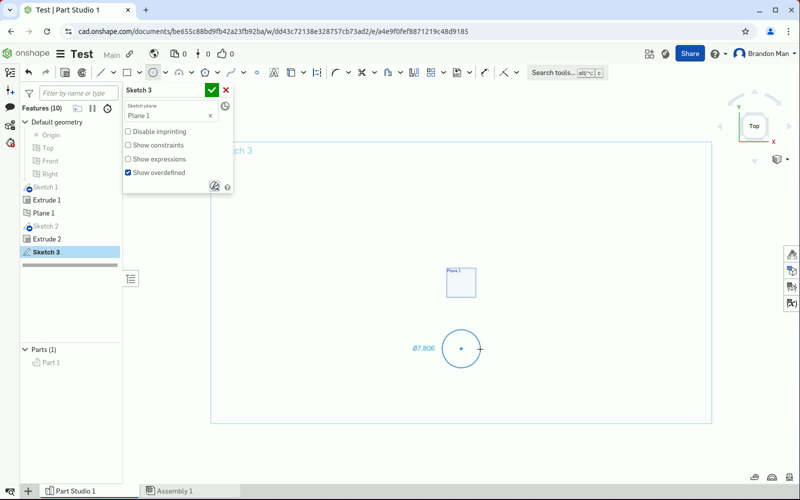
key(esc)
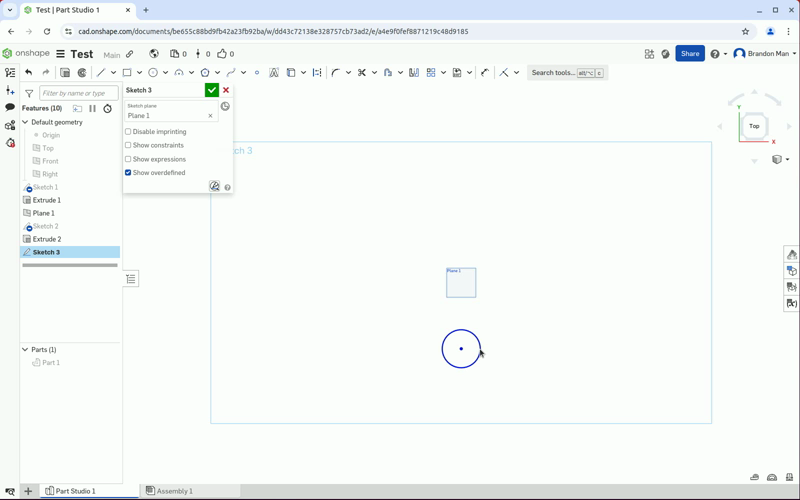
mouse_move(460, 336)
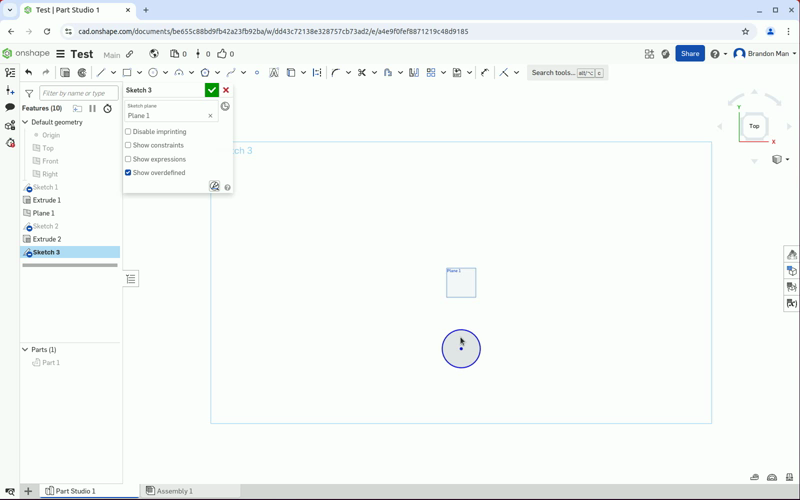
scroll(6)
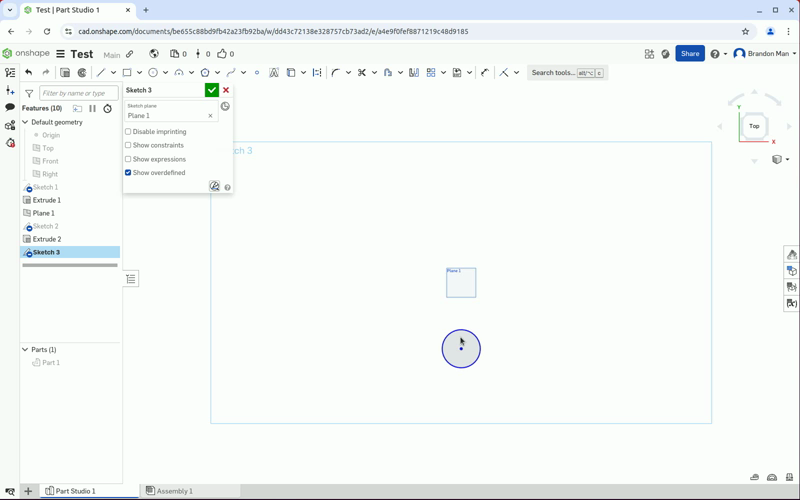
scroll(6)
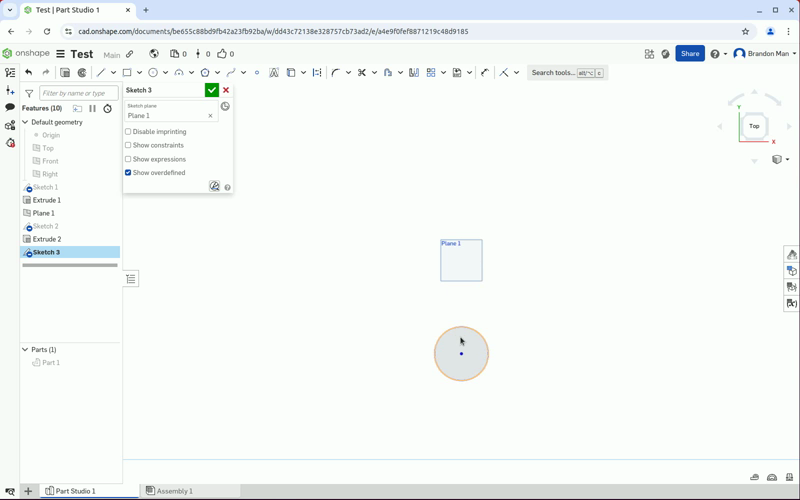
scroll(6)
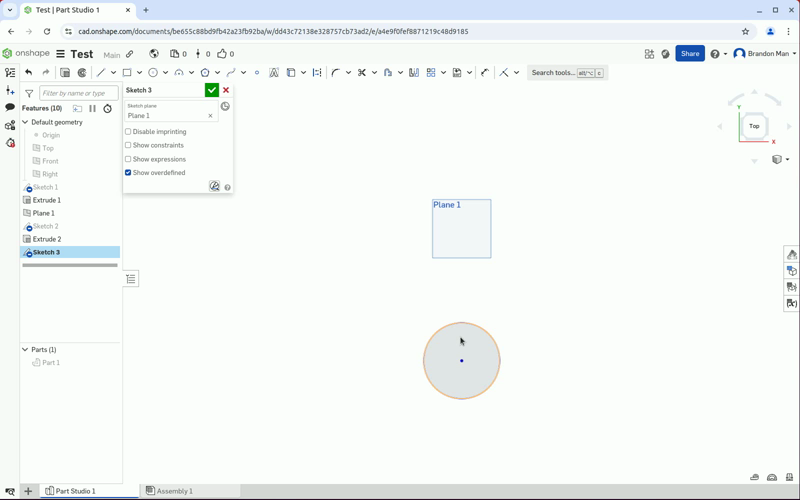
scroll(6)
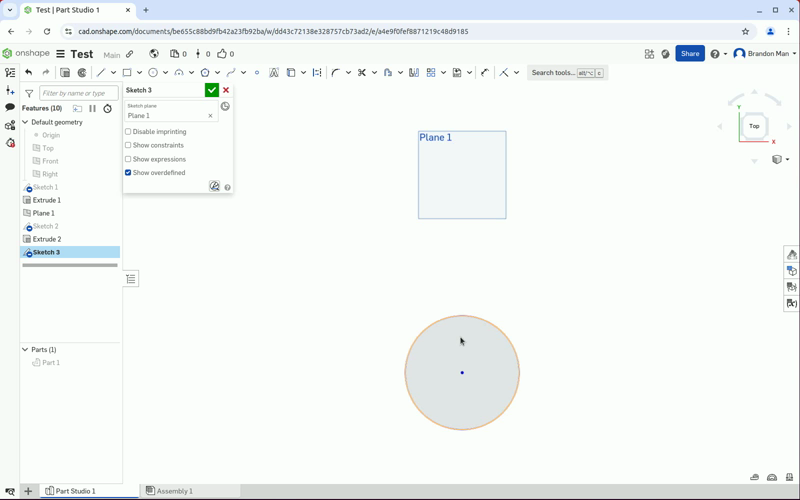
scroll(6)
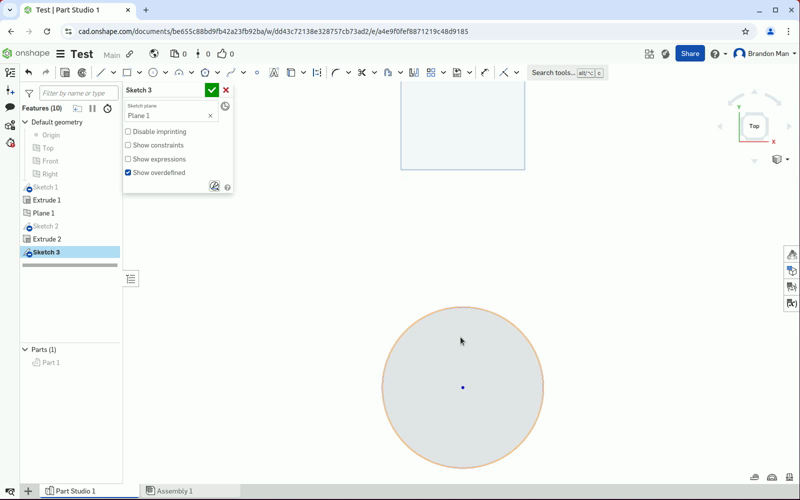
scroll(6)
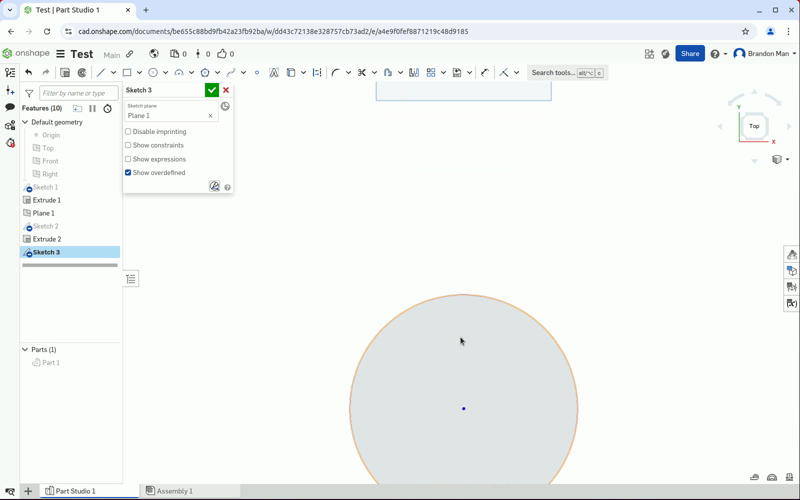
scroll(6)
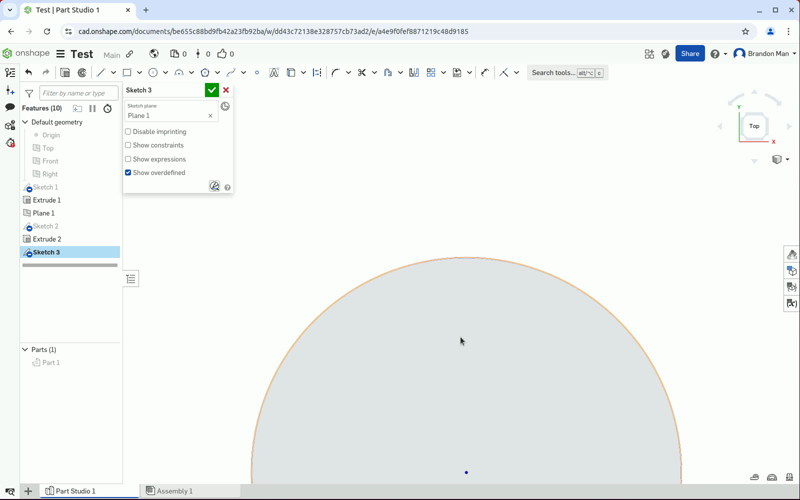
click(460, 336)
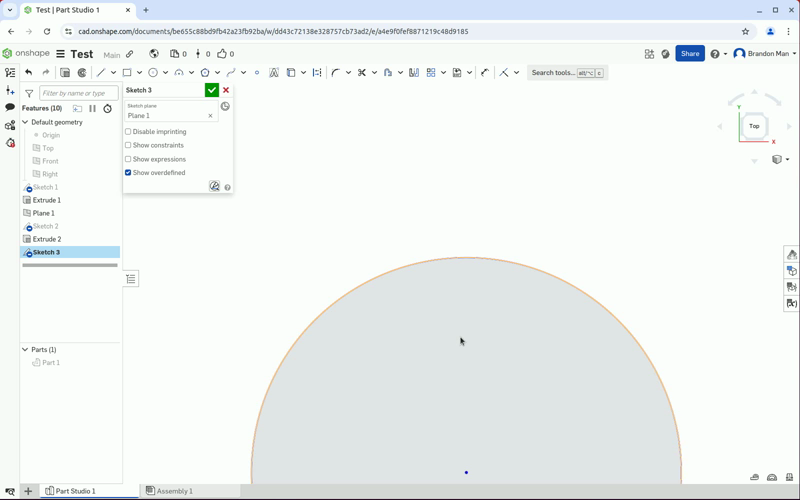
scroll(-6)
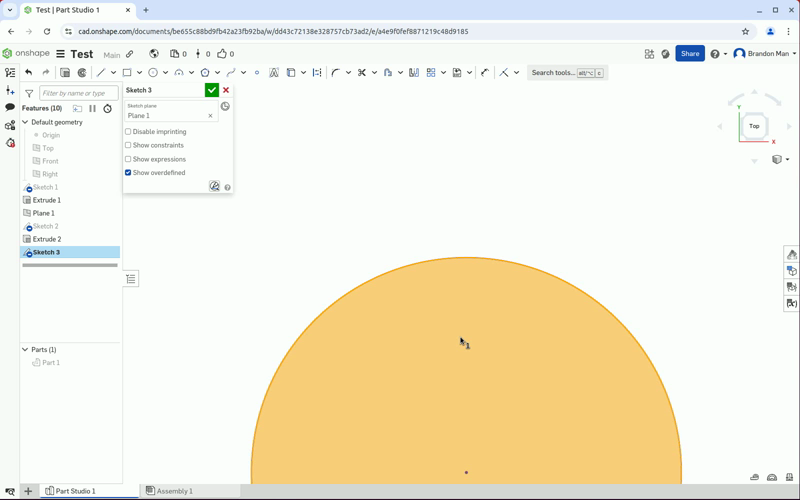
scroll(-6)
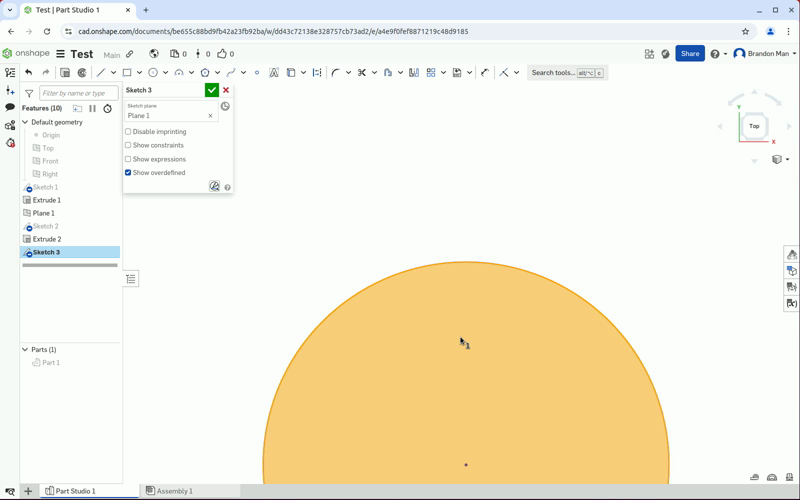
scroll(-6)
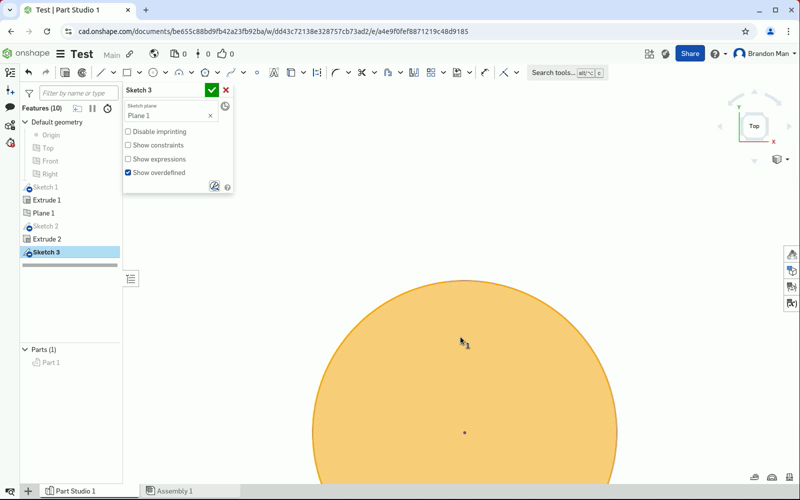
scroll(-6)
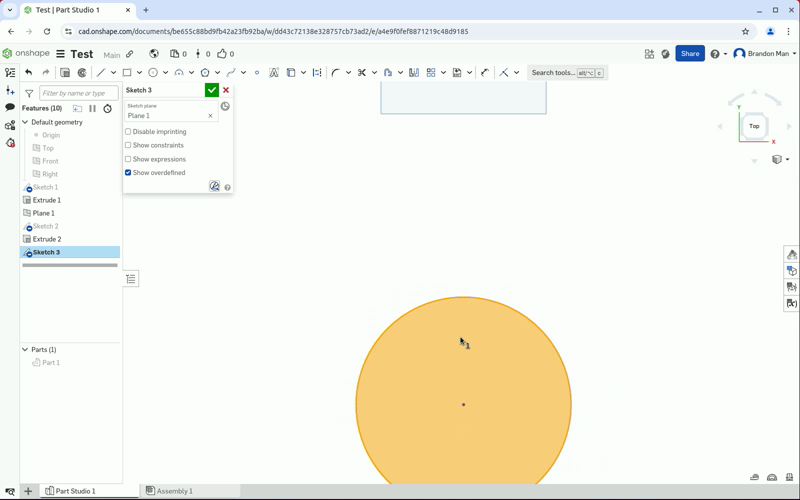
scroll(-6)
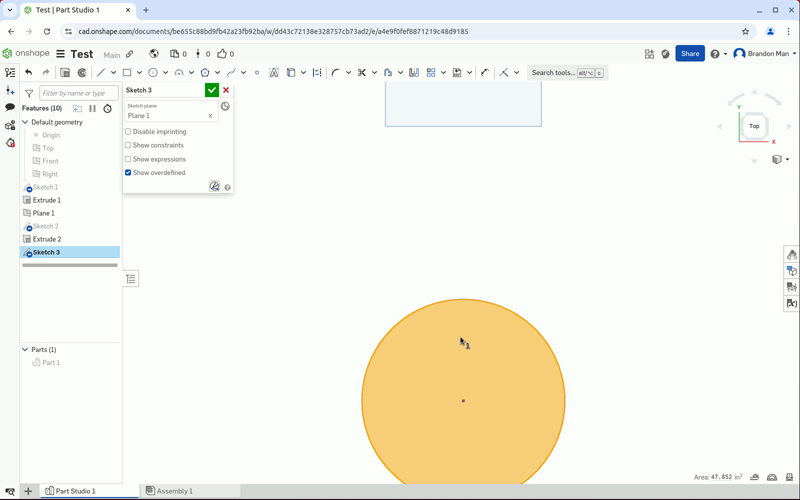
scroll(-6)
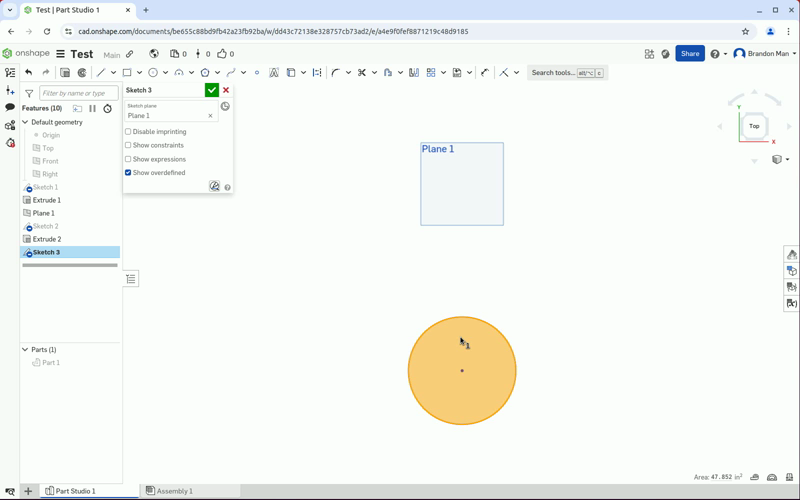
scroll(-6)
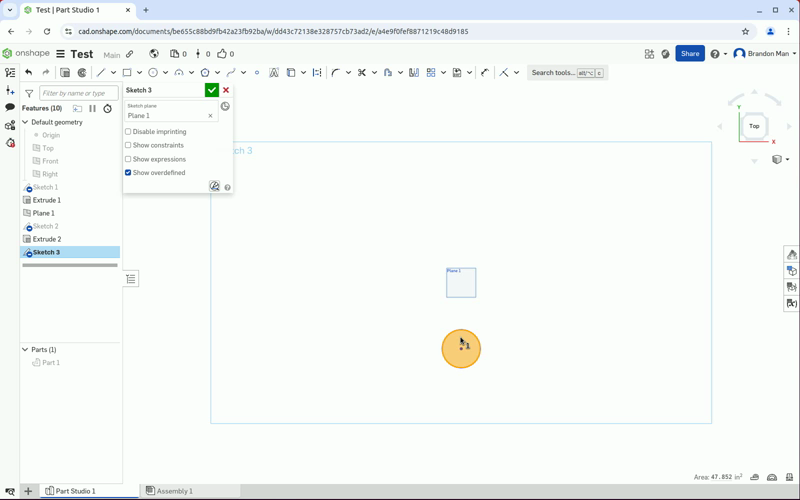
mouse_move(73, 352)
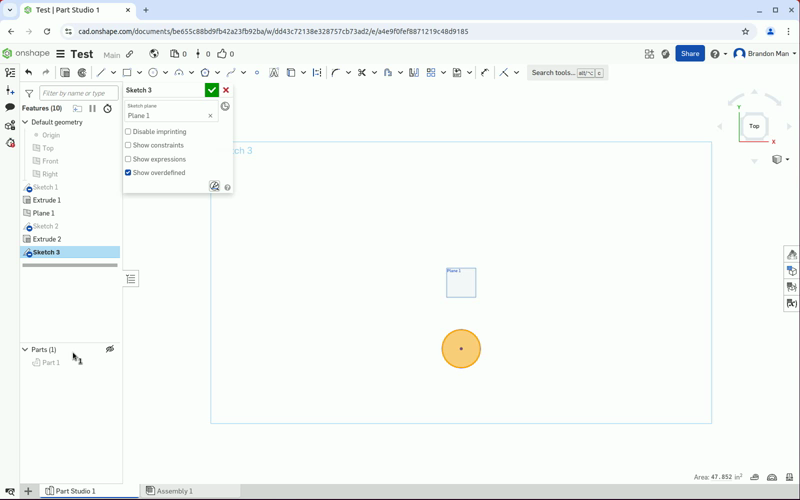
key(shift+y)
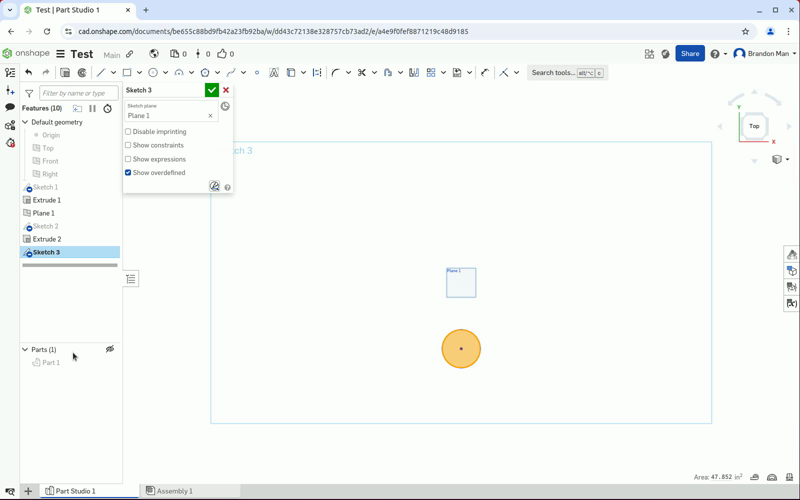
key(shift+e)
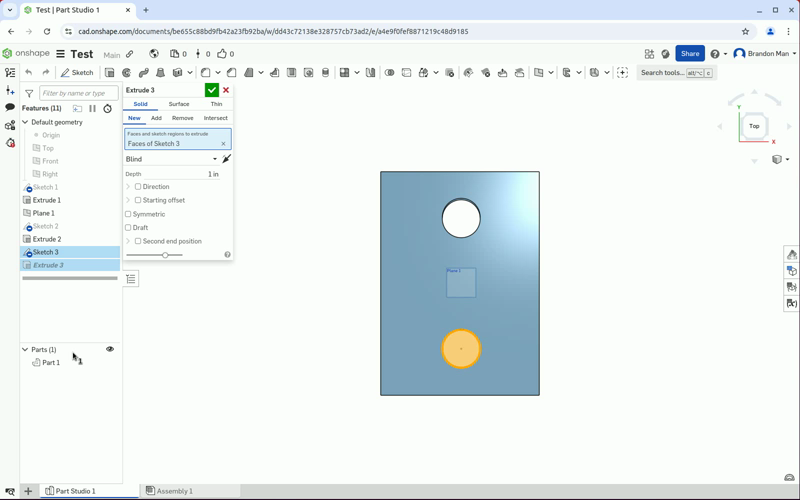
mouse_move(143, 106)
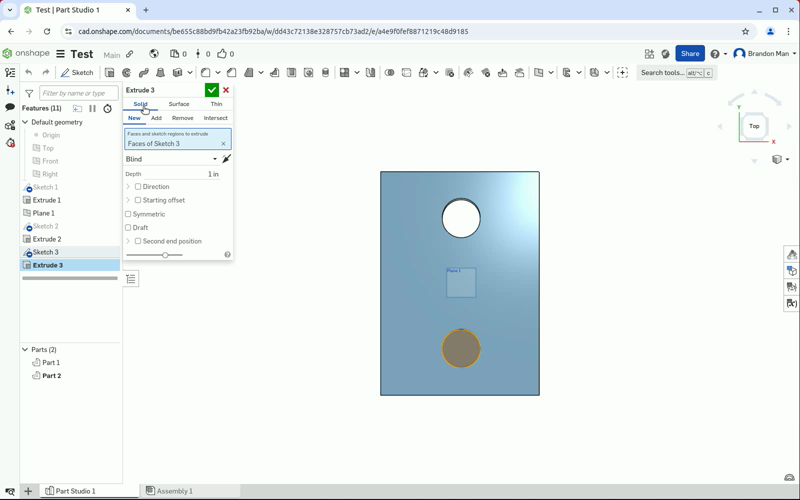
click(143, 106)
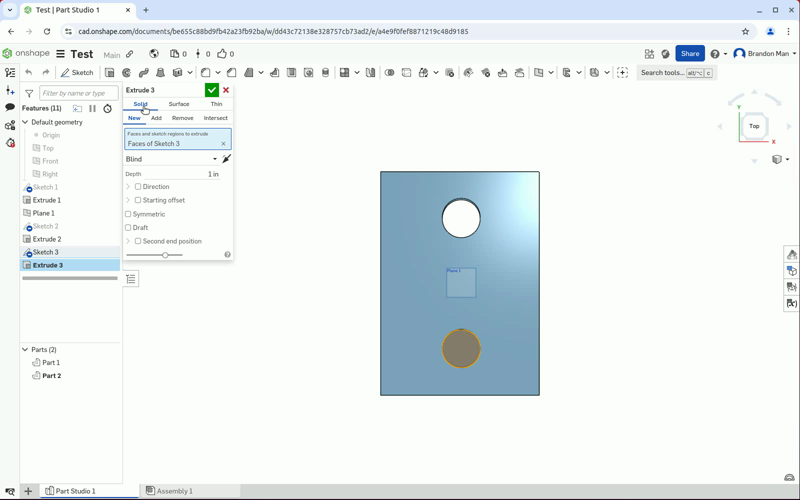
mouse_move(186, 120)
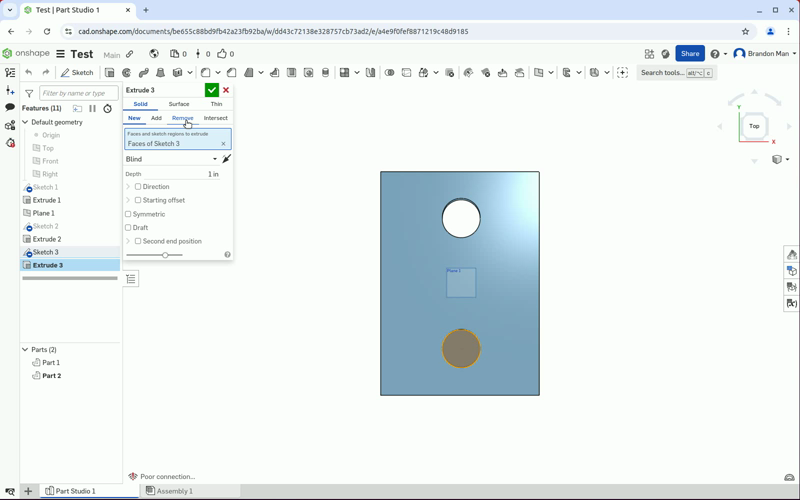
click(186, 120)
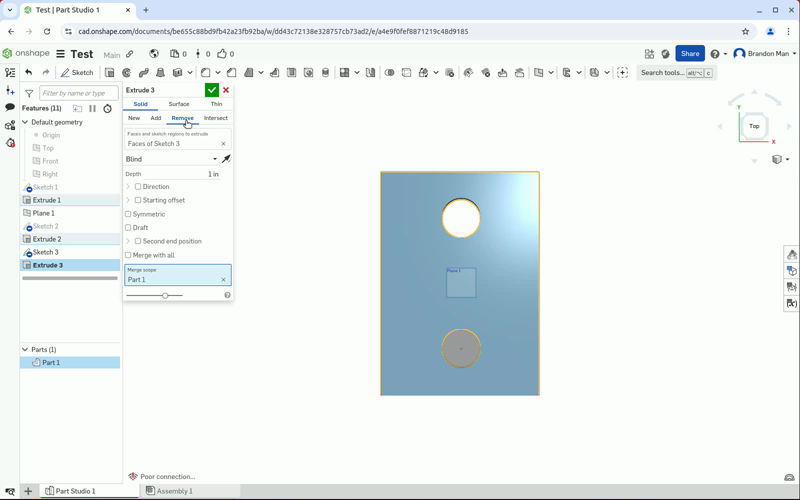
key(tab, 4)
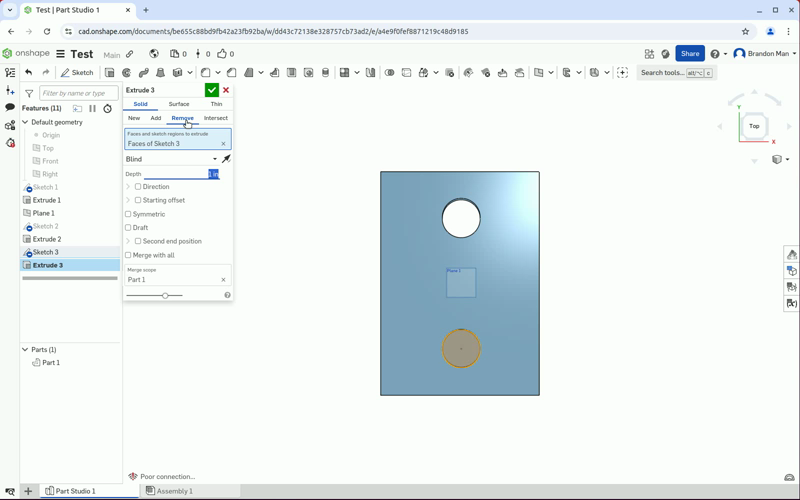
text(7.703)
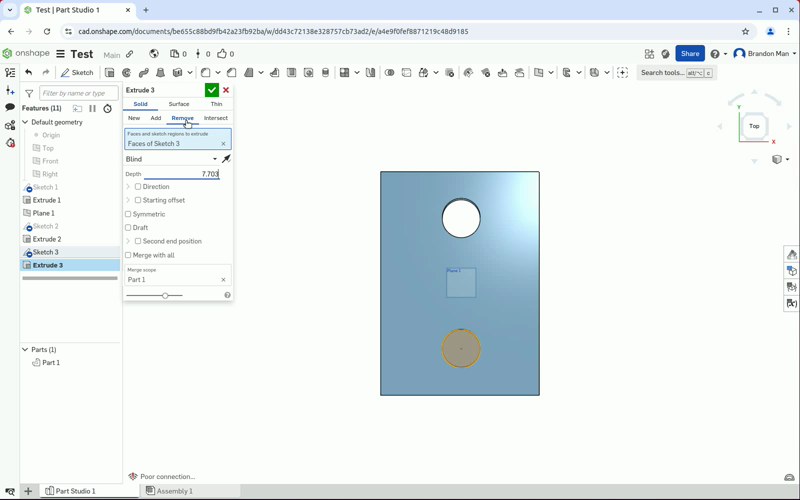
key(tab, 6)
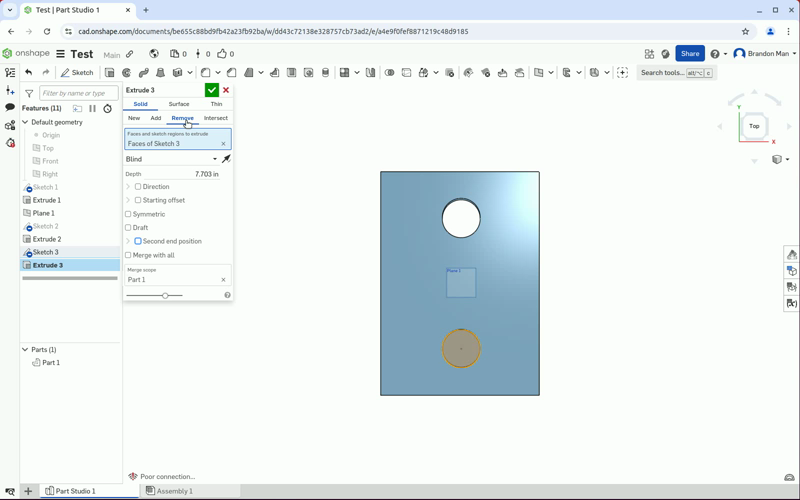
key(space)
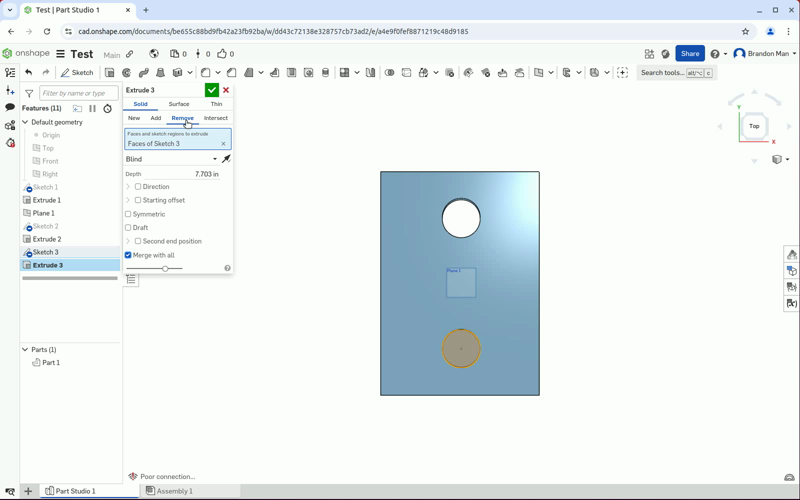
key(enter)
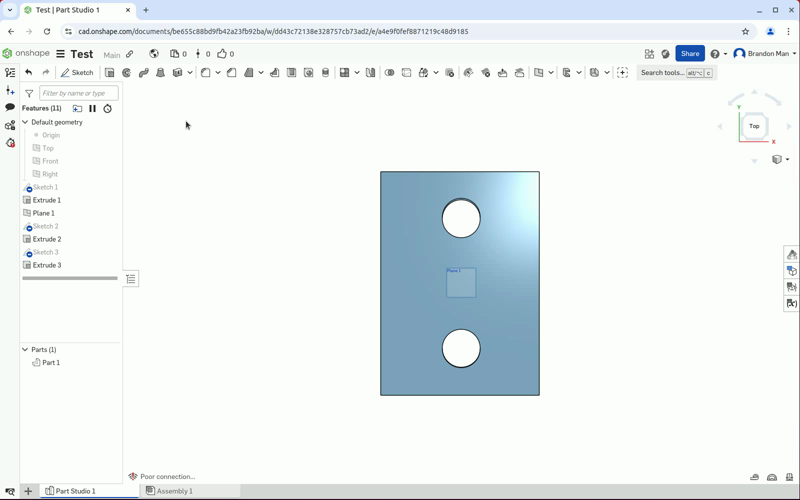
key(shift+h)
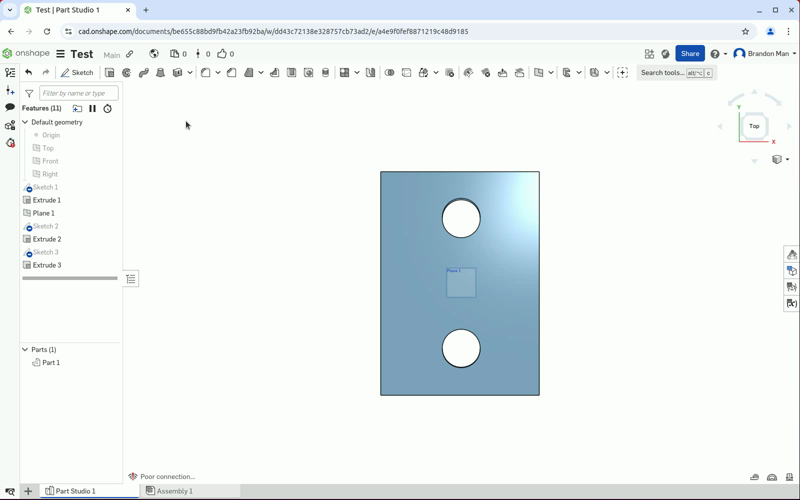
key(shift+h)
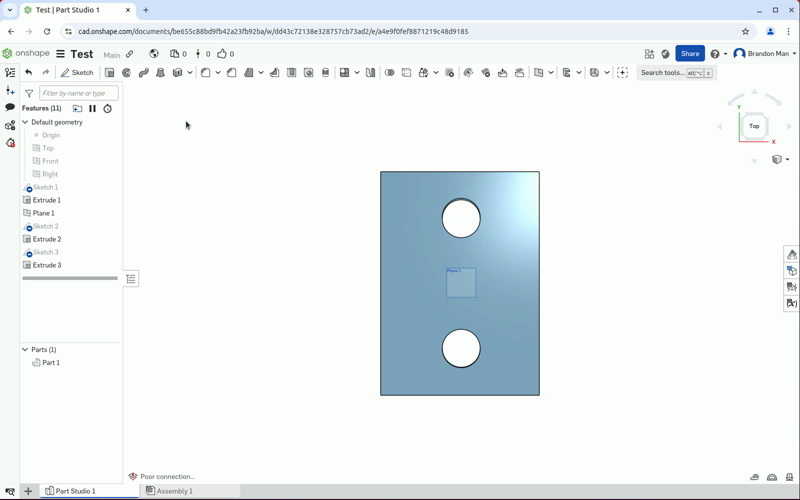
mouse_move(73, 189)
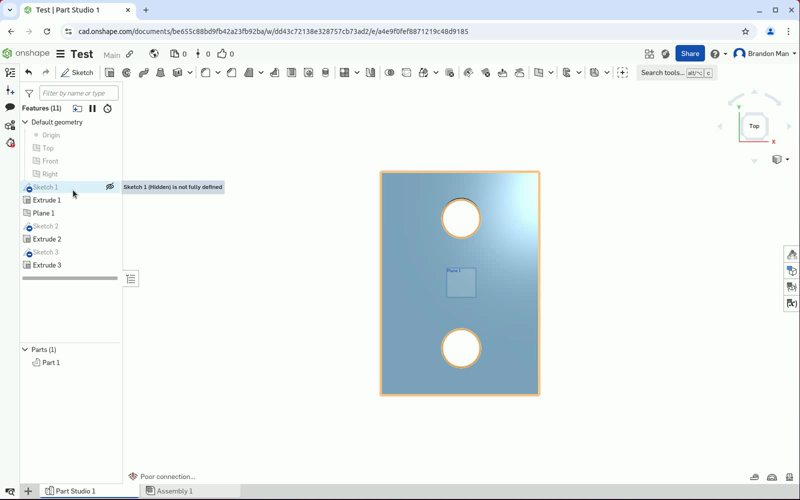
click(73, 189)
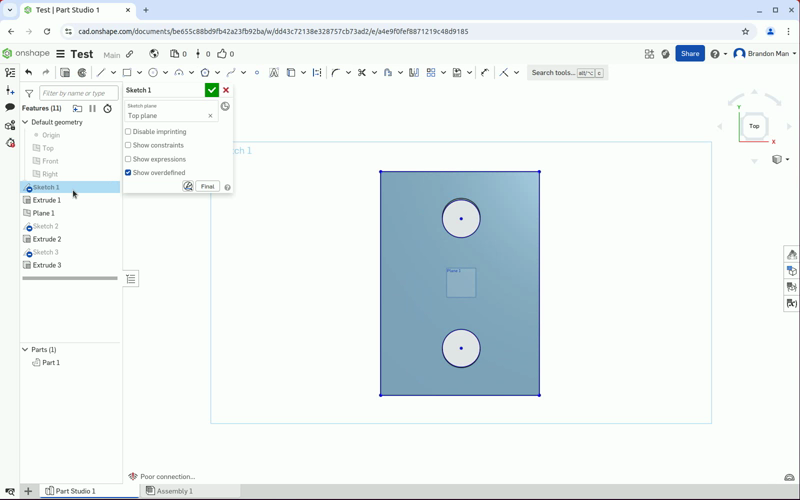
mouse_move(229, 92)
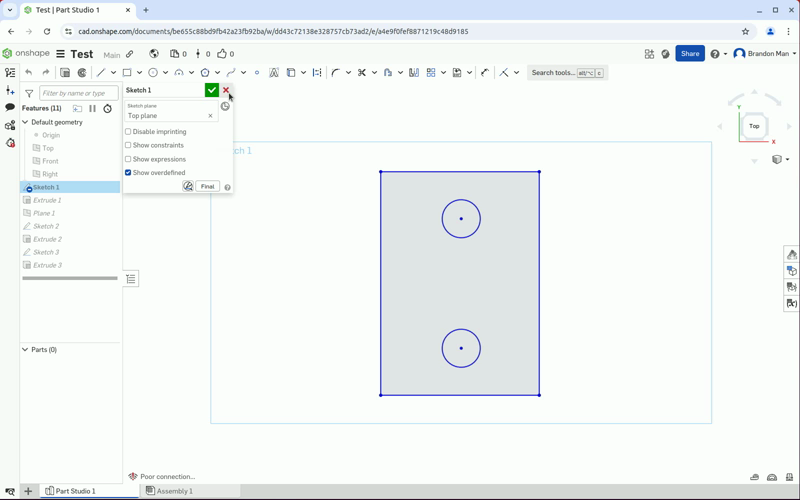
click(229, 92)
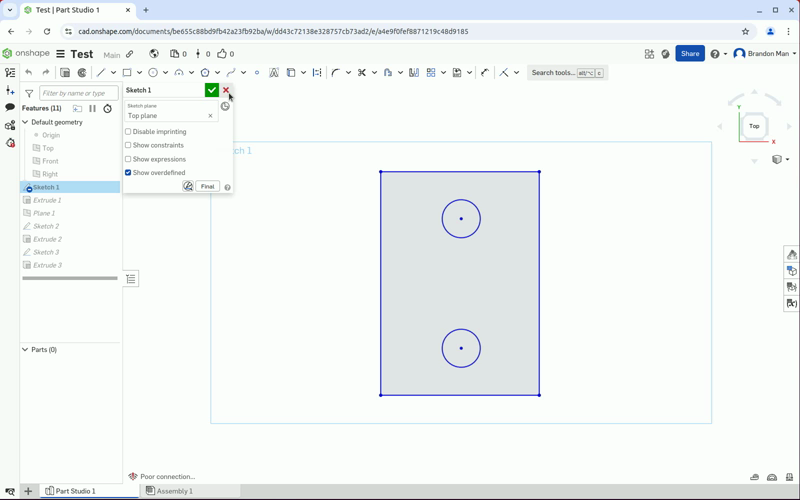
key(shift+s)
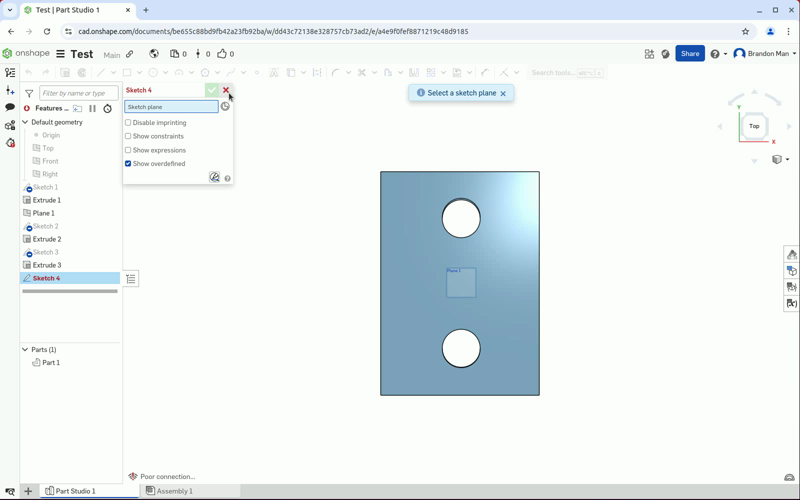
mouse_move(73, 215)
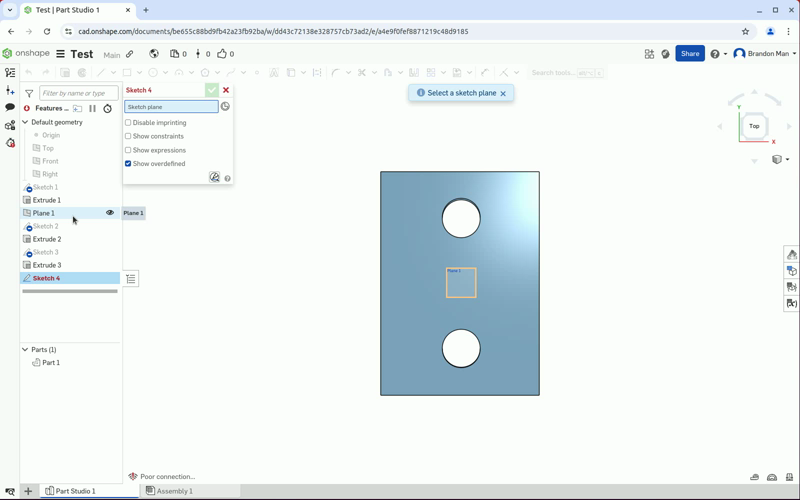
click(73, 215)
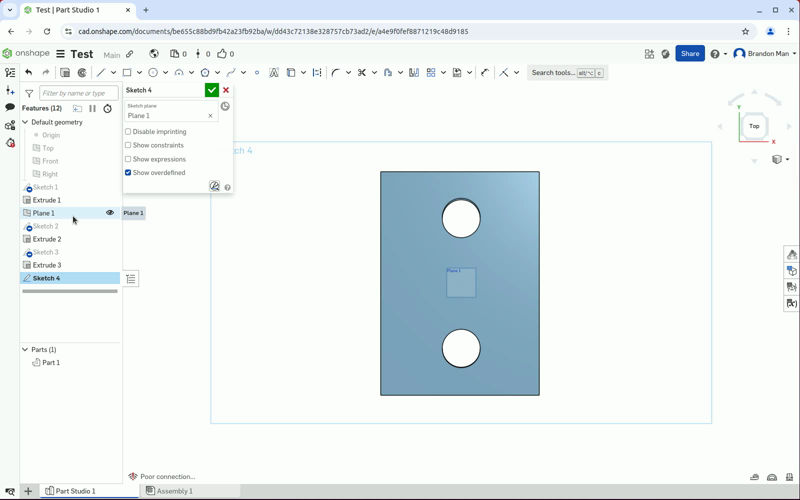
mouse_move(73, 352)
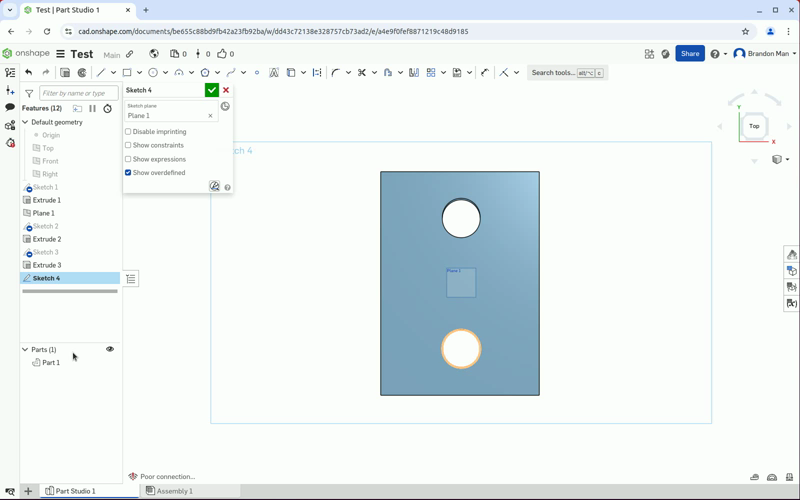
key(y)
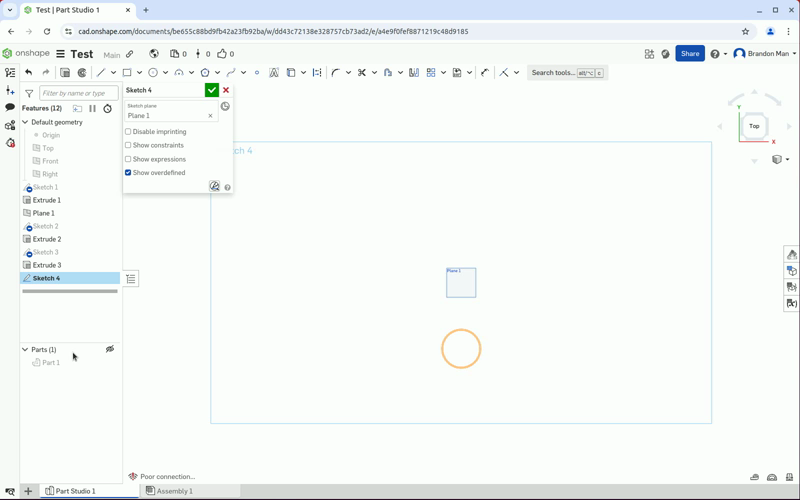
key(c)
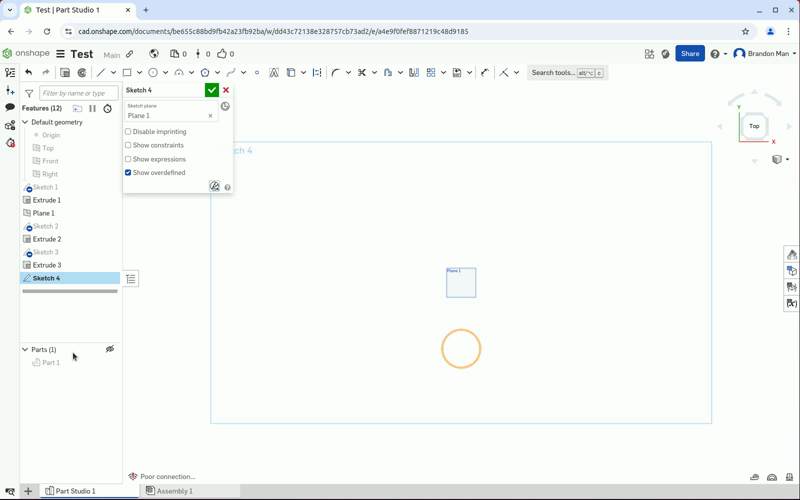
key_down(shift)
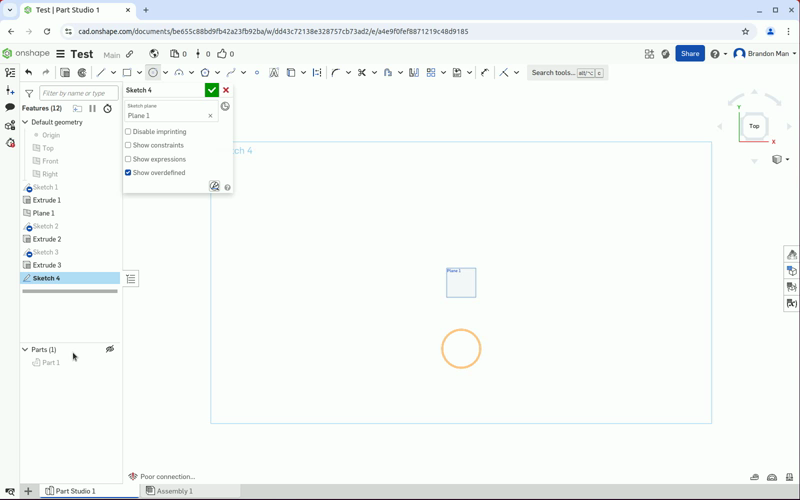
mouse_move(461, 348)
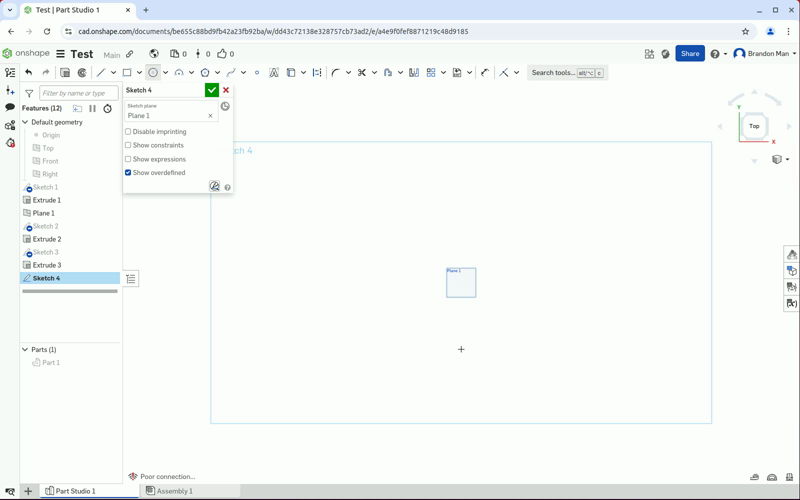
click(461, 348)
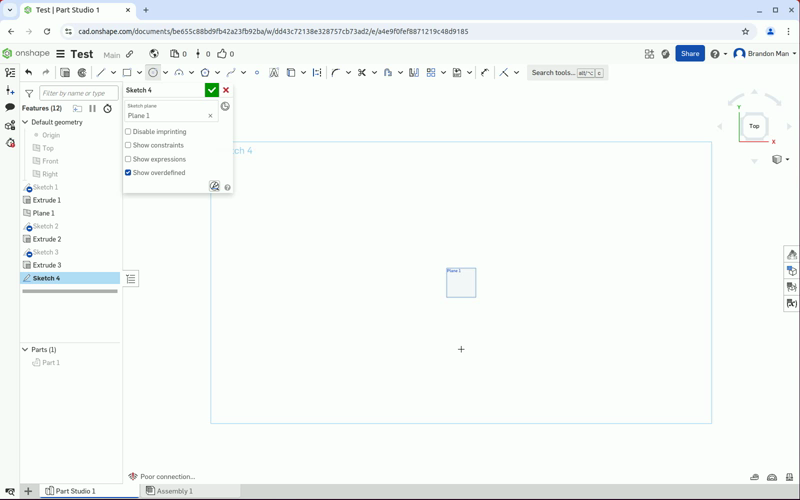
key_up(shift)
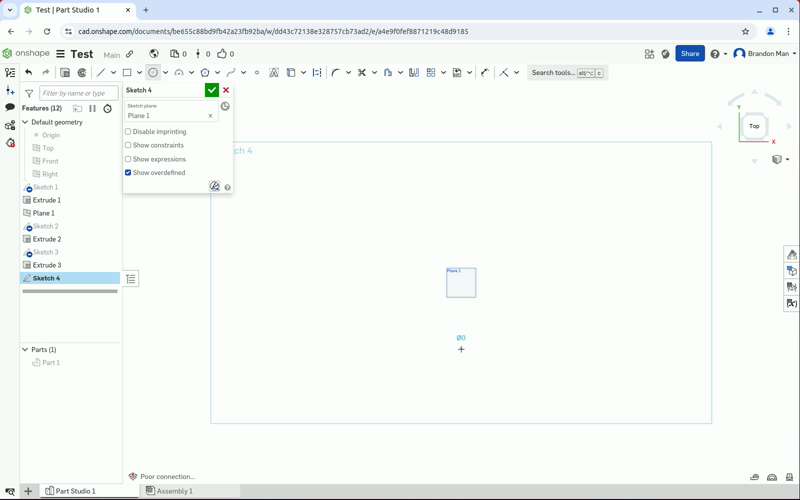
mouse_move(494, 348)
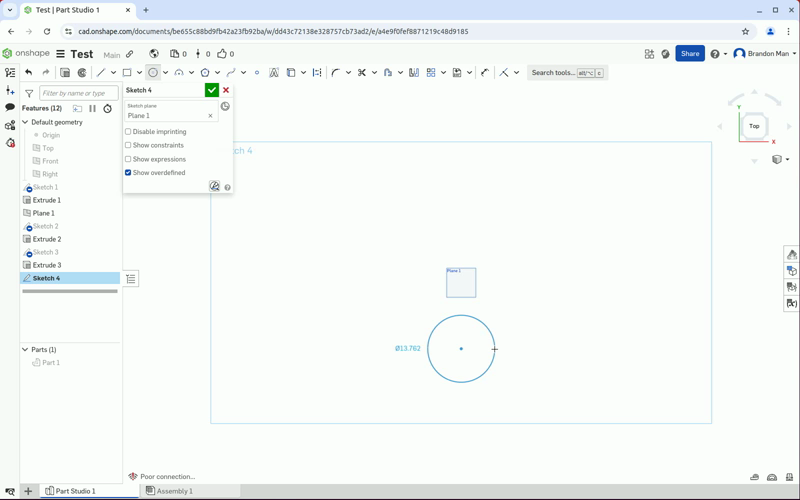
click(494, 348)
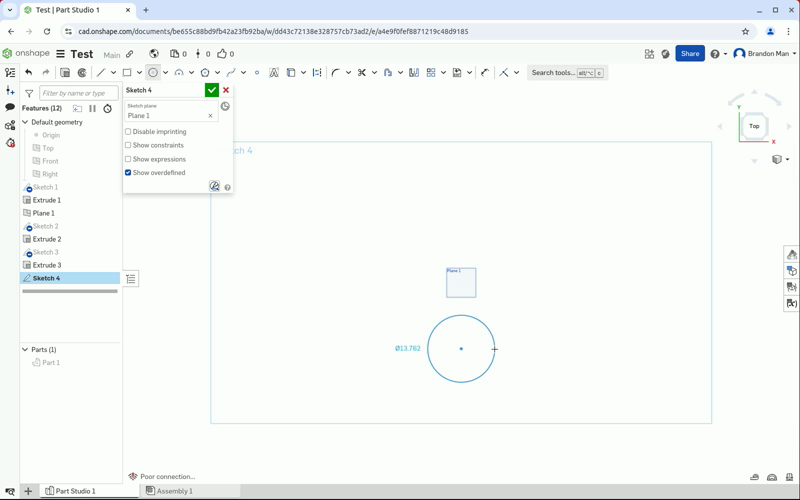
key(esc)
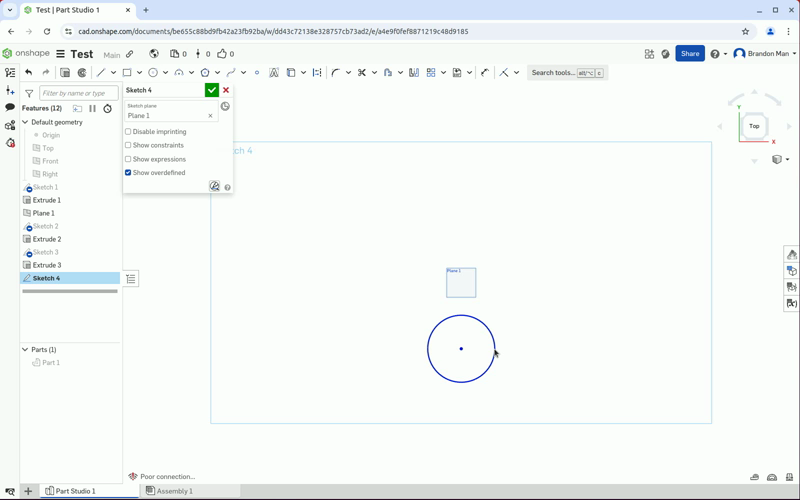
key(c)
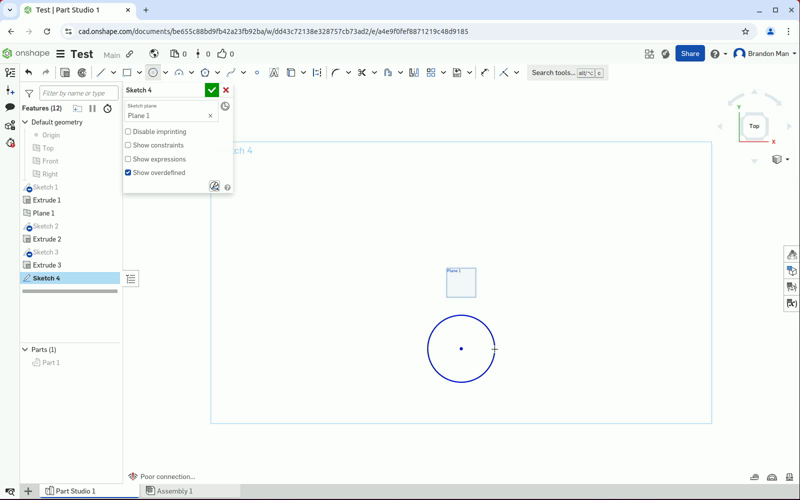
key_down(shift)
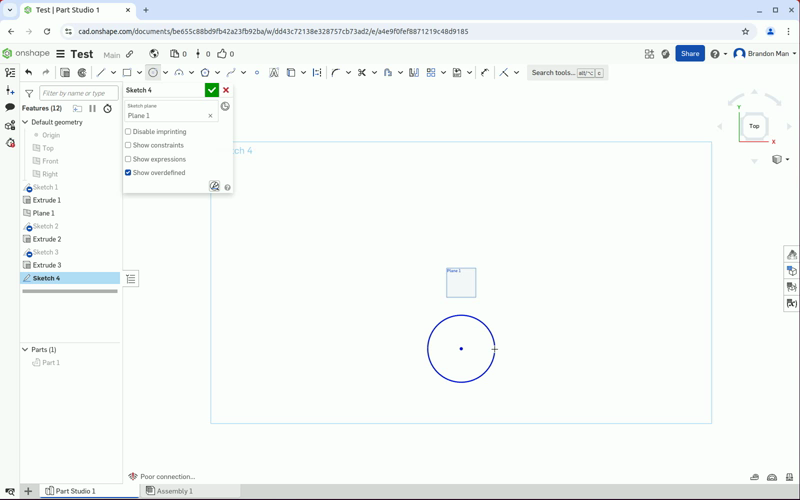
mouse_move(461, 348)
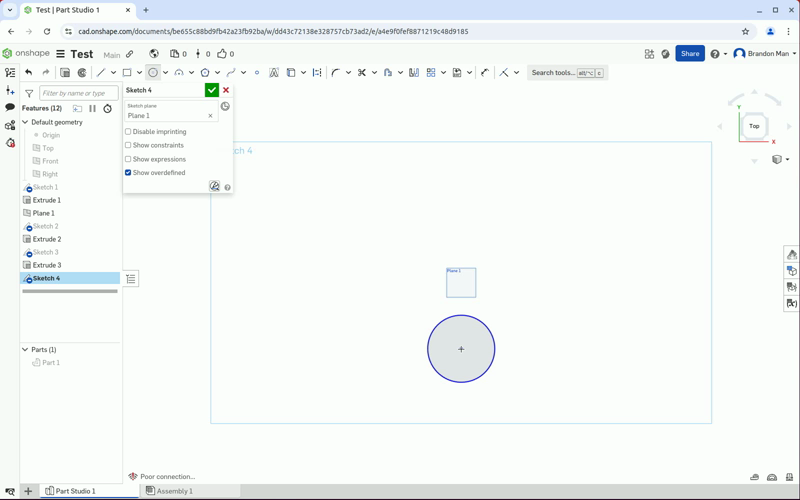
click(461, 348)
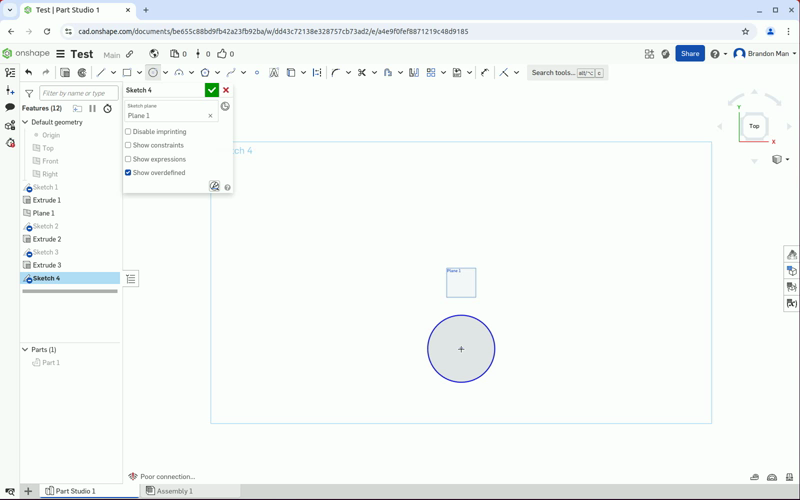
key_up(shift)
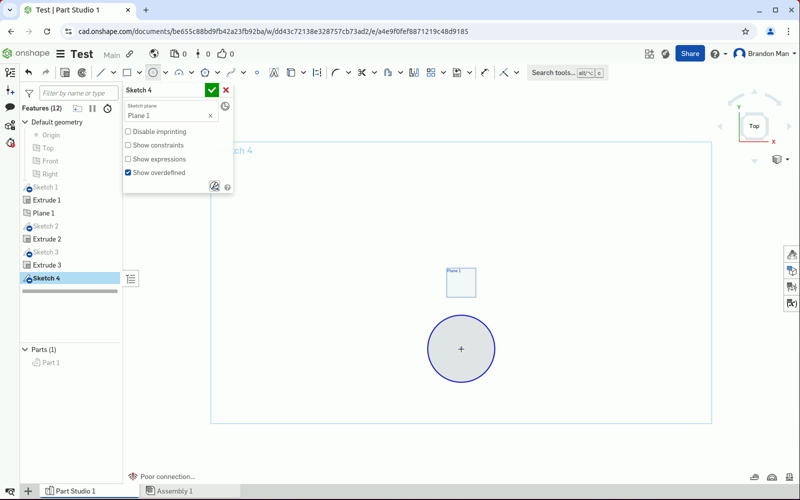
mouse_move(480, 348)
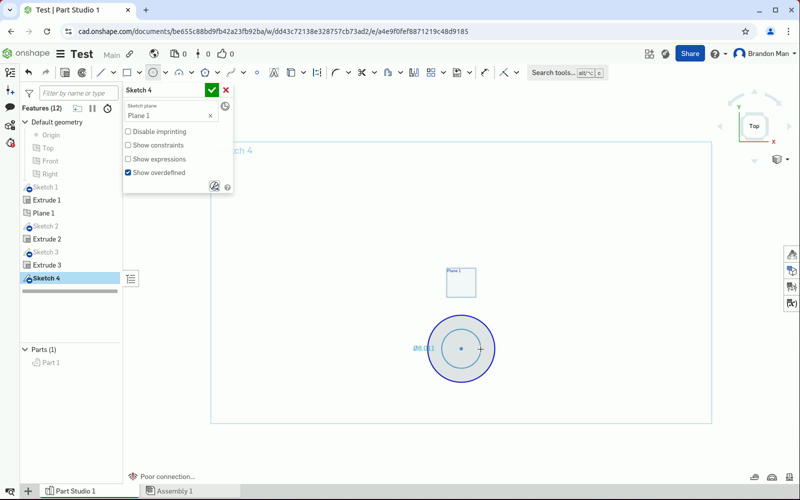
click(480, 348)
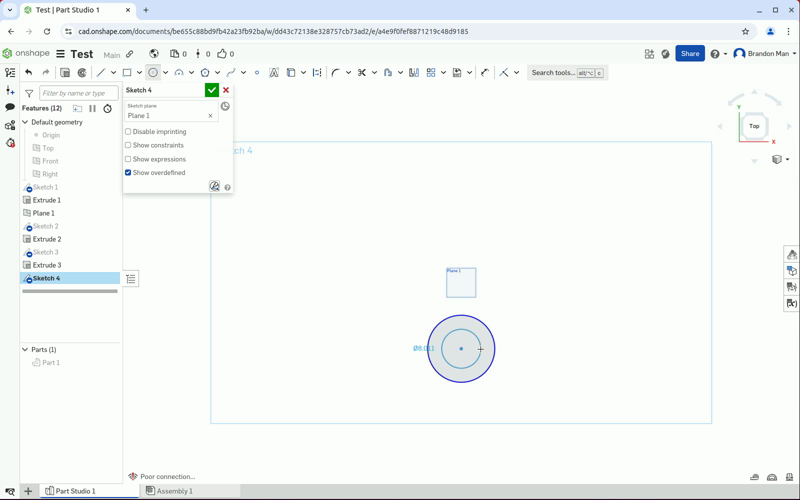
key(esc)
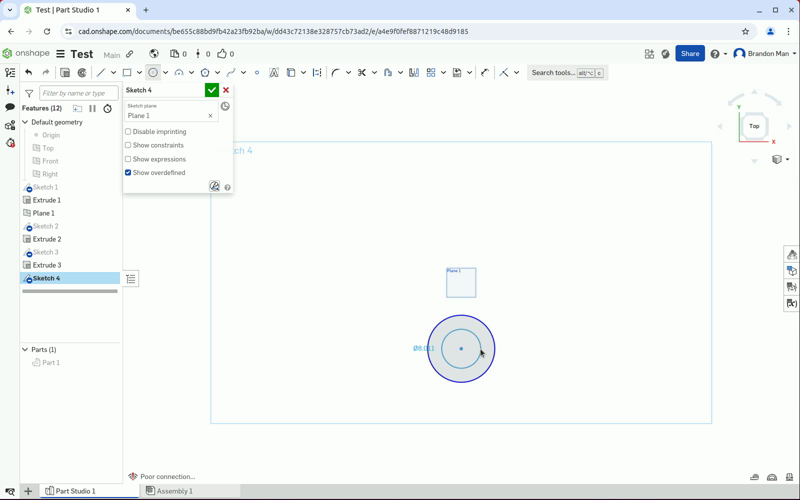
mouse_move(476, 371)
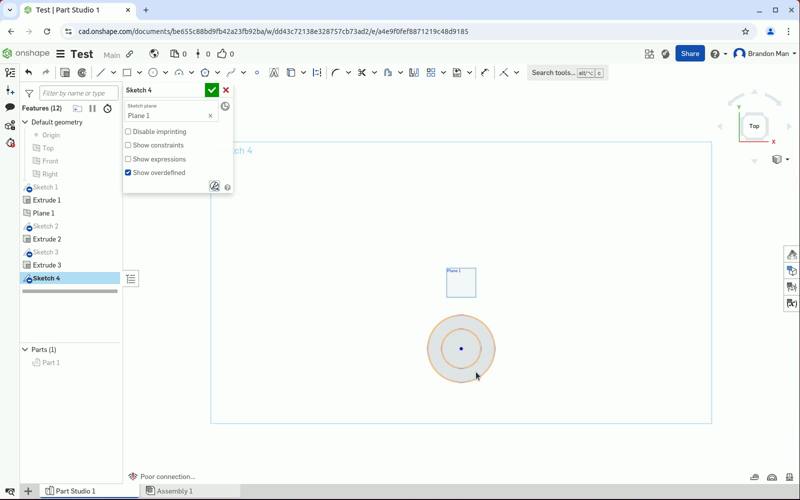
click(476, 371)
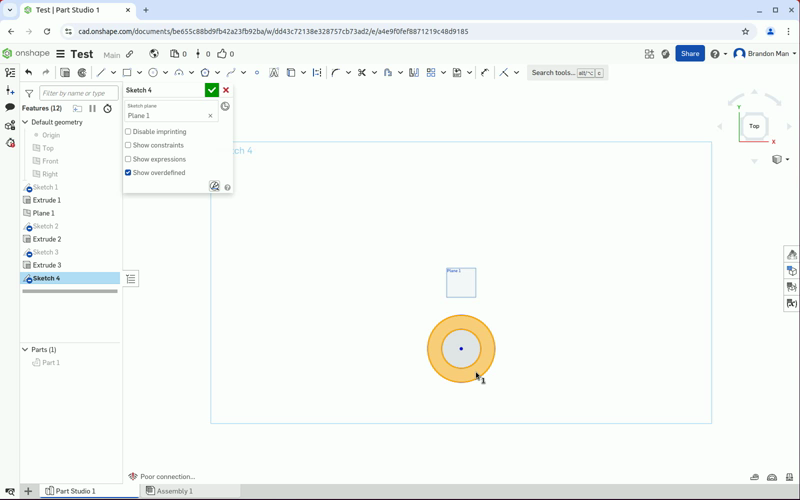
mouse_move(73, 352)
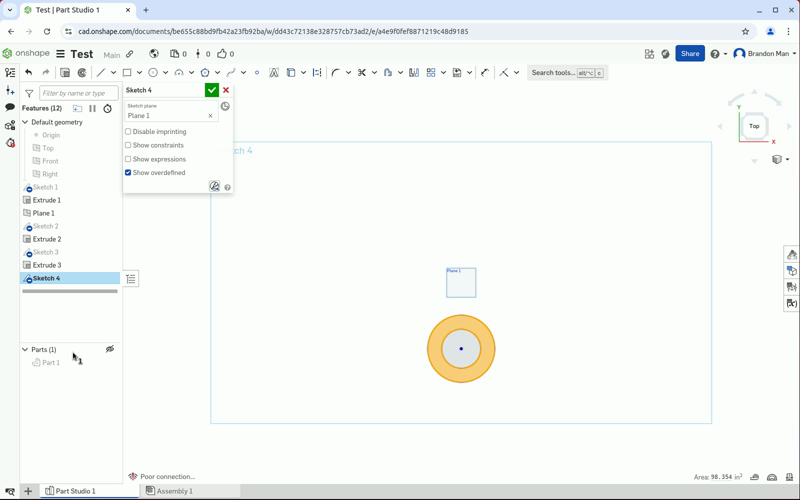
key(shift+y)
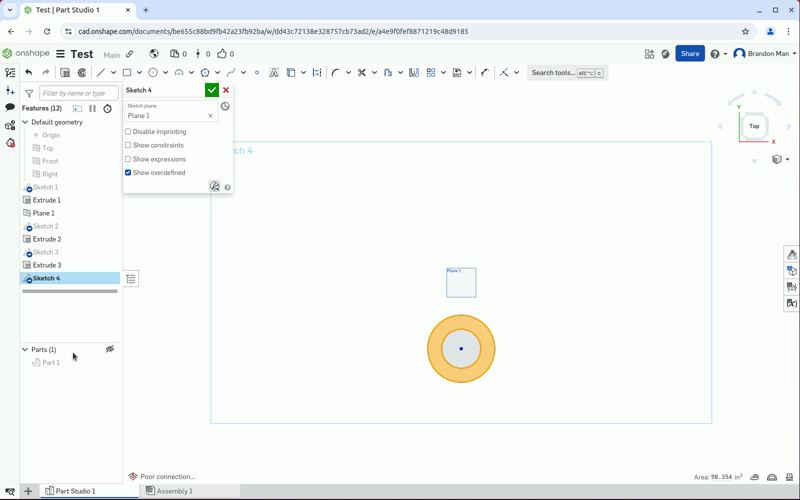
key(shift+e)
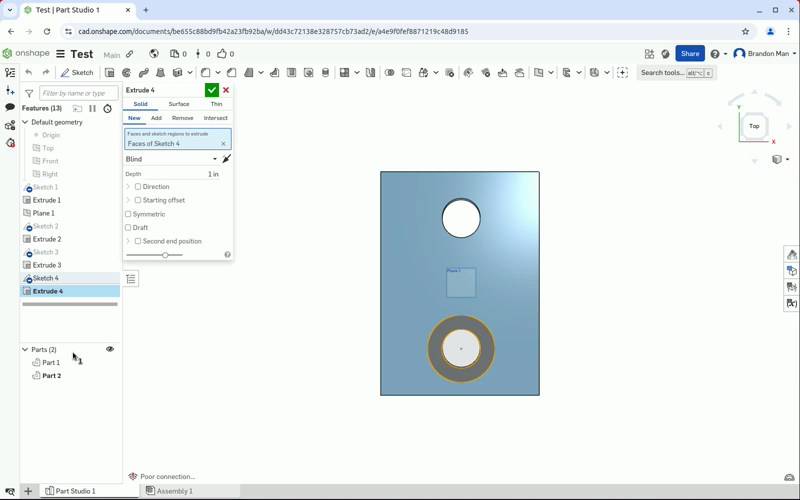
mouse_move(143, 106)
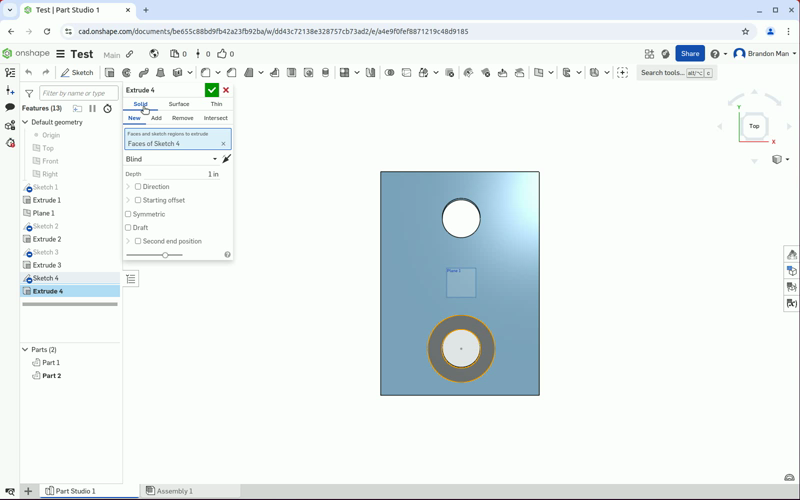
click(143, 106)
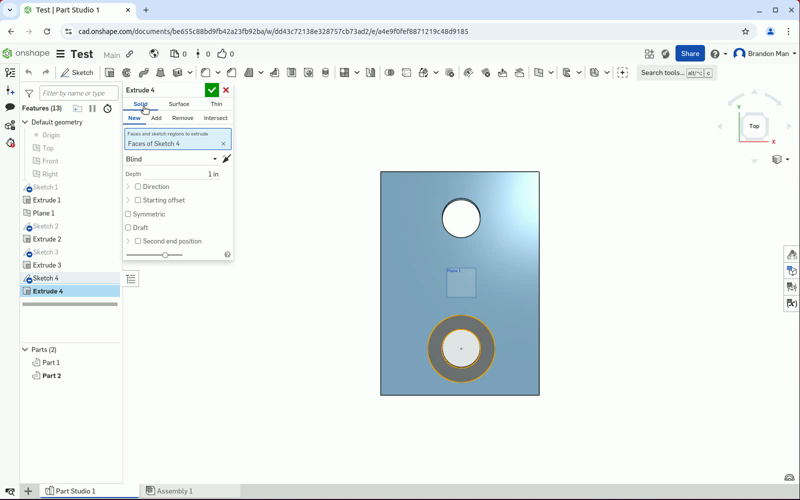
mouse_move(186, 120)
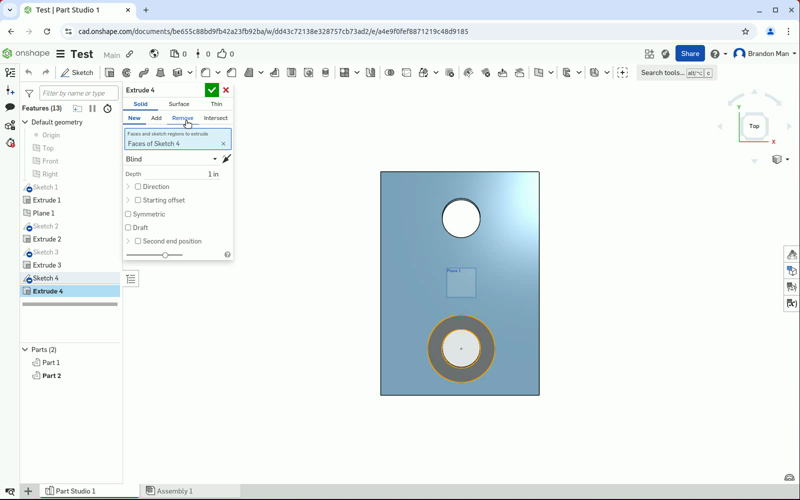
click(186, 120)
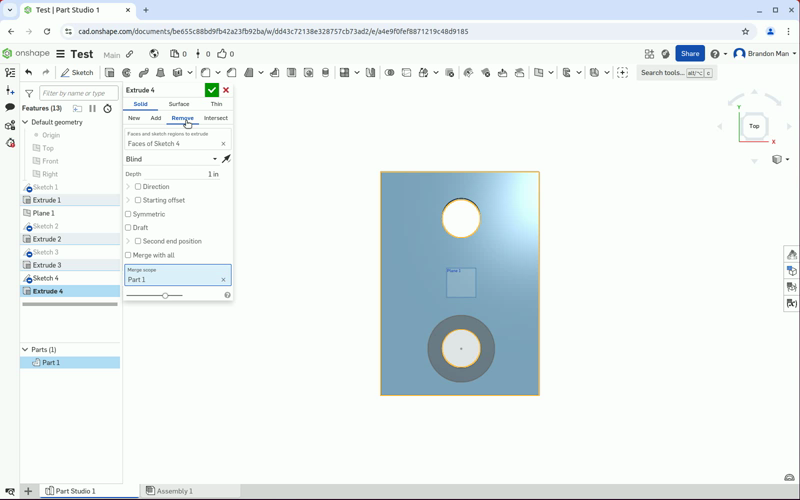
key(tab, 4)
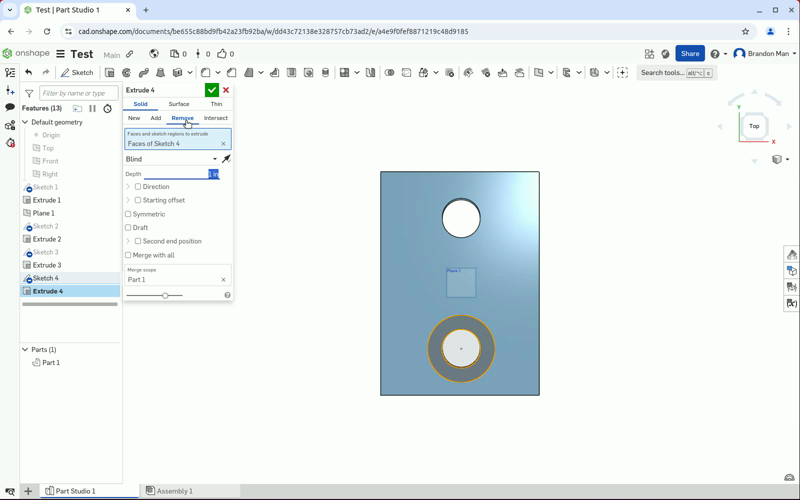
text(7.703)
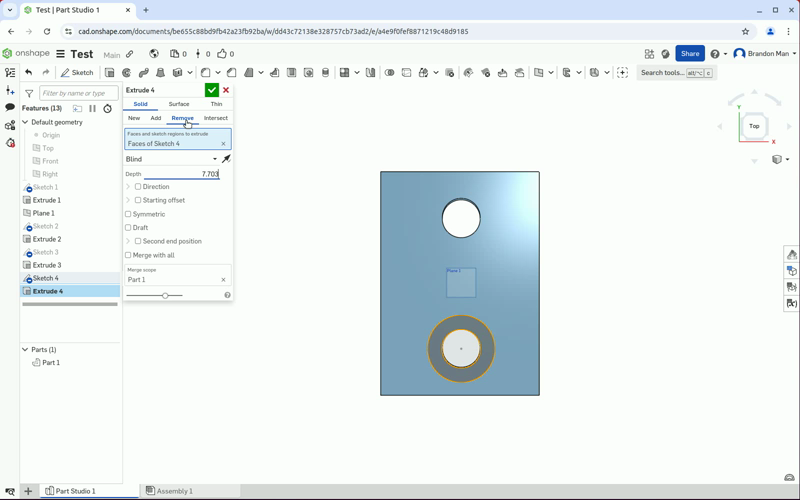
key(tab, 6)
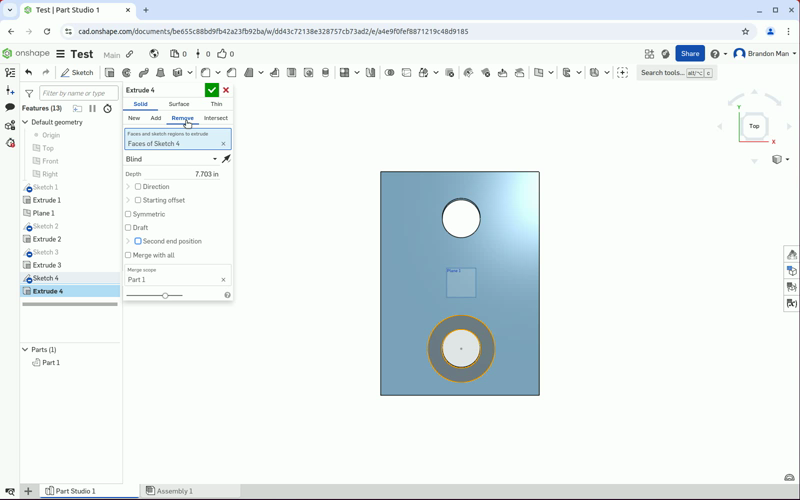
key(space)
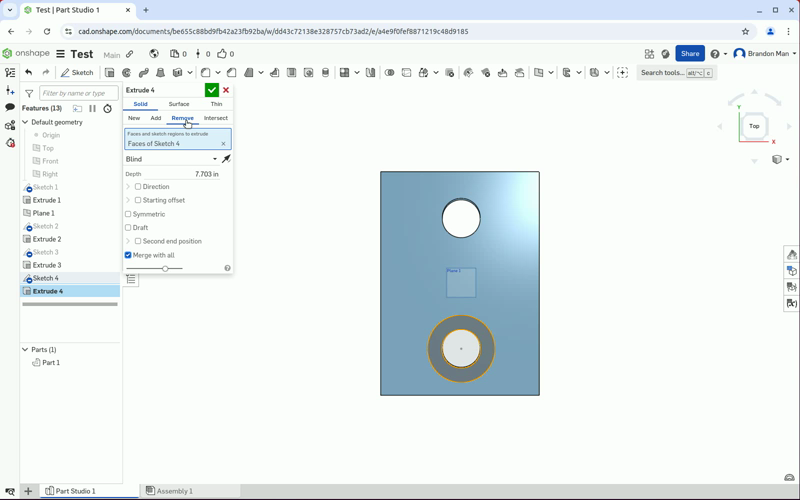
key(enter)
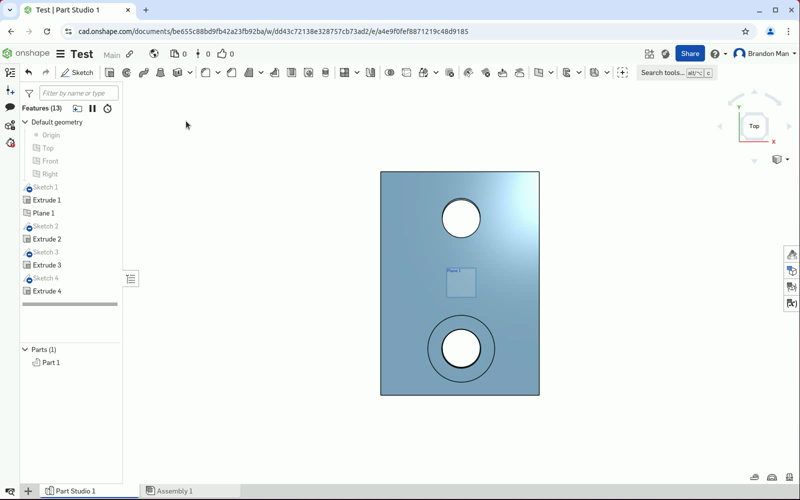
key(shift+h)
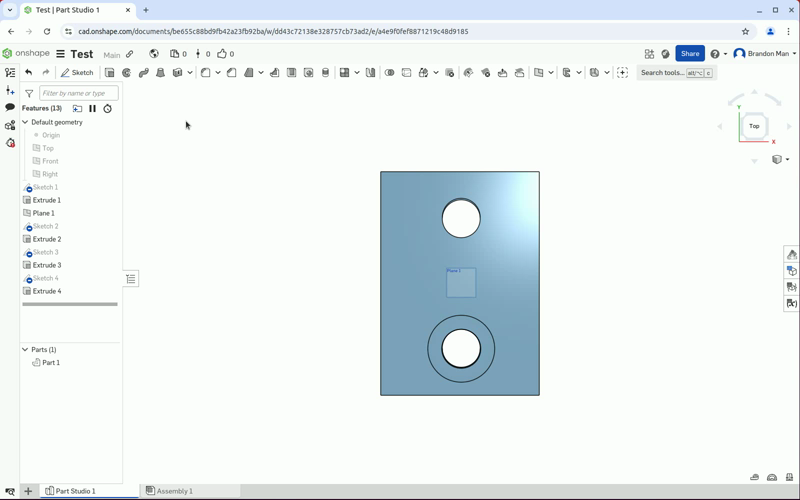
key(shift+h)
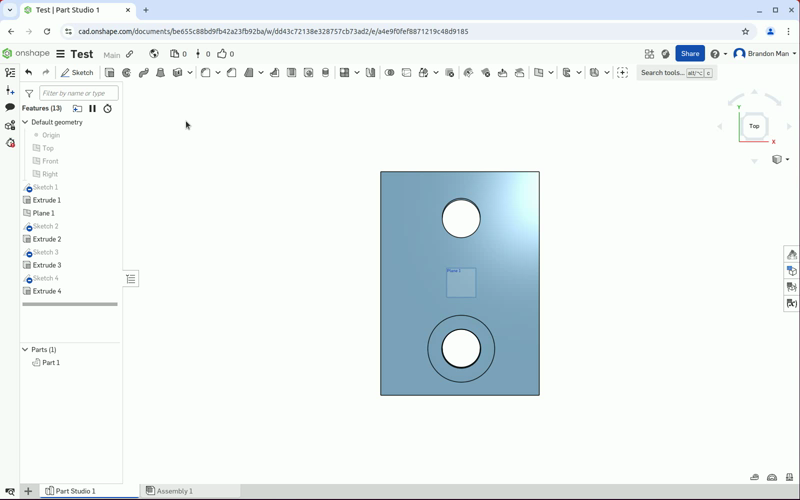
mouse_move(73, 189)
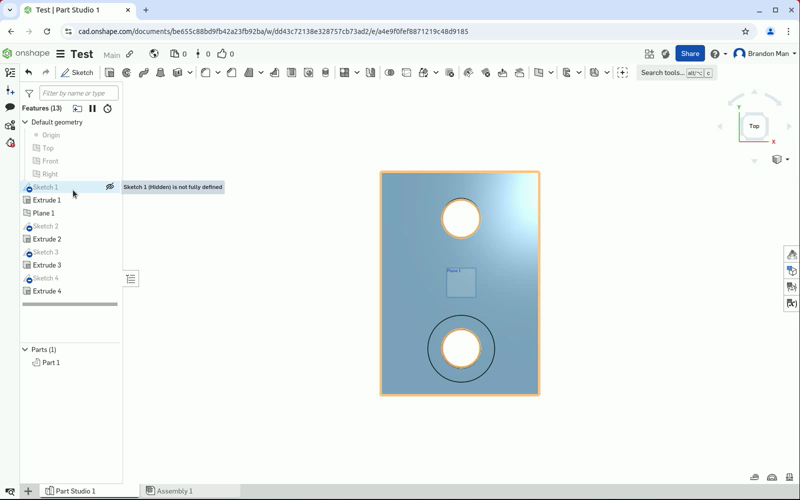
click(73, 189)
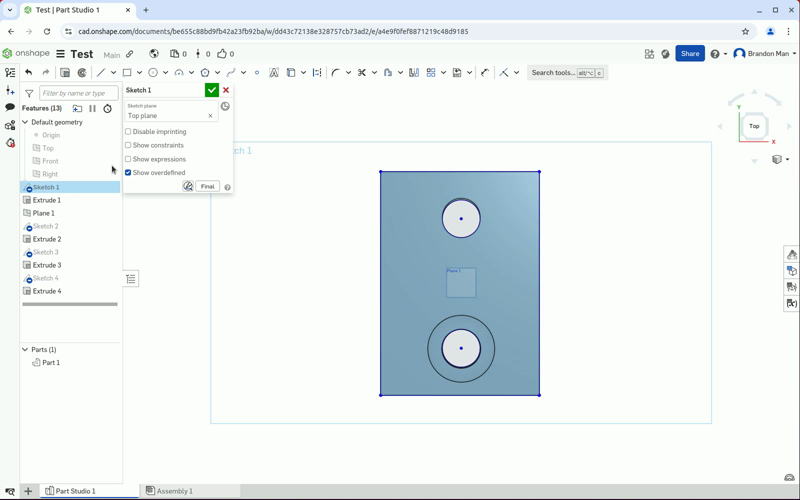
mouse_move(229, 92)
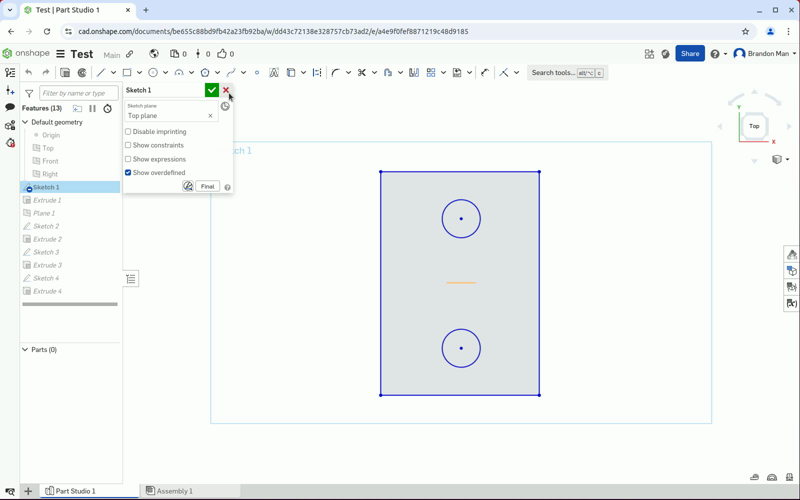
click(229, 92)
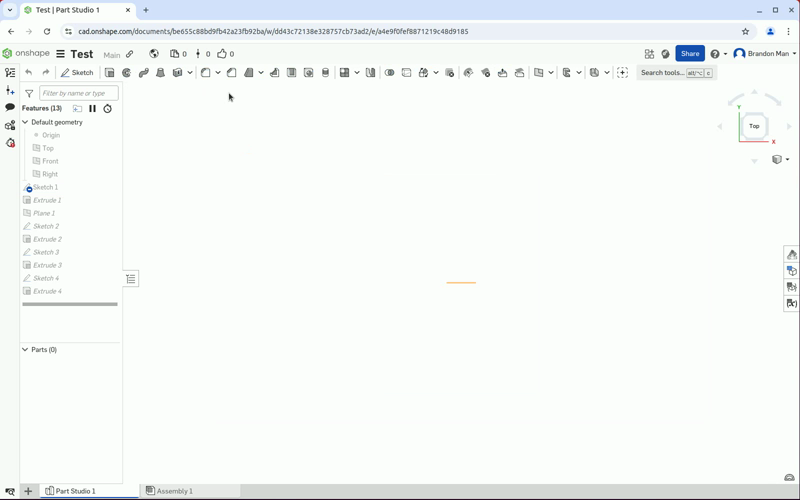
key(shift+s)
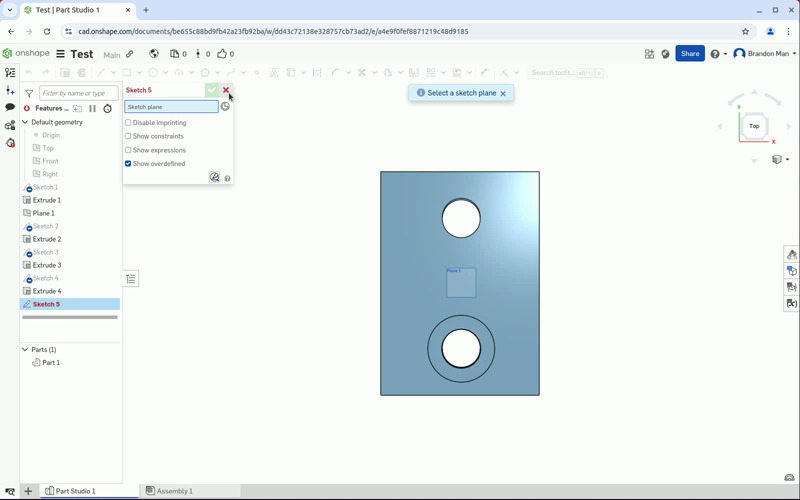
mouse_move(73, 215)
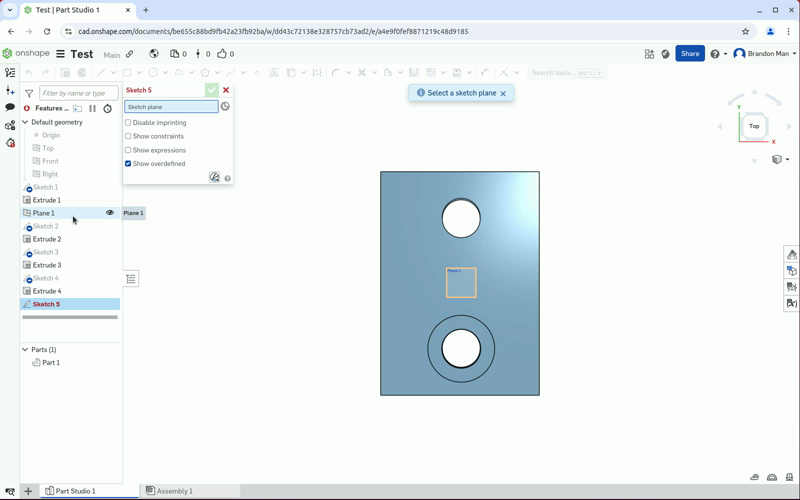
click(73, 215)
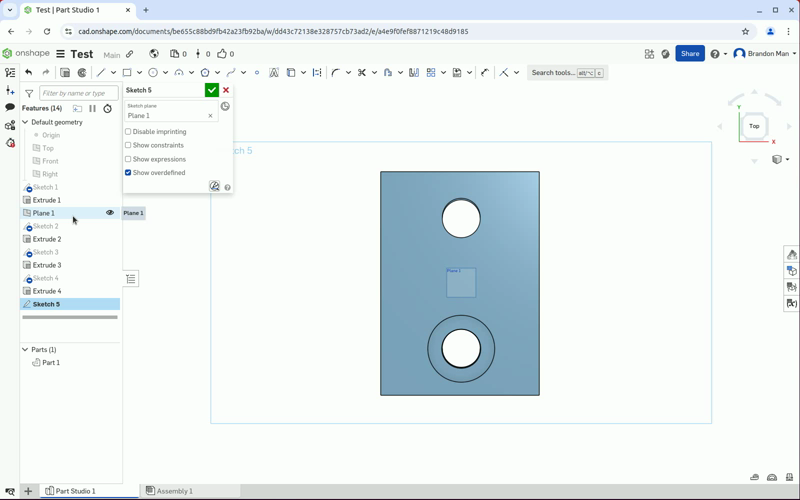
mouse_move(73, 352)
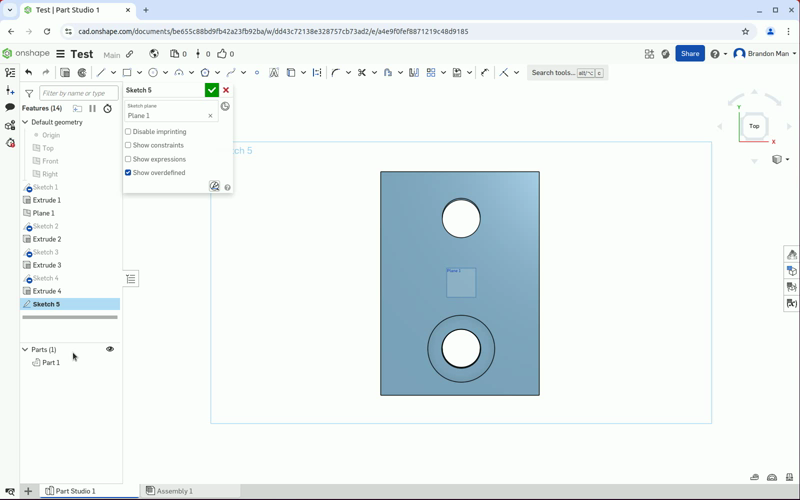
key(y)
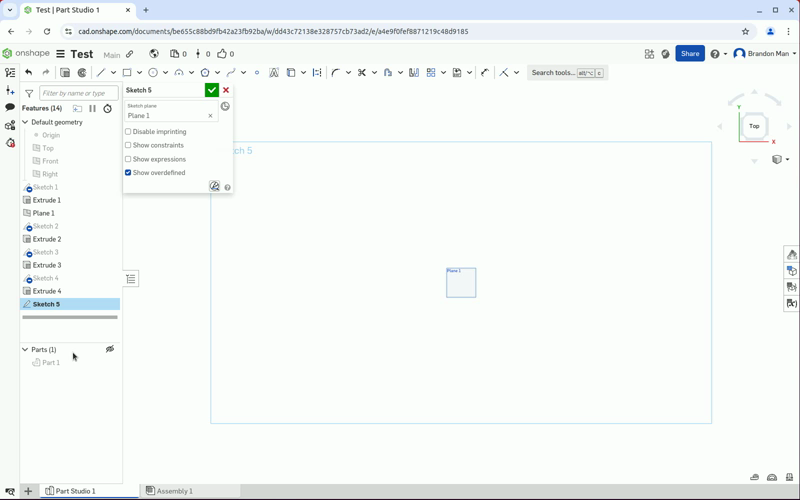
key(c)
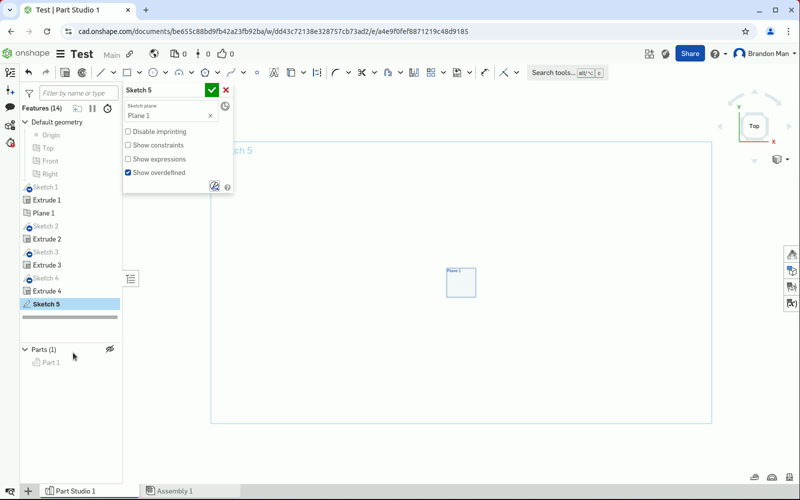
key_down(shift)
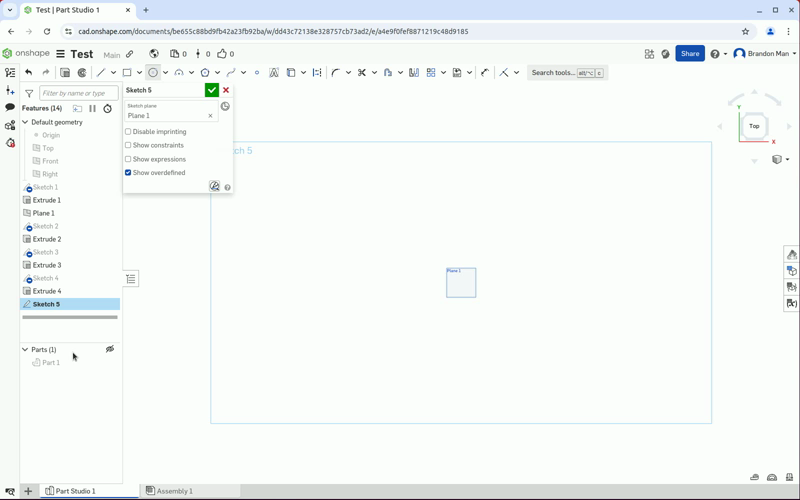
mouse_move(461, 217)
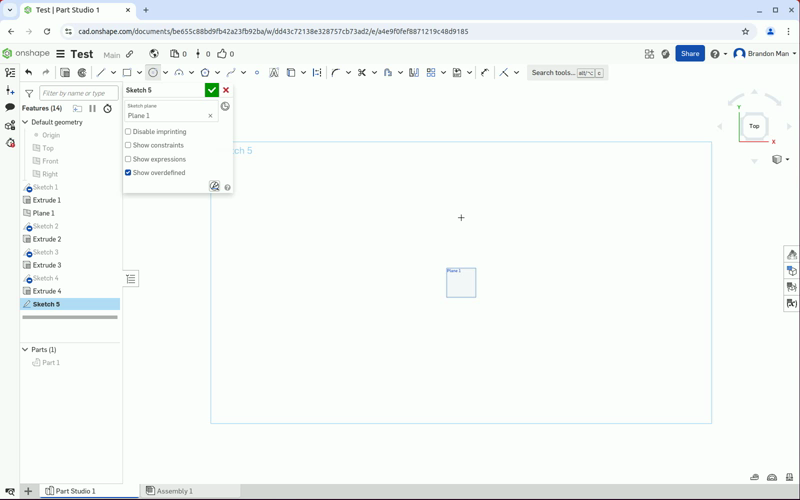
click(461, 217)
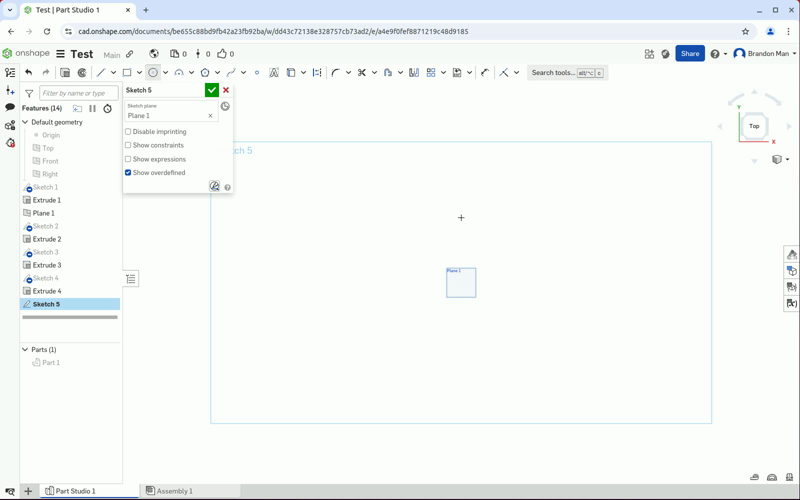
key_up(shift)
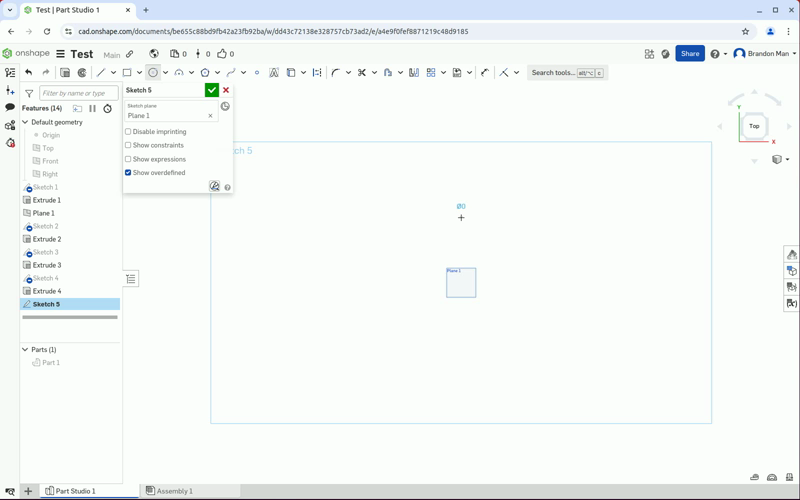
mouse_move(494, 217)
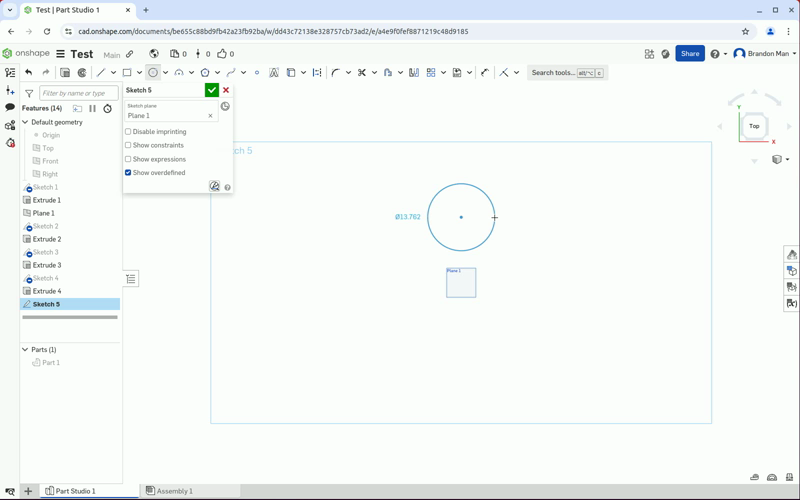
click(494, 217)
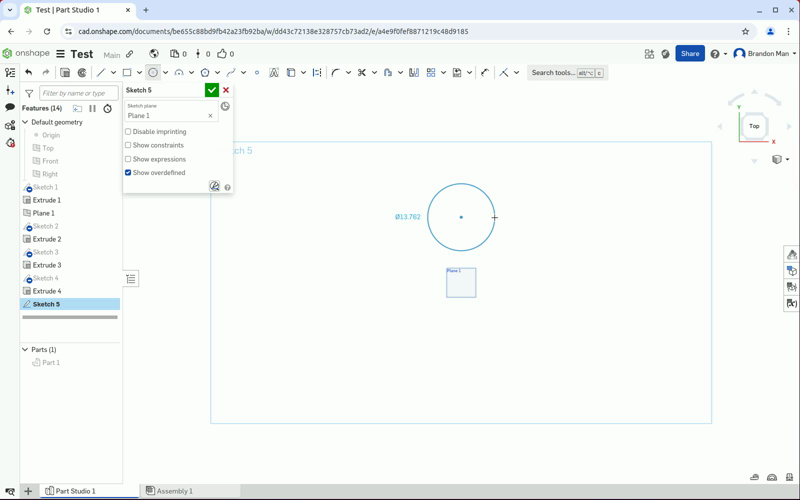
key(esc)
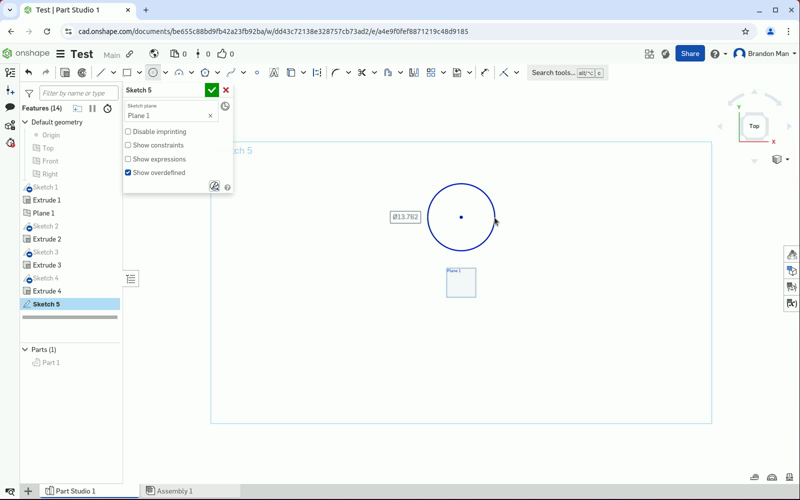
key(c)
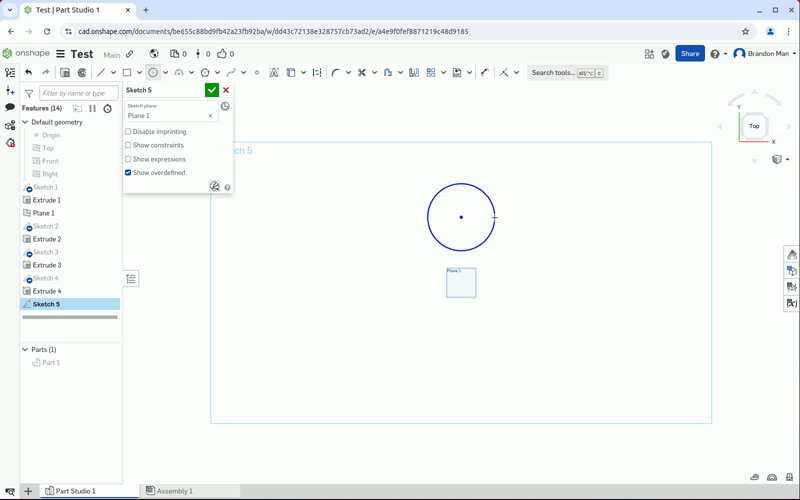
key_down(shift)
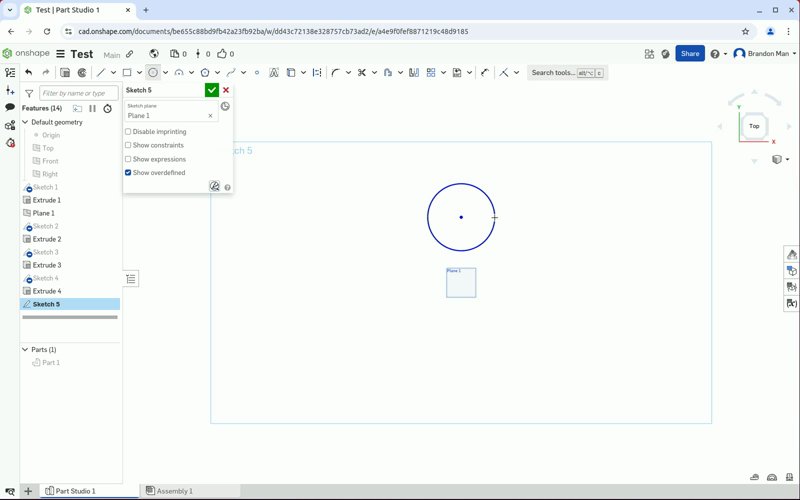
mouse_move(461, 217)
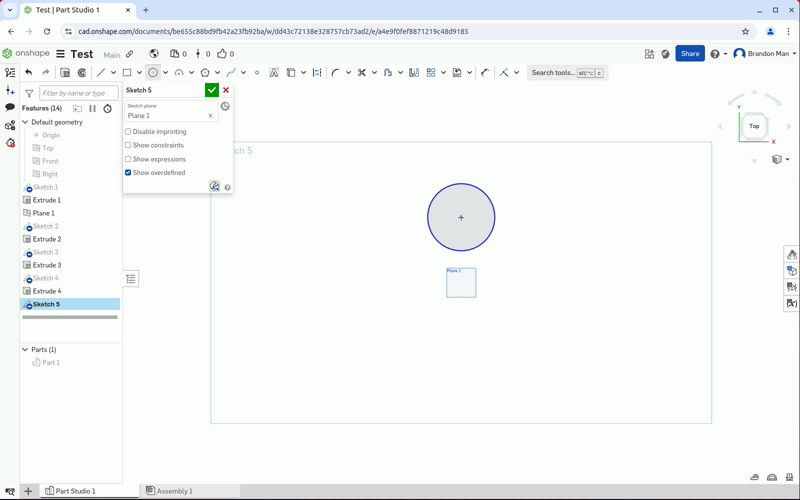
click(461, 217)
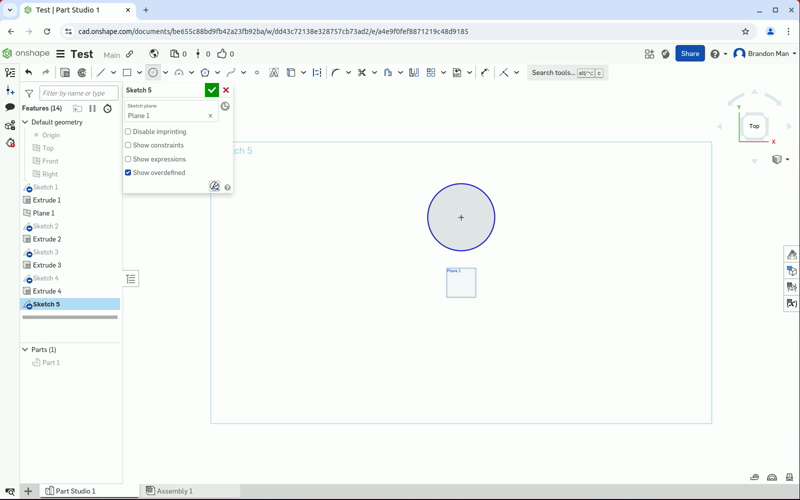
key_up(shift)
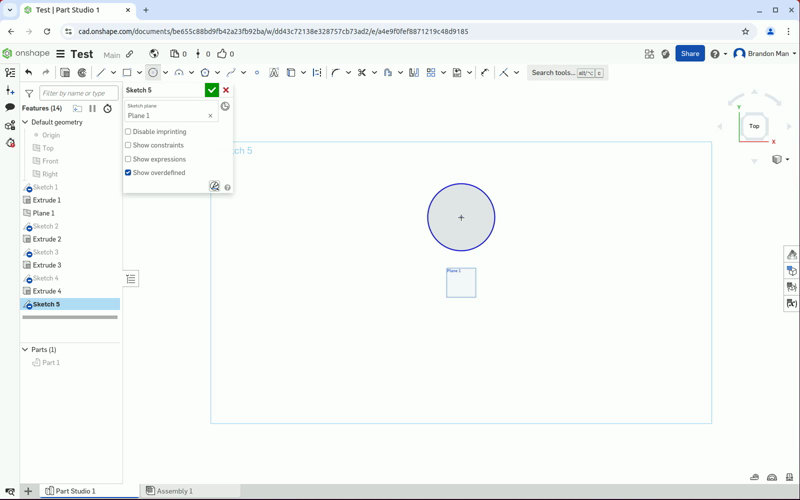
mouse_move(480, 217)
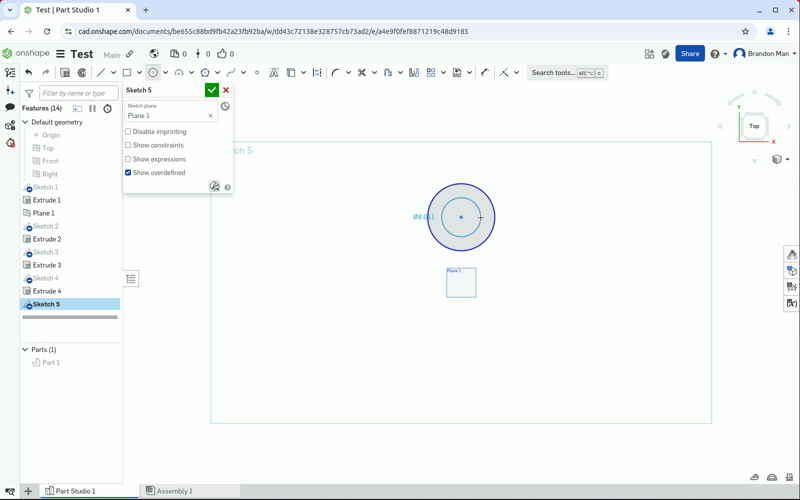
click(480, 217)
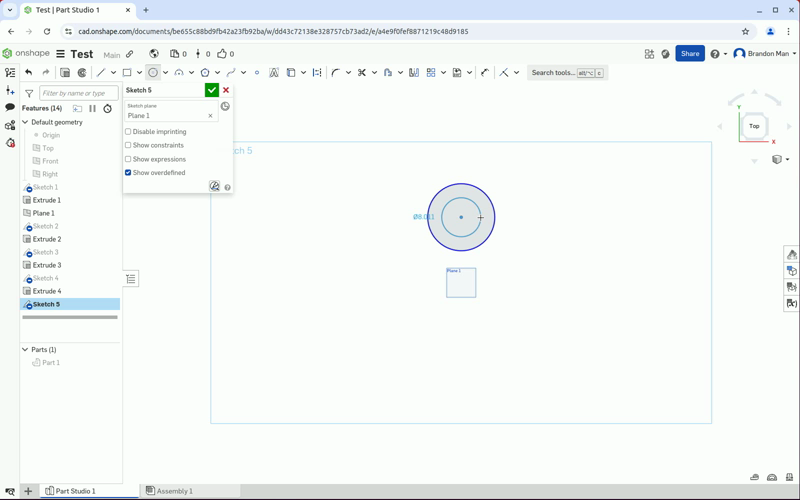
key(esc)
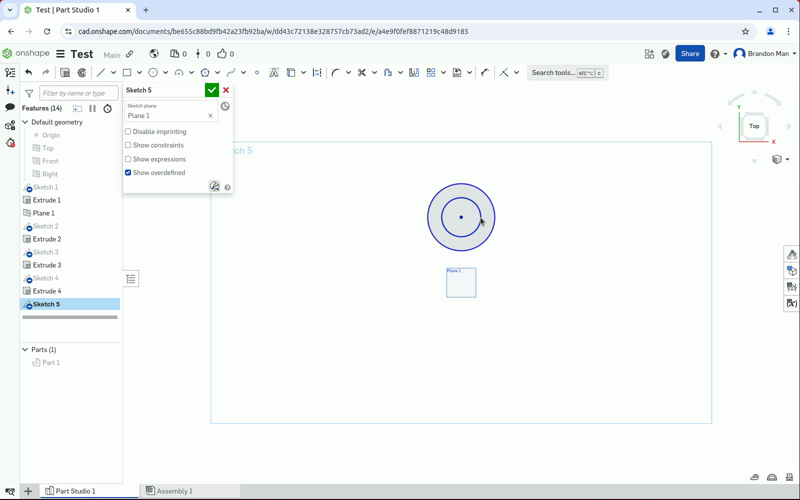
mouse_move(464, 186)
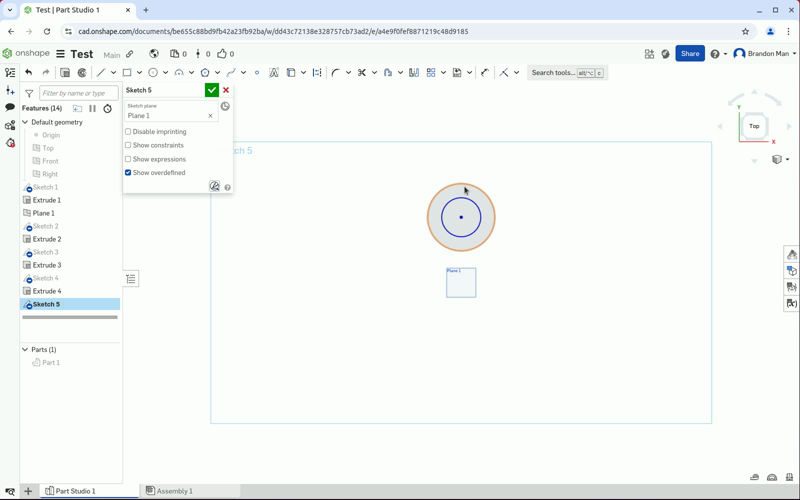
click(464, 186)
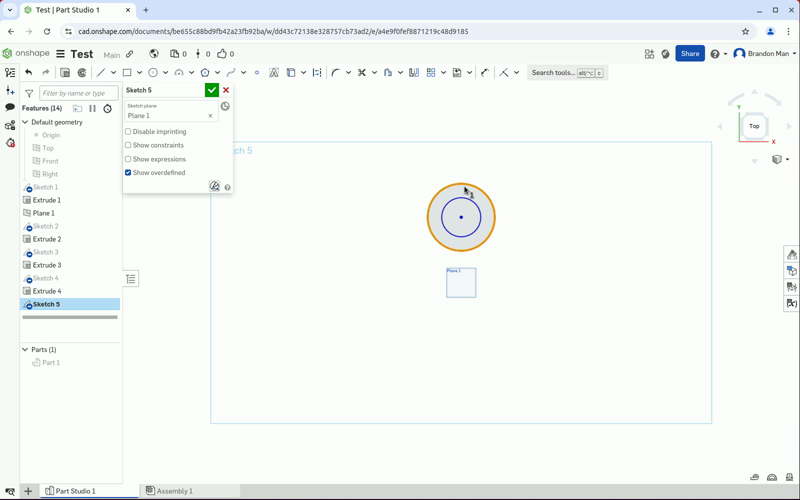
mouse_move(73, 352)
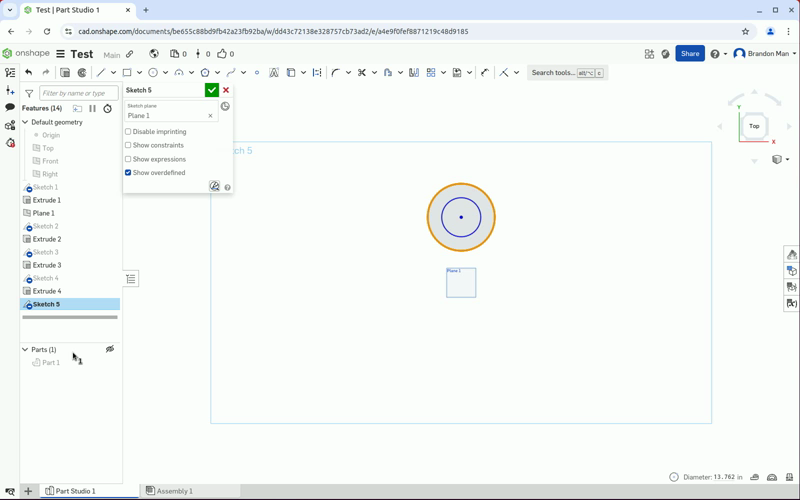
key(shift+y)
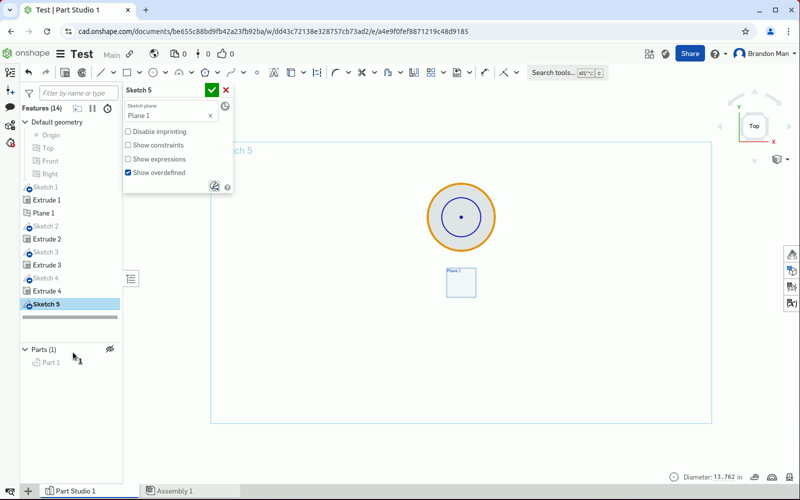
key(shift+e)
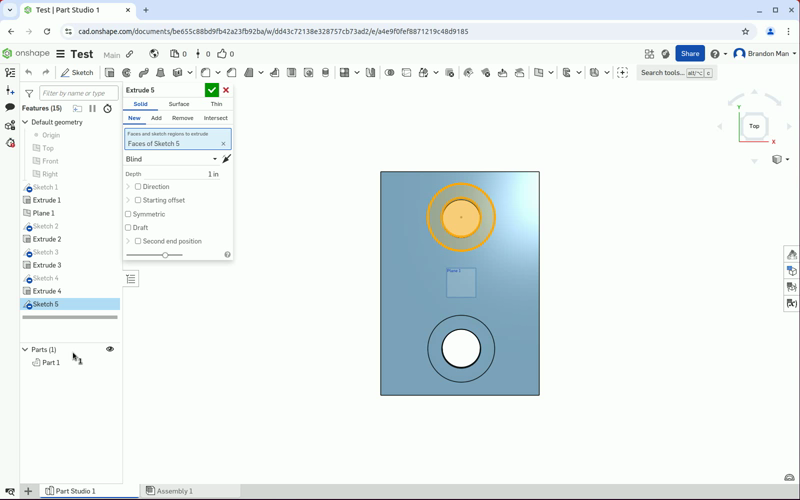
mouse_move(143, 106)
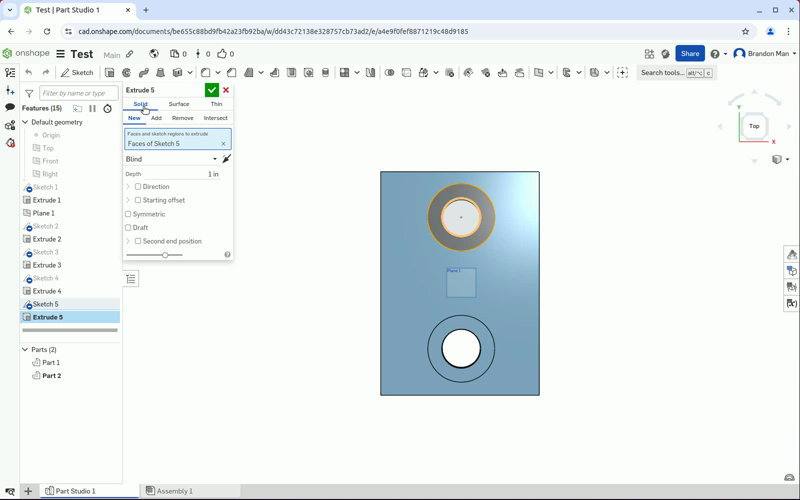
click(143, 106)
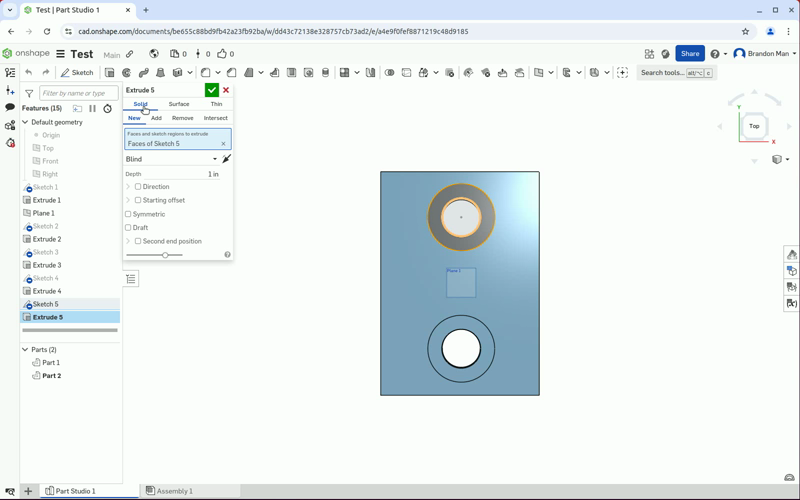
mouse_move(186, 120)
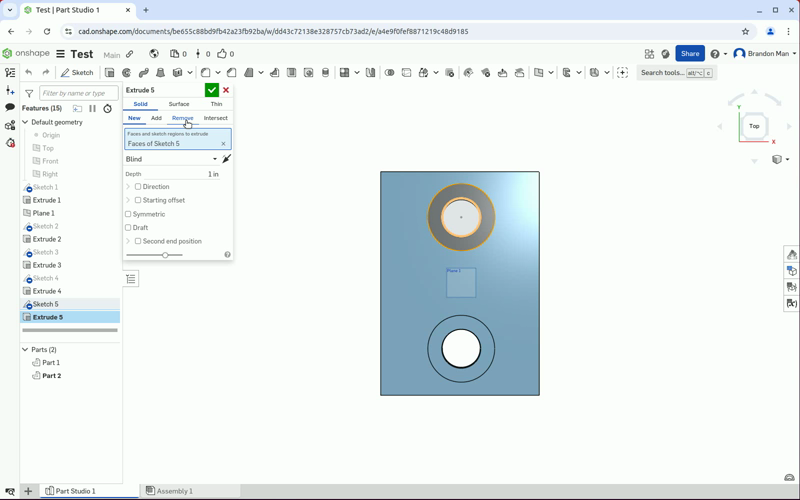
click(186, 120)
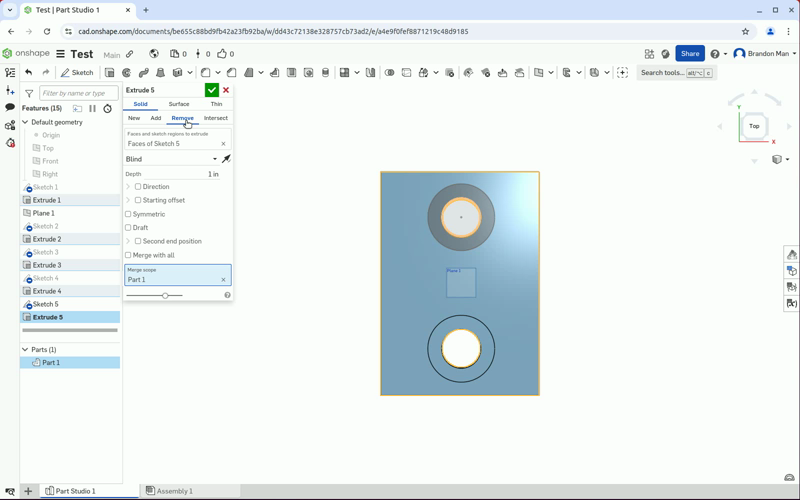
key(tab, 4)
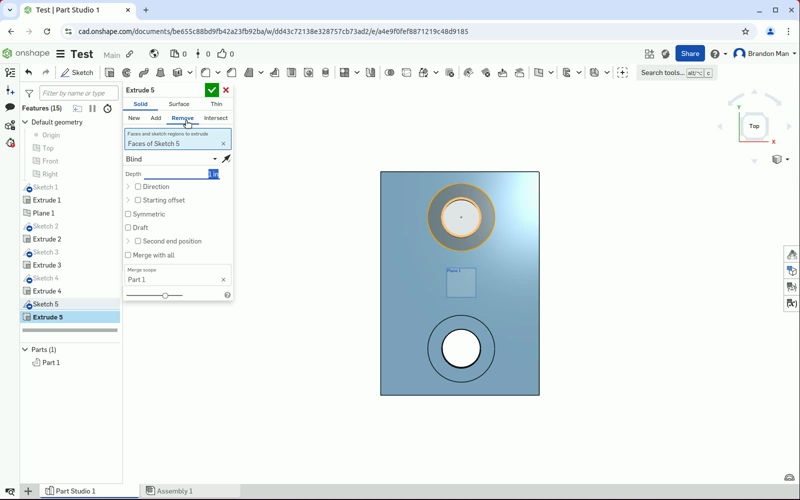
text(7.703)
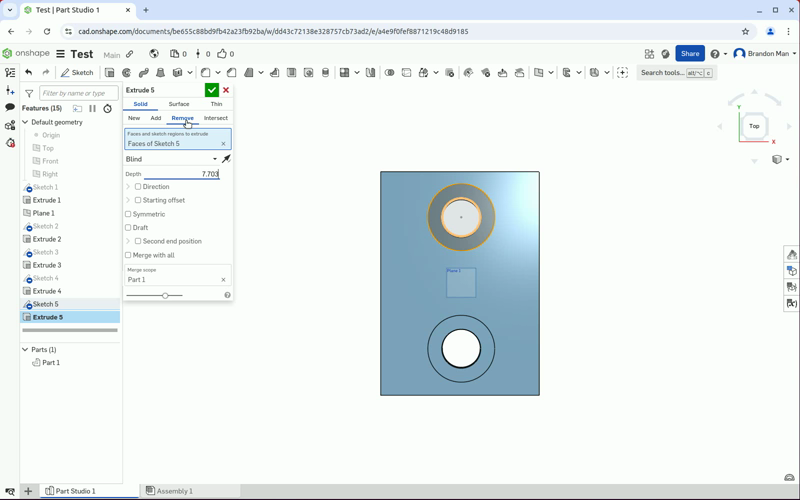
key(tab, 6)
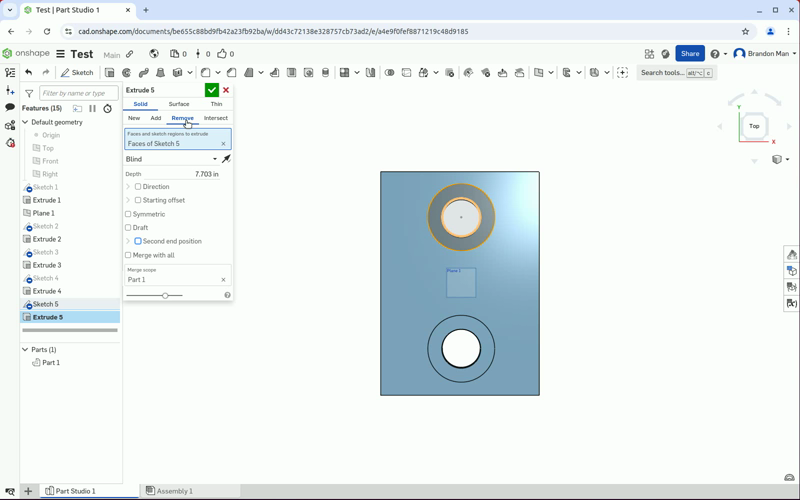
key(space)
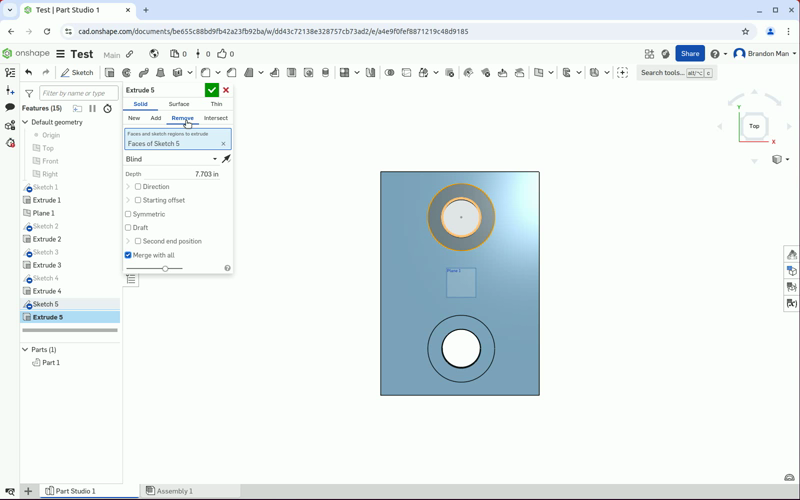
key(enter)
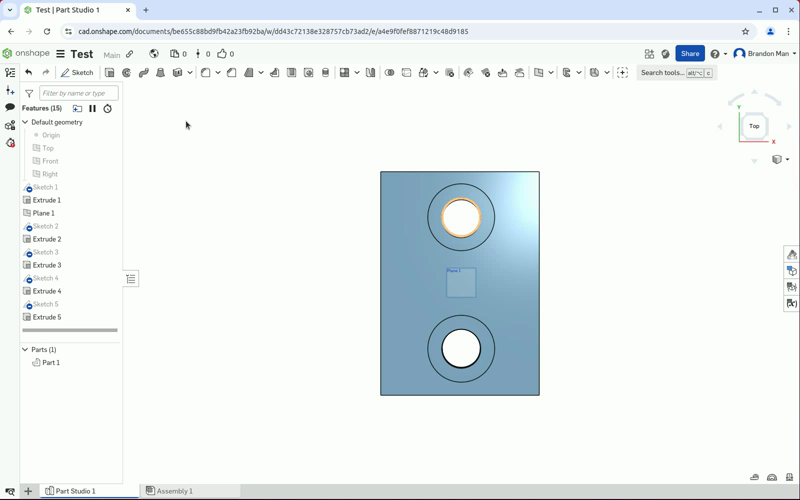
key(shift+h)
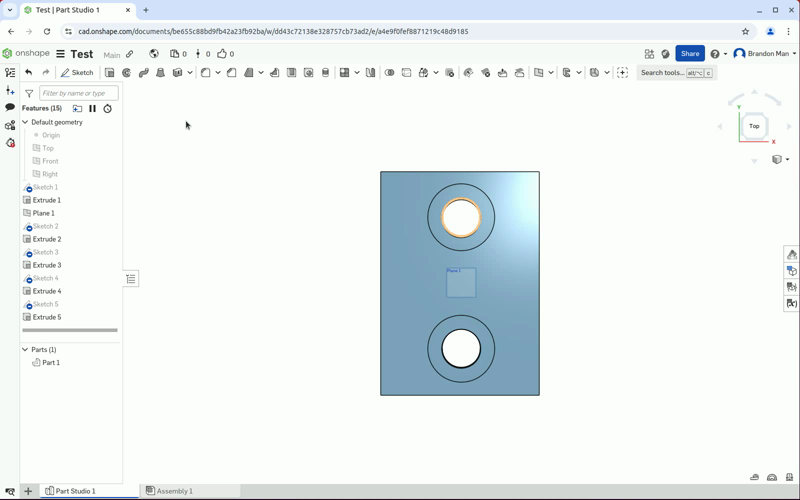
key(shift+h)
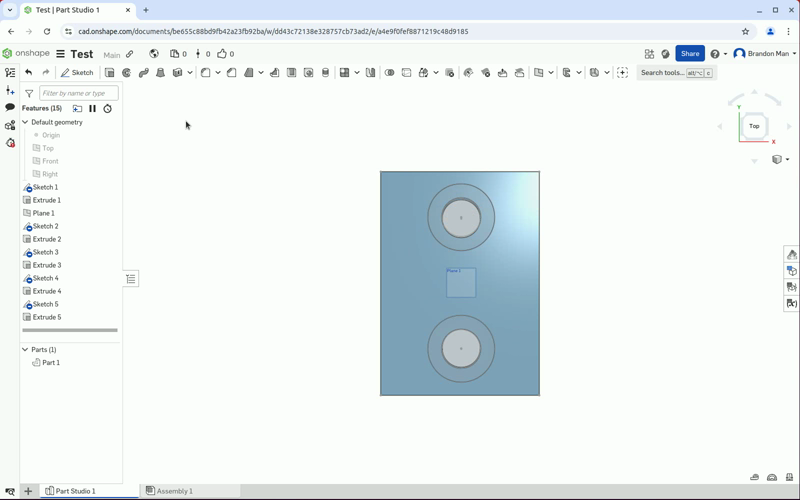
key(shift+7)
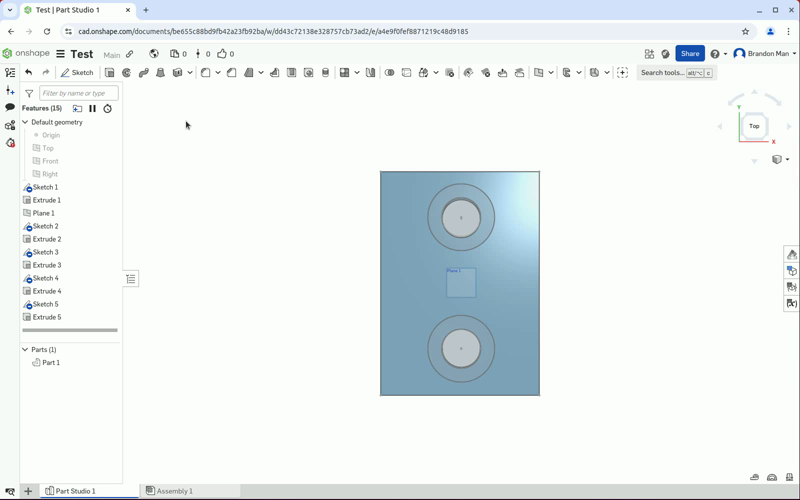
key(up, 3)
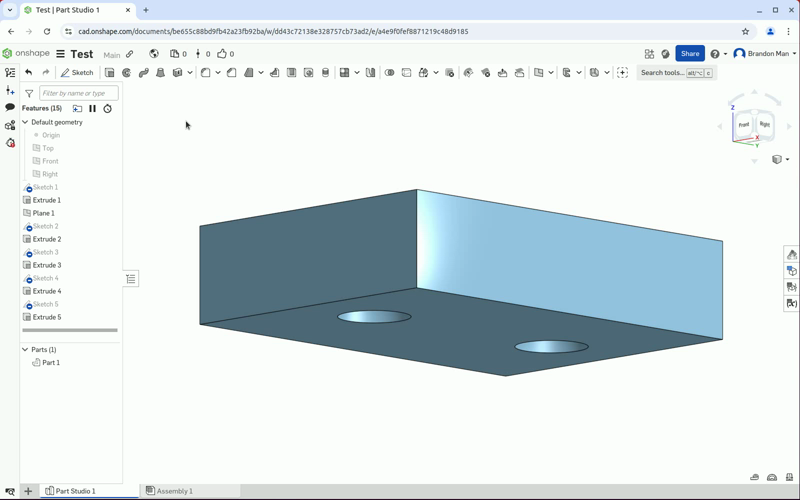
key(left, 3)
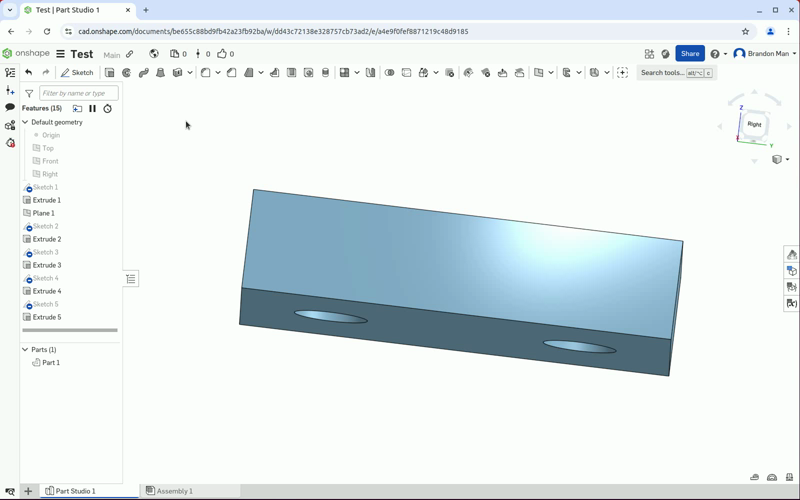
key(right, 3)
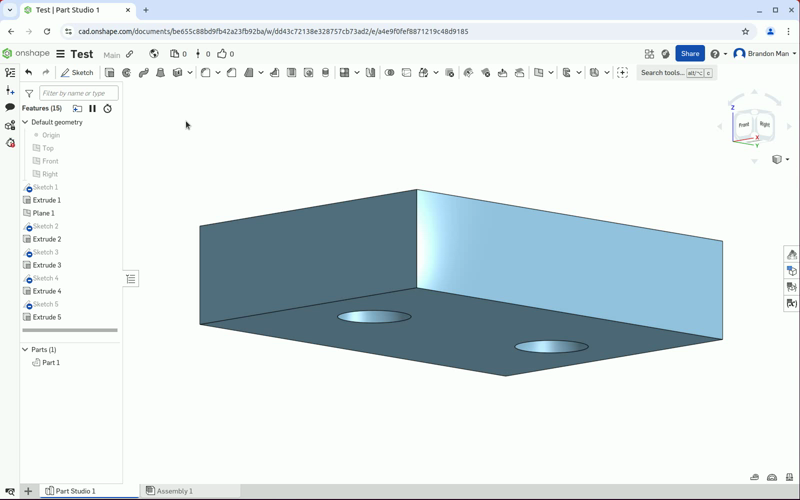
key(down, 3)
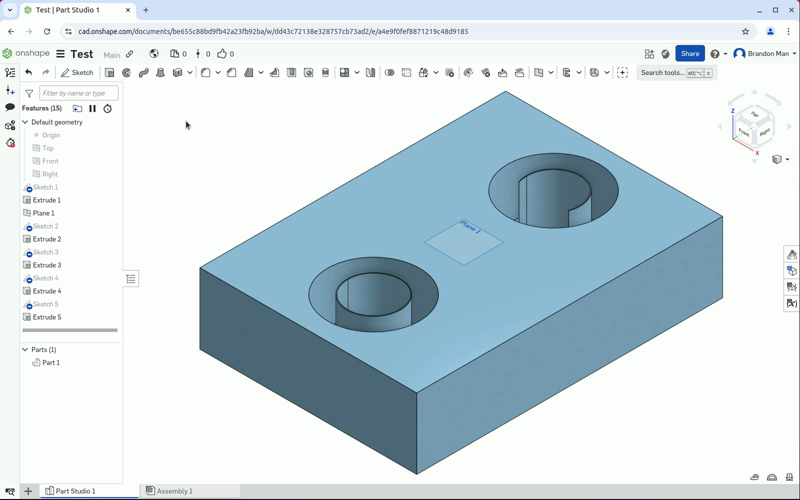
mouse_move(73, 189)
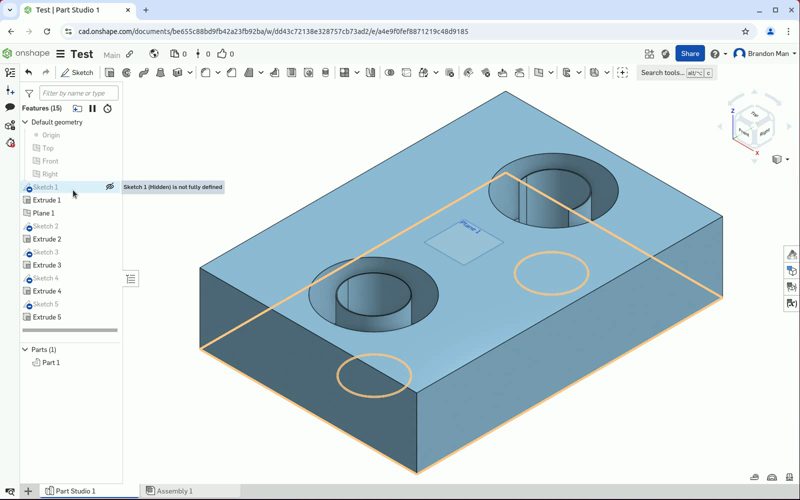
click(73, 189)